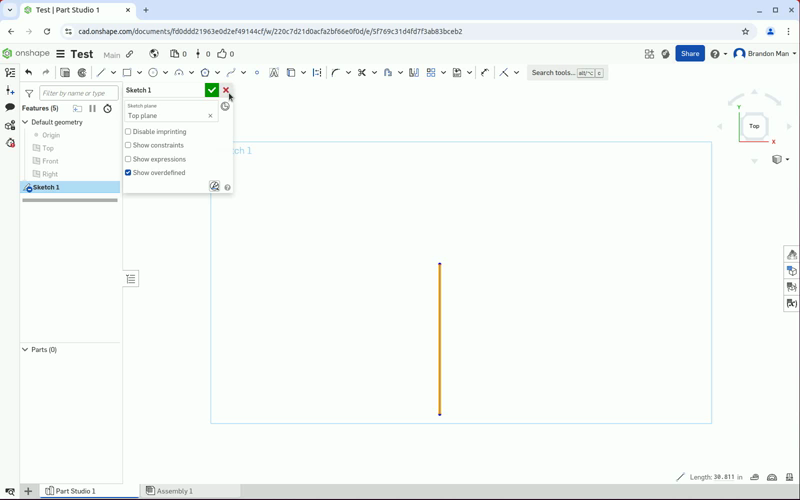
key(shift+h)
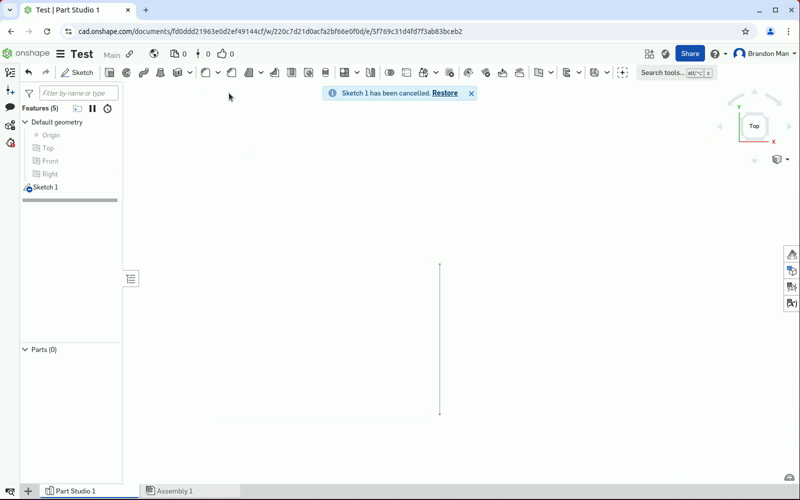
key(shift+s)
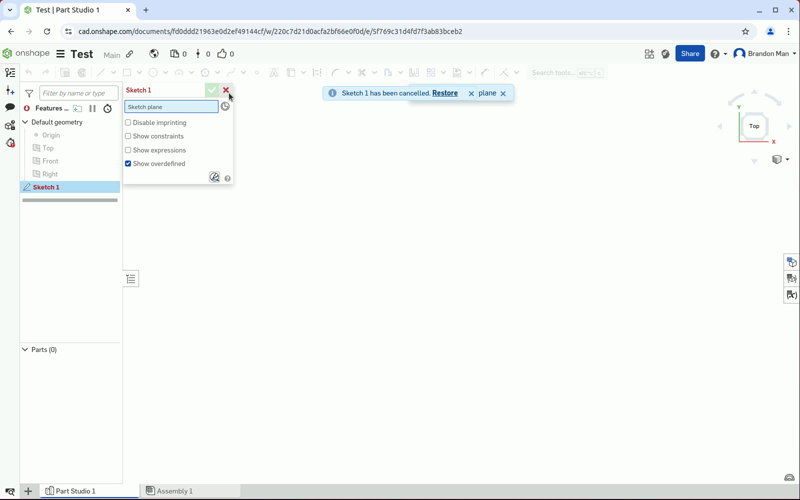
mouse_move(73, 150)
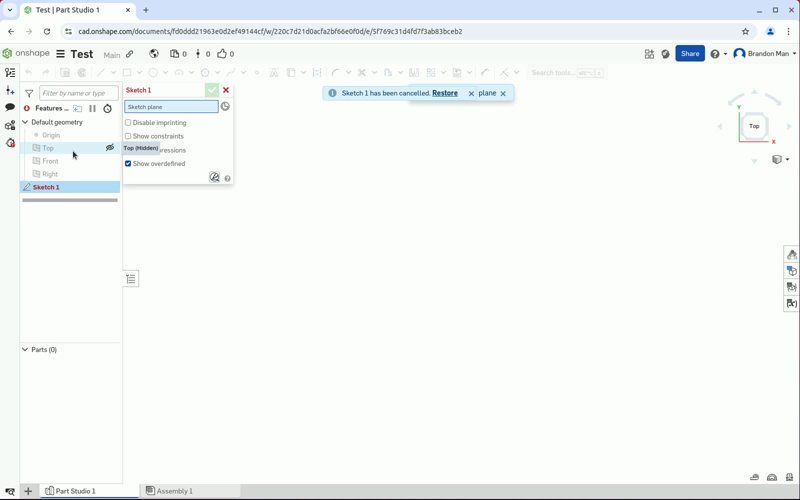
click(73, 150)
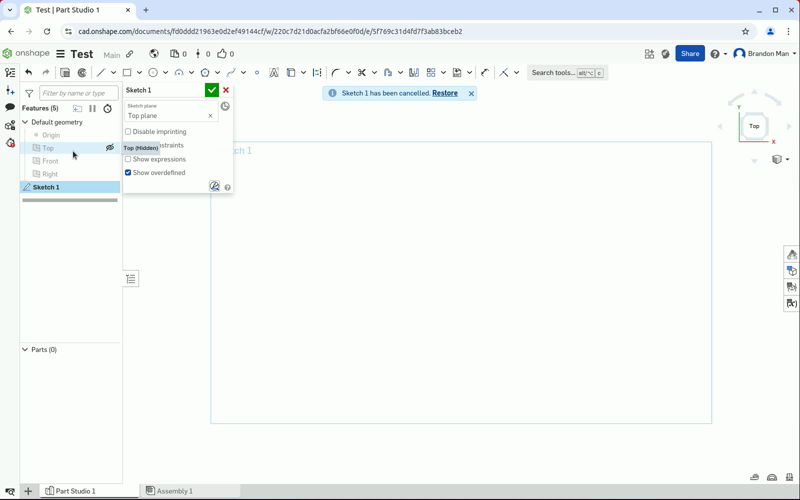
mouse_move(73, 352)
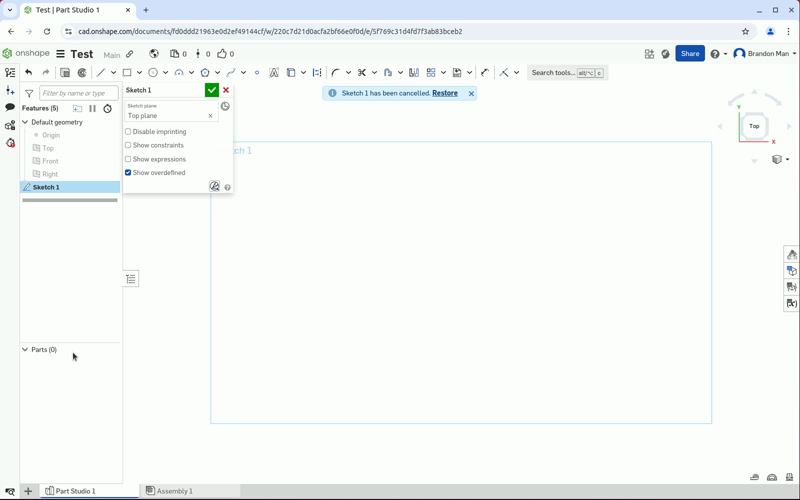
key(y)
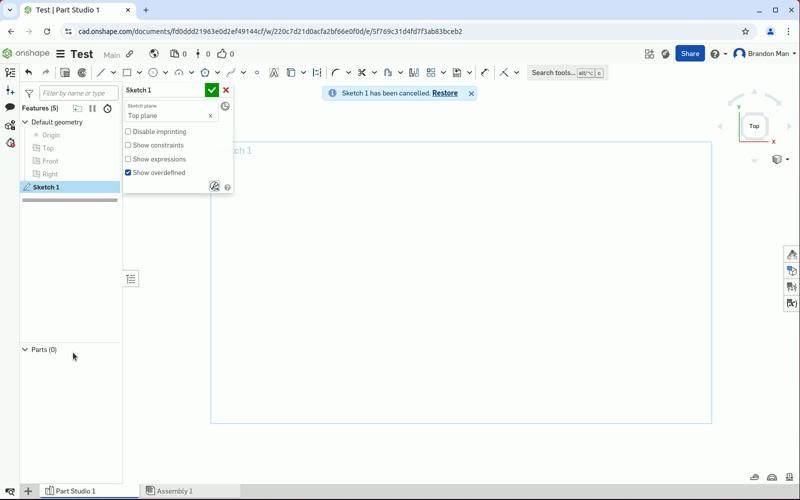
key(l)
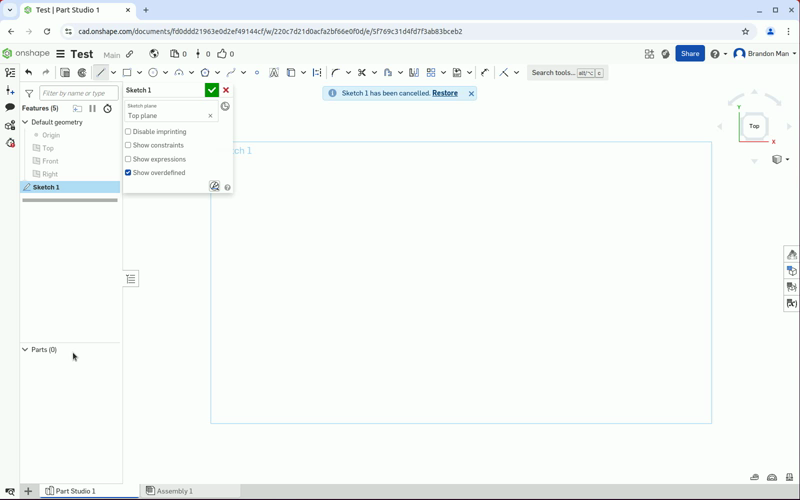
key_down(shift)
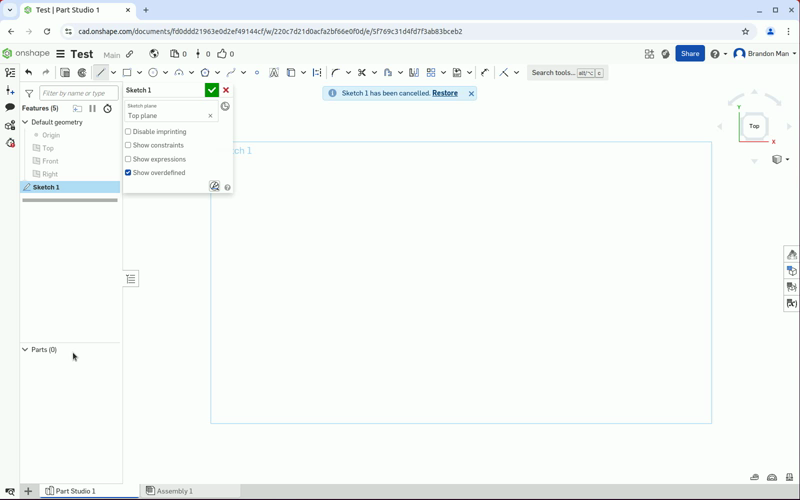
mouse_move(348, 336)
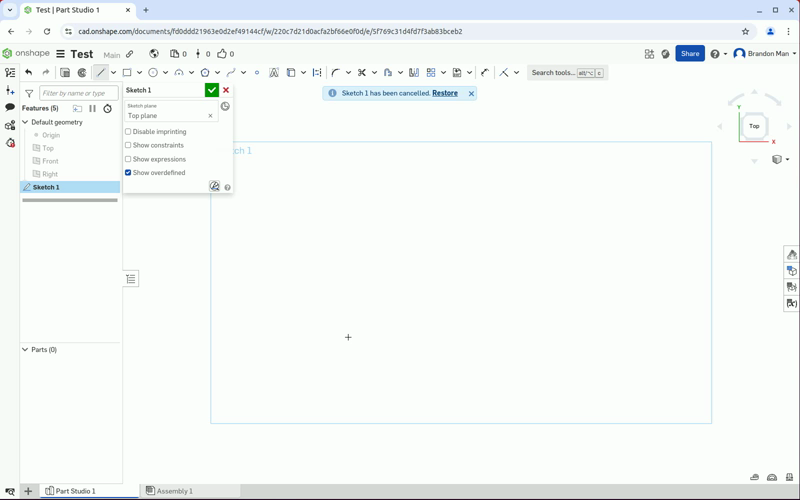
click(348, 336)
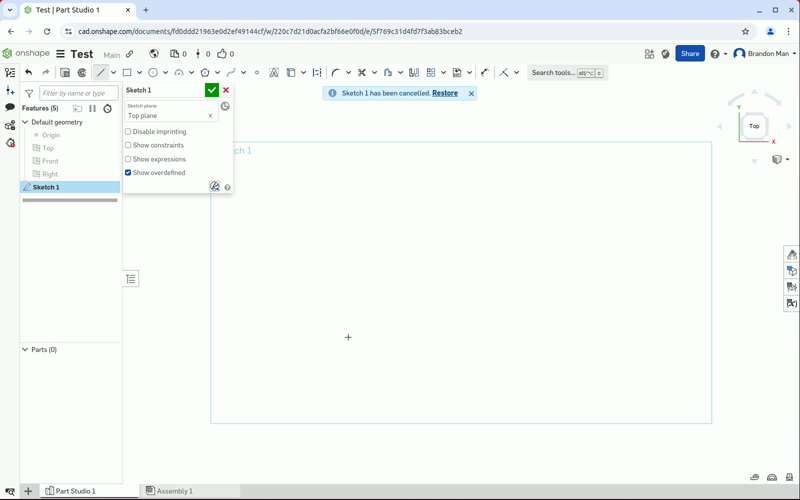
key_up(shift)
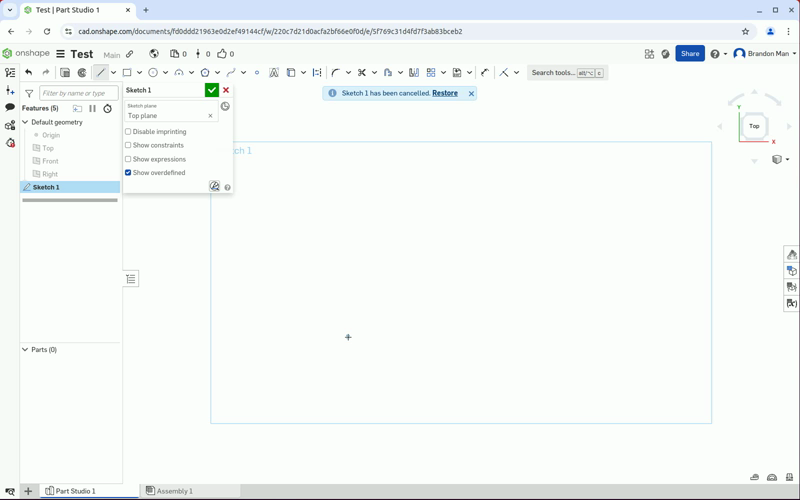
key_down(shift)
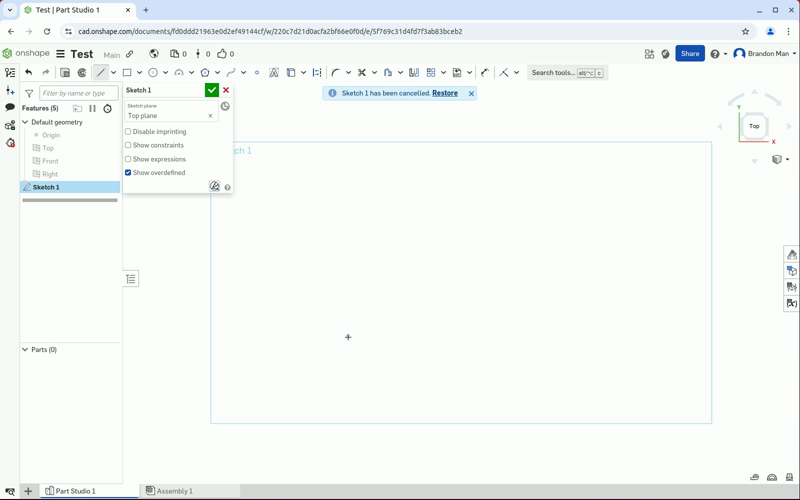
mouse_move(555, 336)
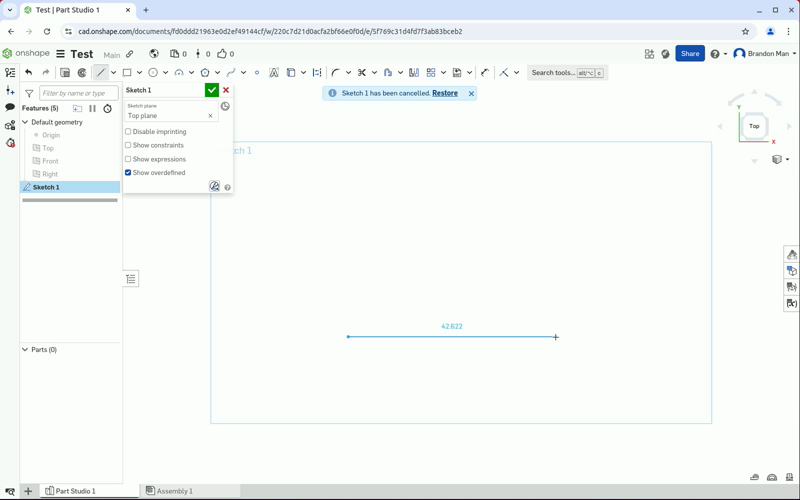
click(555, 336)
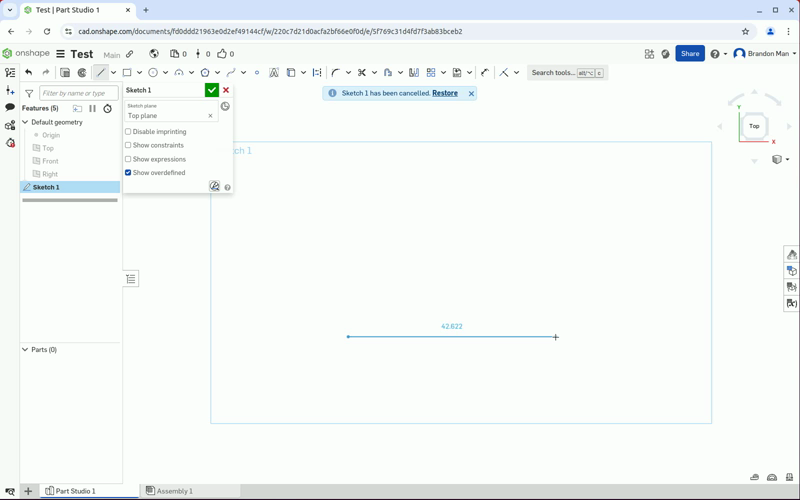
key_up(shift)
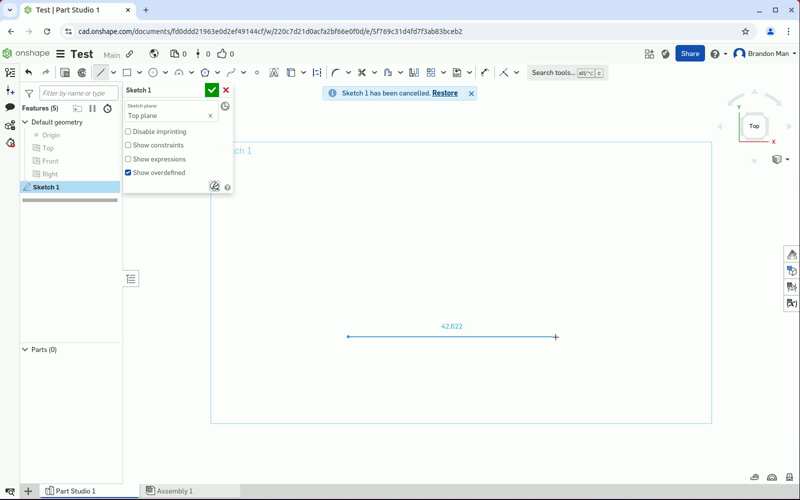
key_down(shift)
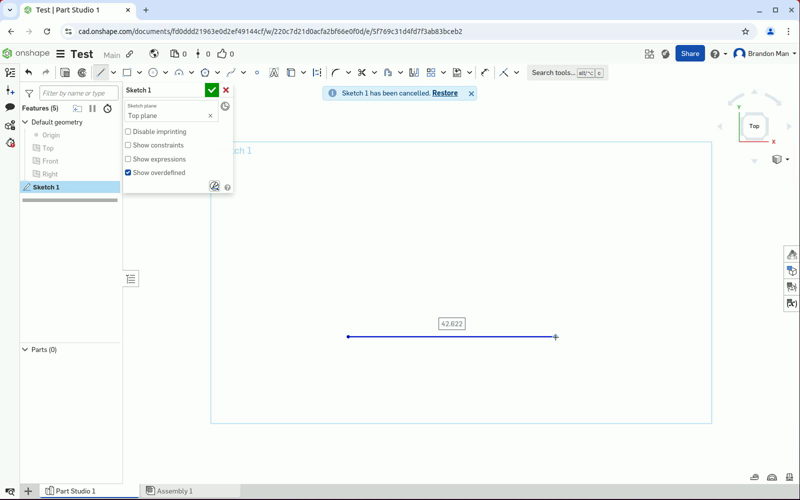
mouse_move(555, 223)
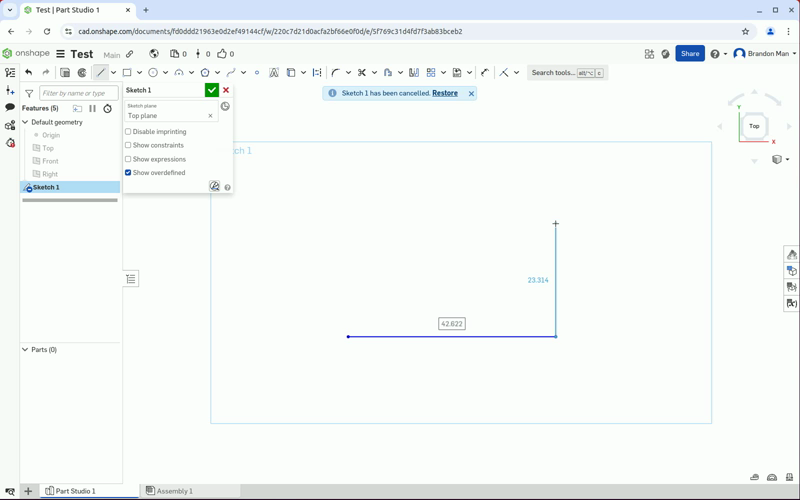
click(555, 223)
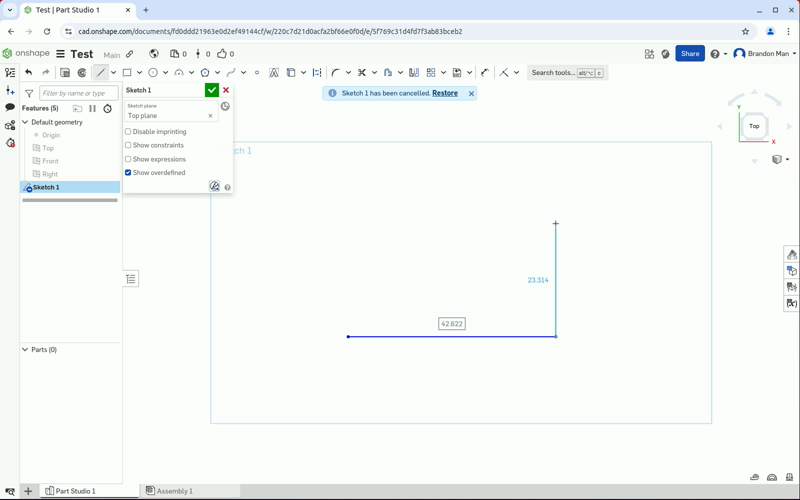
key_up(shift)
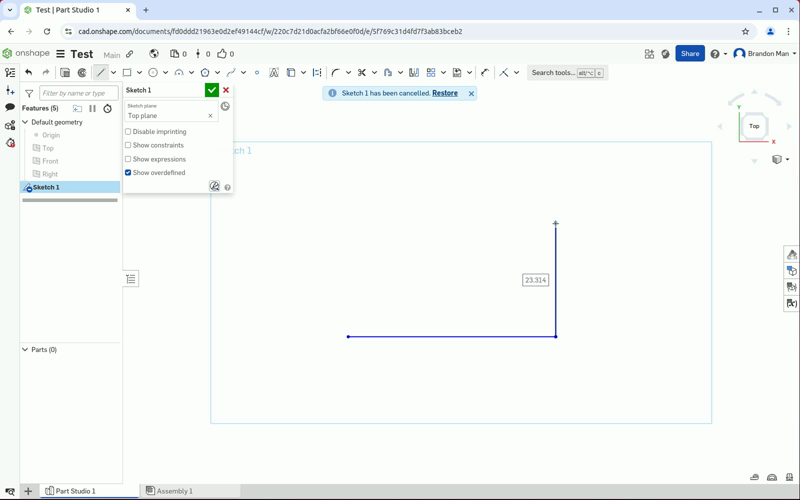
key_down(shift)
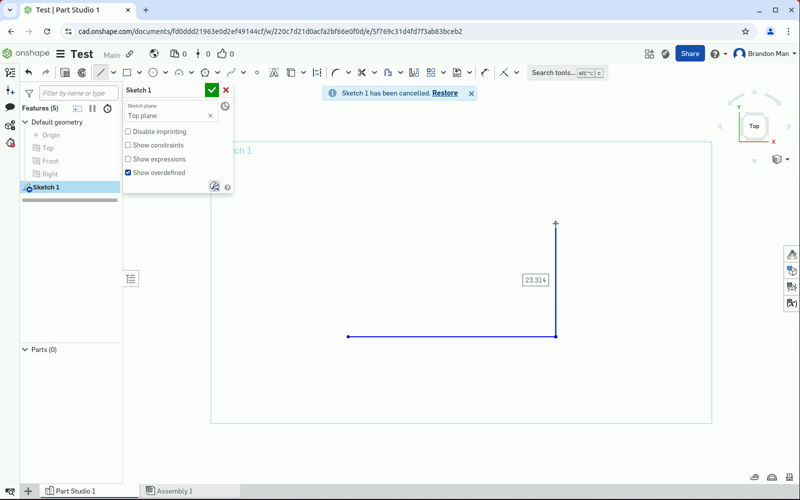
mouse_move(348, 223)
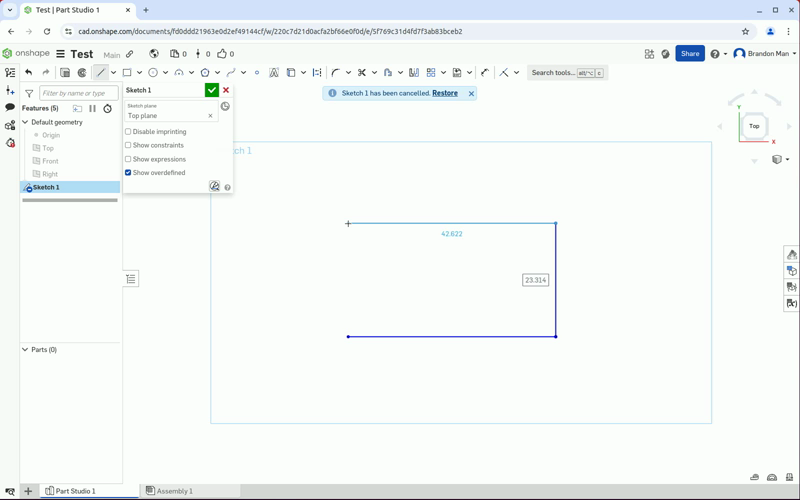
click(348, 223)
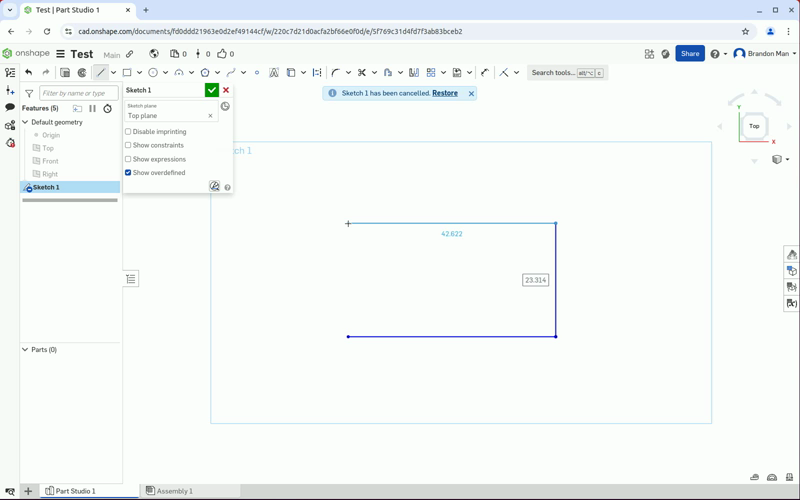
key_up(shift)
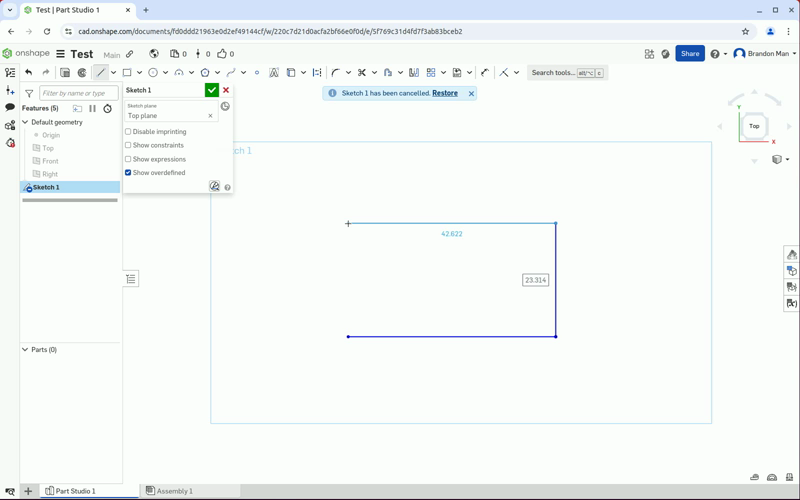
key_down(shift)
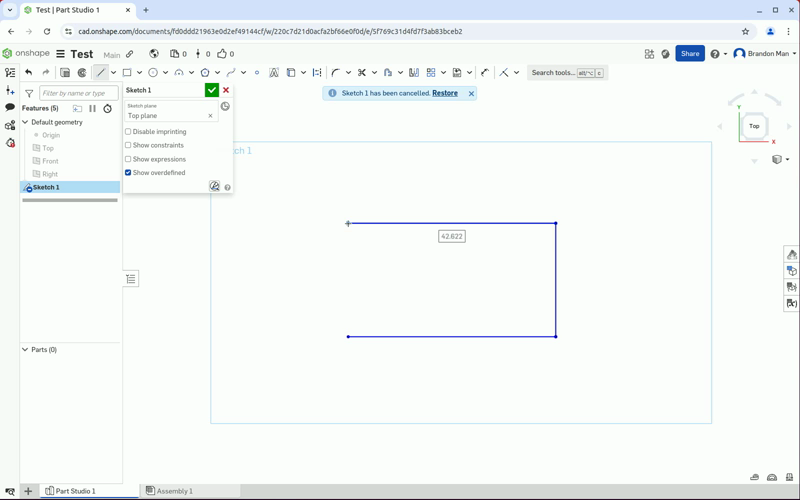
mouse_move(348, 336)
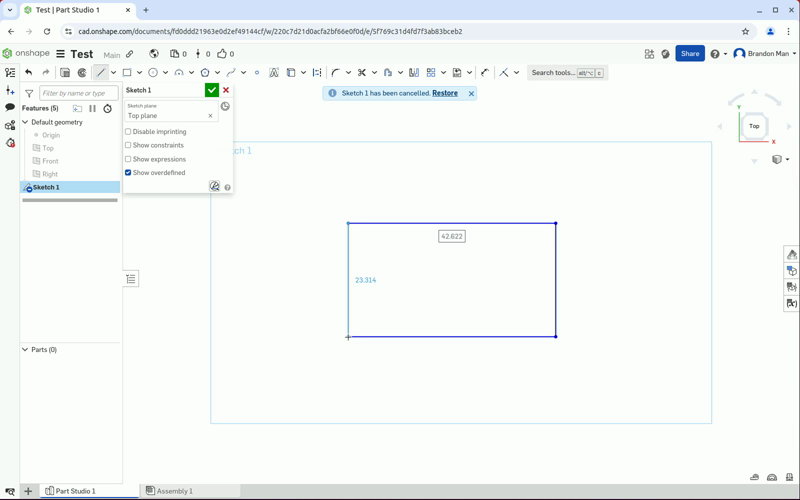
key_up(shift)
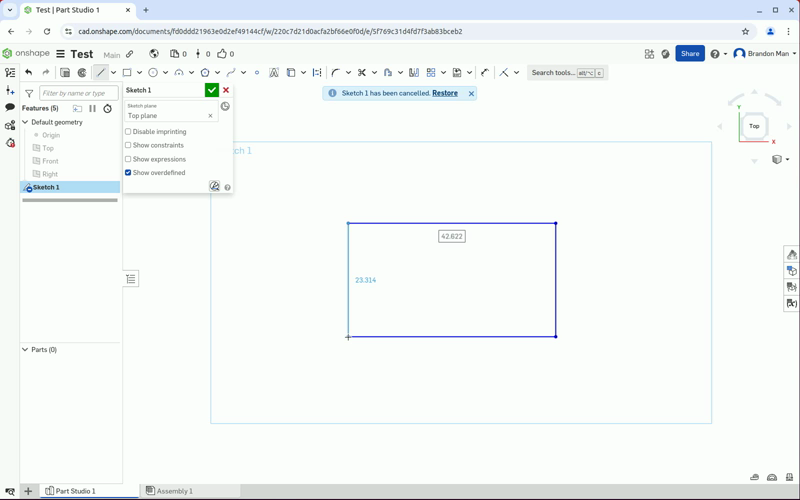
click(348, 336)
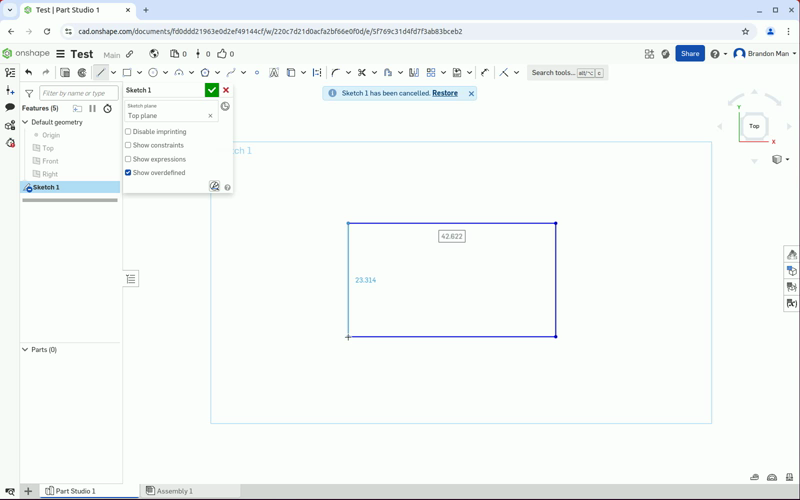
key(esc)
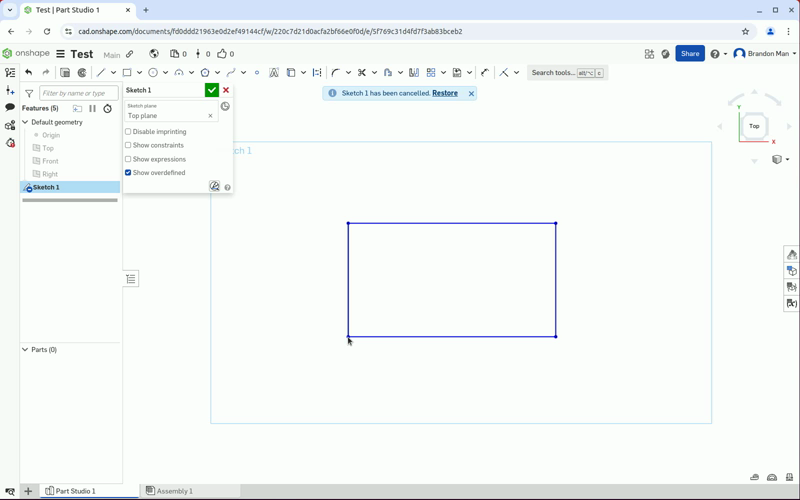
mouse_move(470, 246)
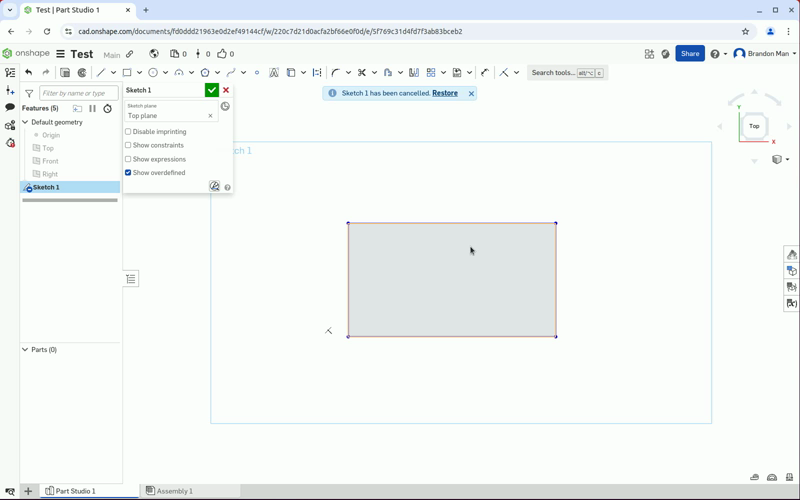
click(470, 246)
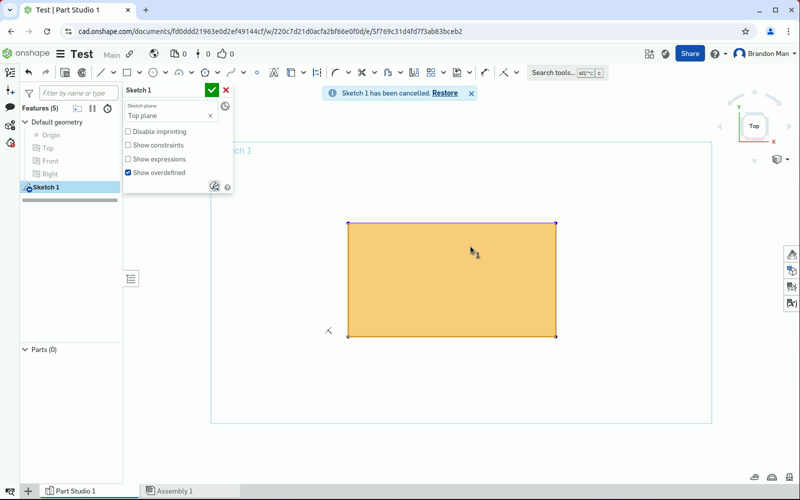
mouse_move(73, 352)
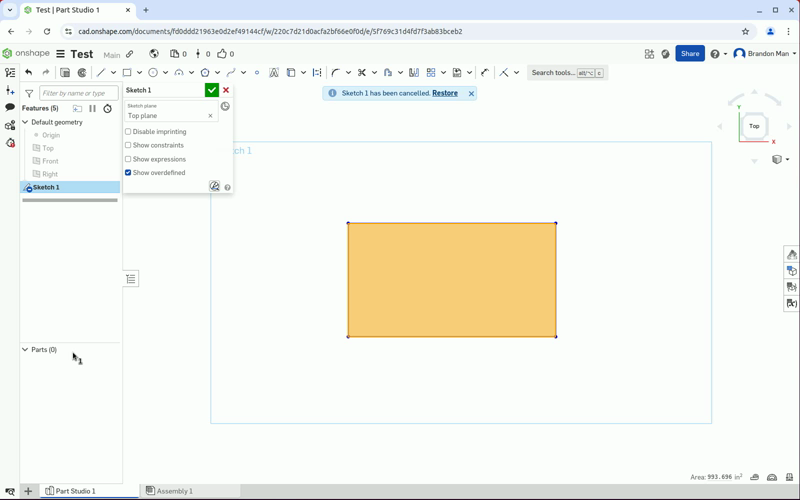
key(shift+y)
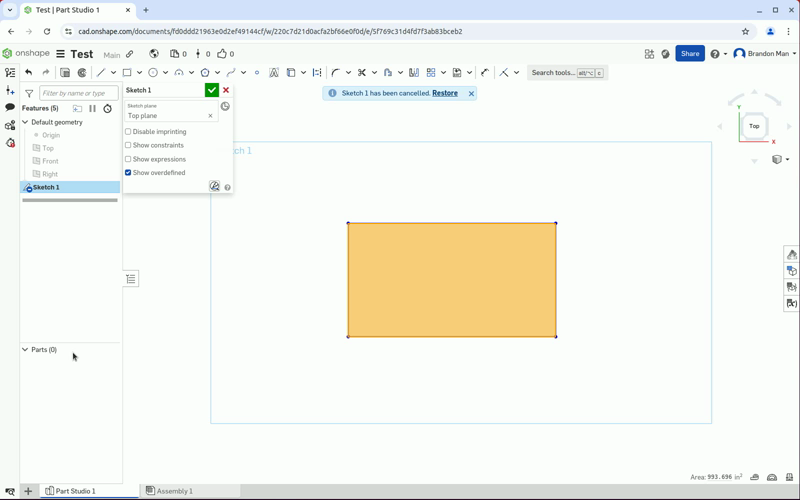
key(shift+e)
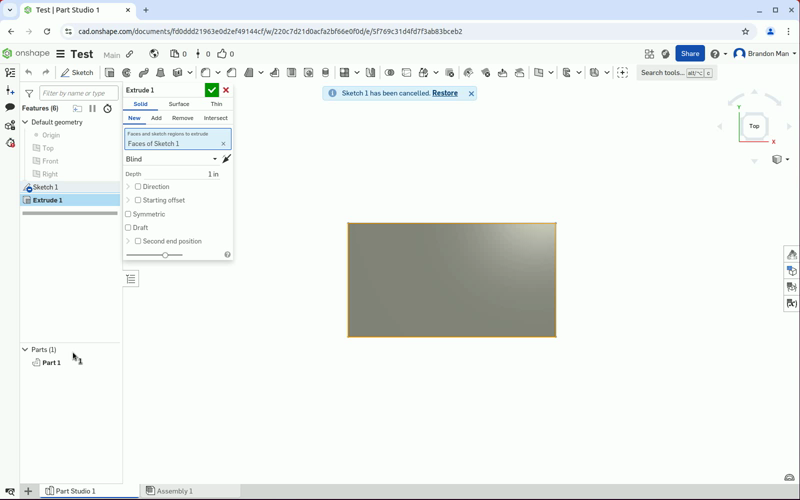
mouse_move(143, 106)
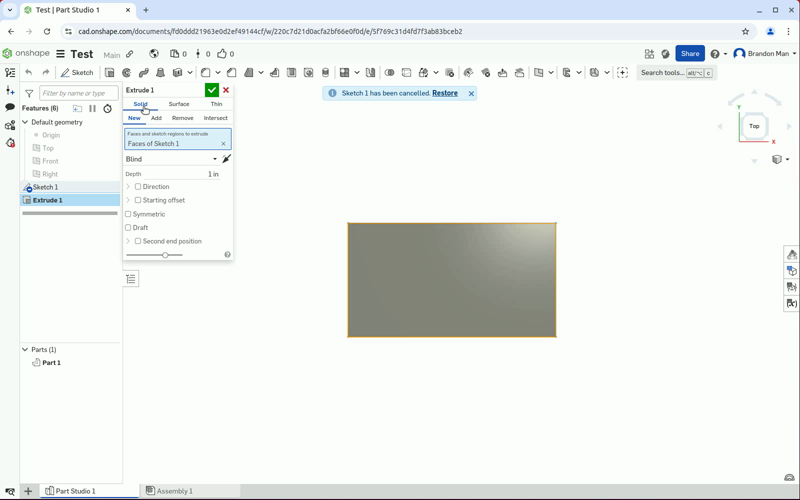
click(143, 106)
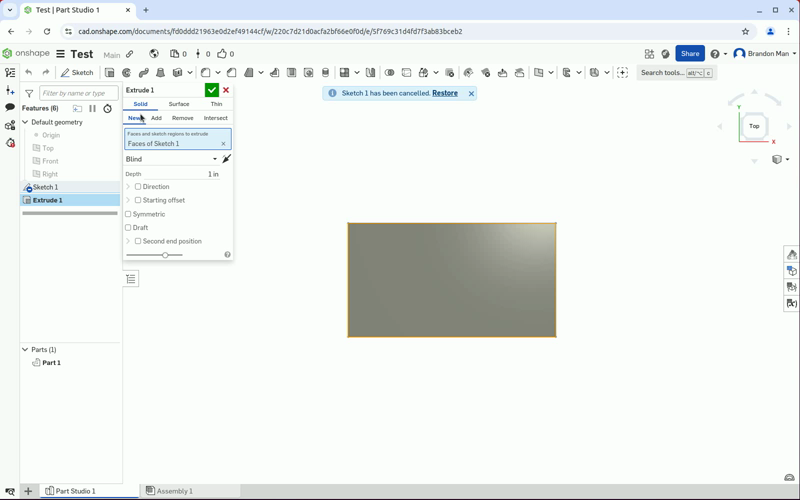
mouse_move(137, 120)
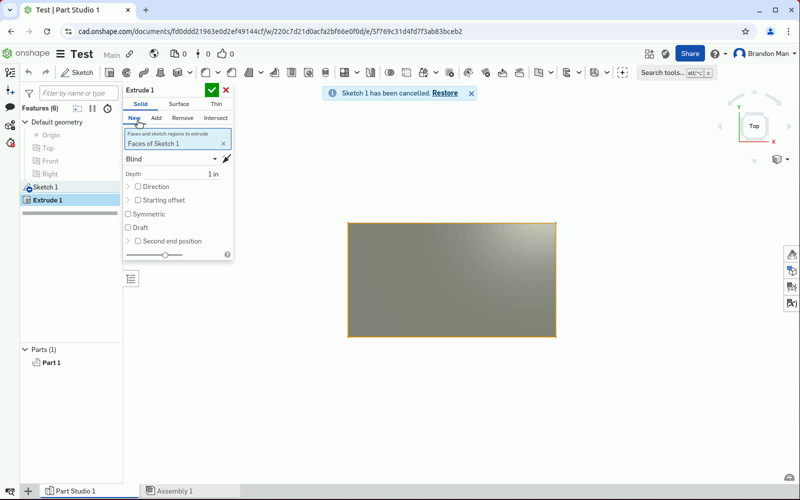
click(137, 120)
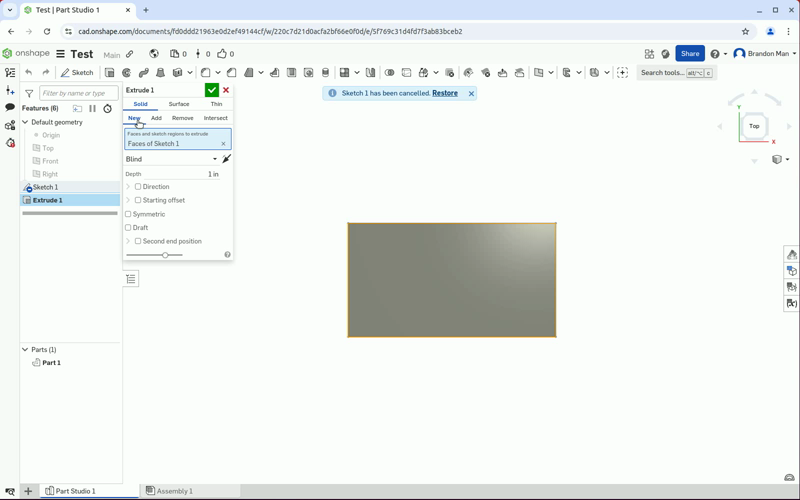
key(tab, 4)
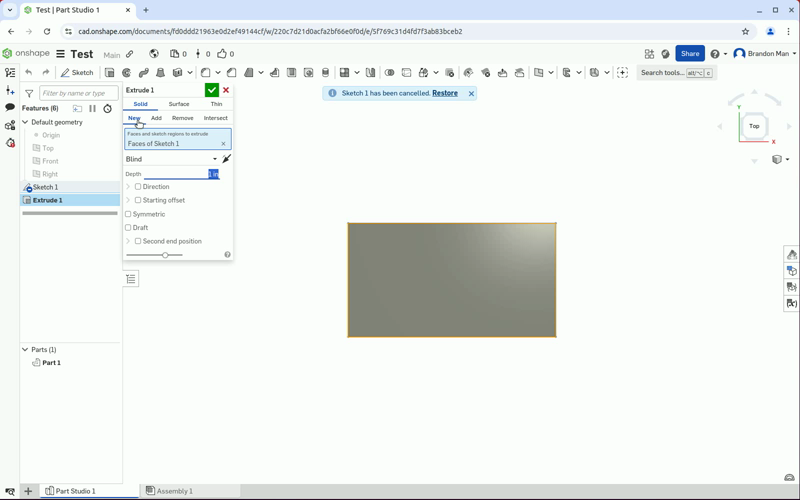
text(0.241)
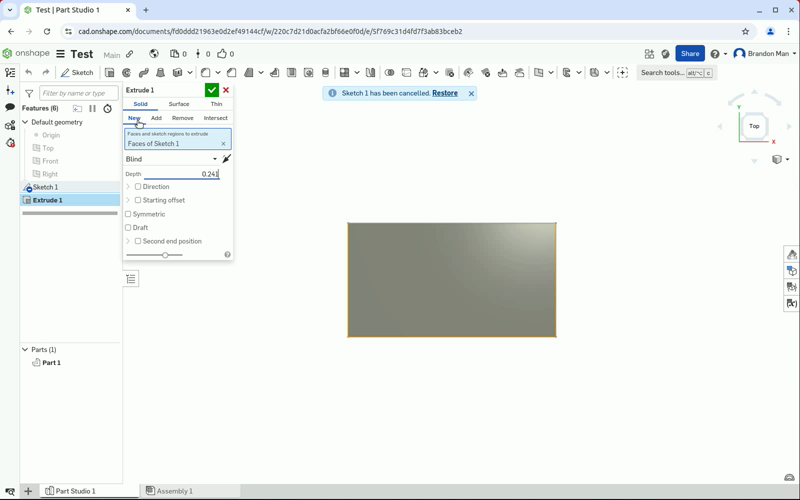
key(enter)
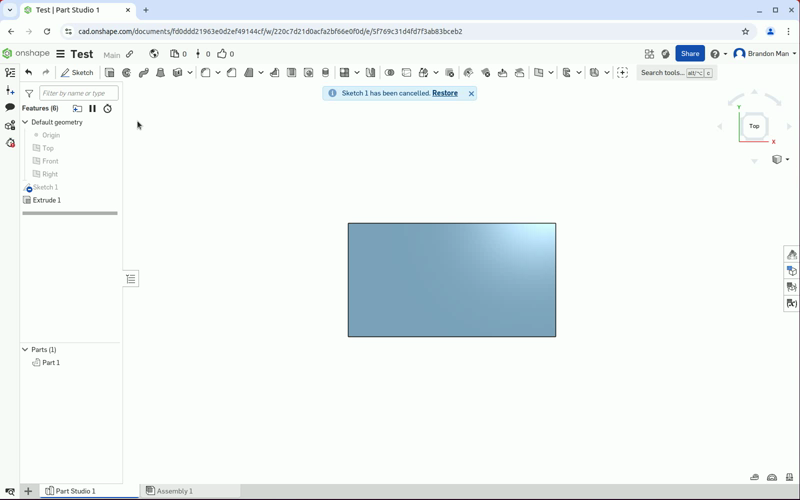
key(shift+h)
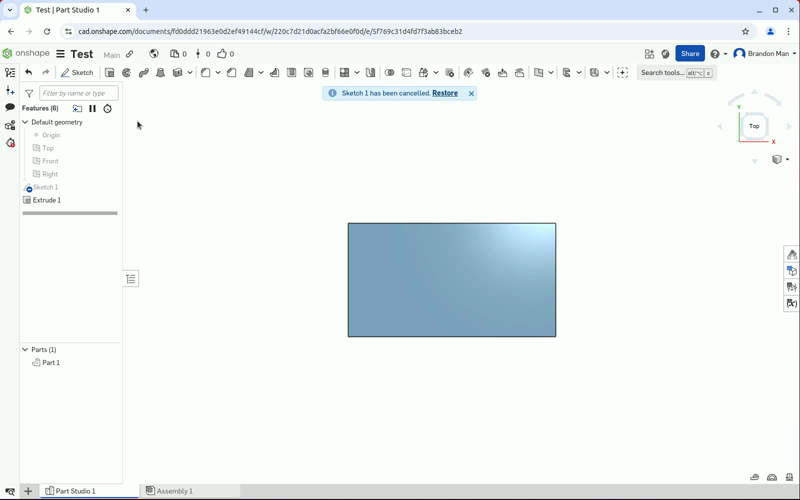
key(shift+h)
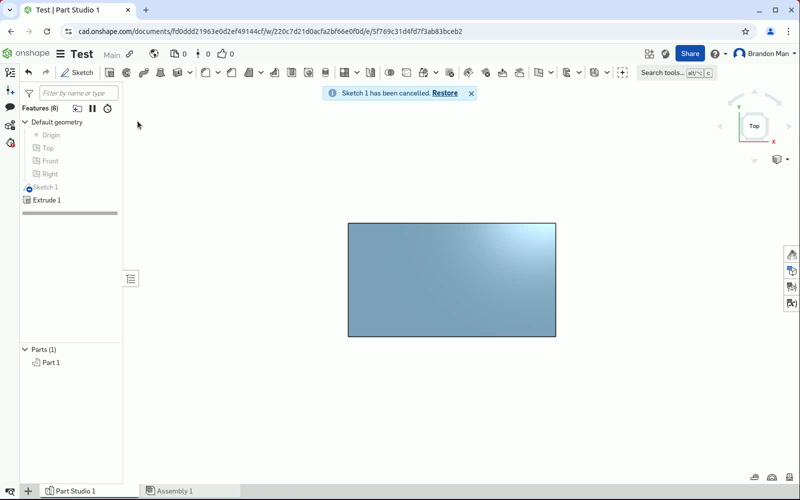
mouse_move(73, 189)
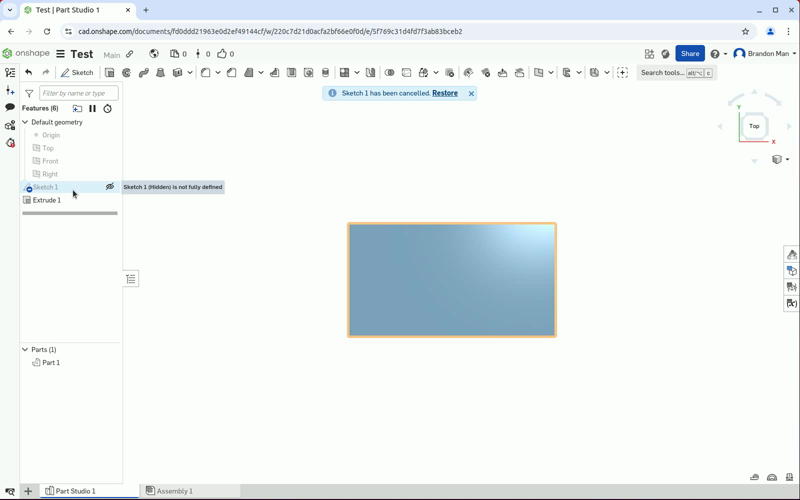
click(73, 189)
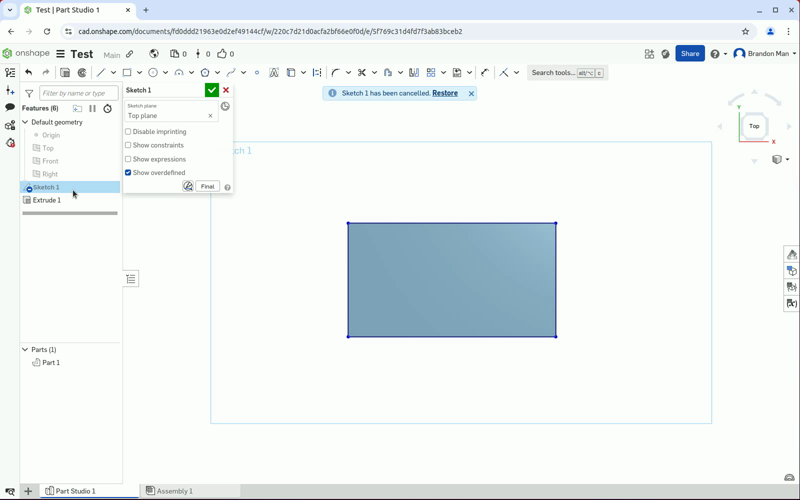
mouse_move(229, 92)
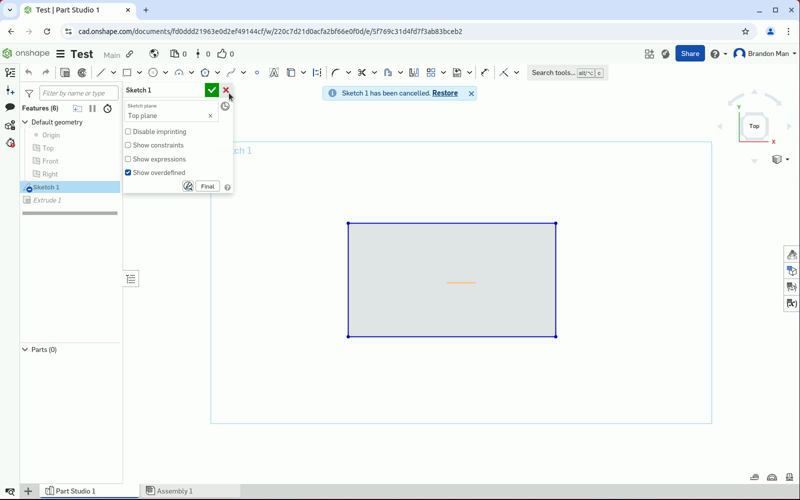
click(229, 92)
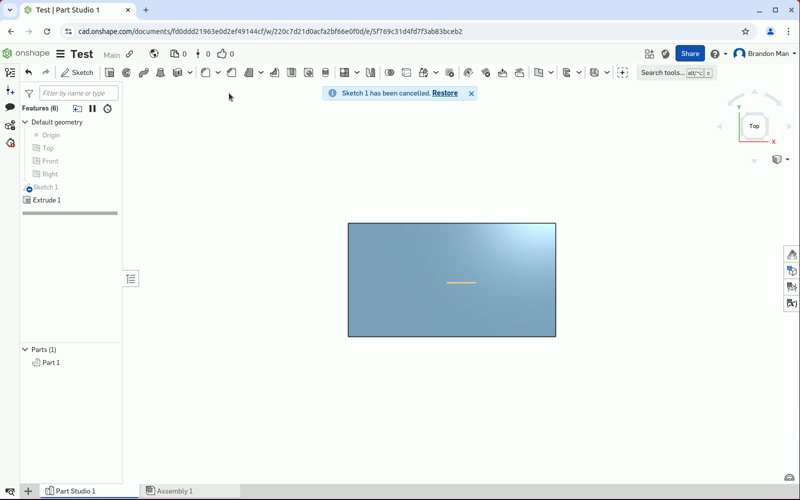
mouse_move(541, 75)
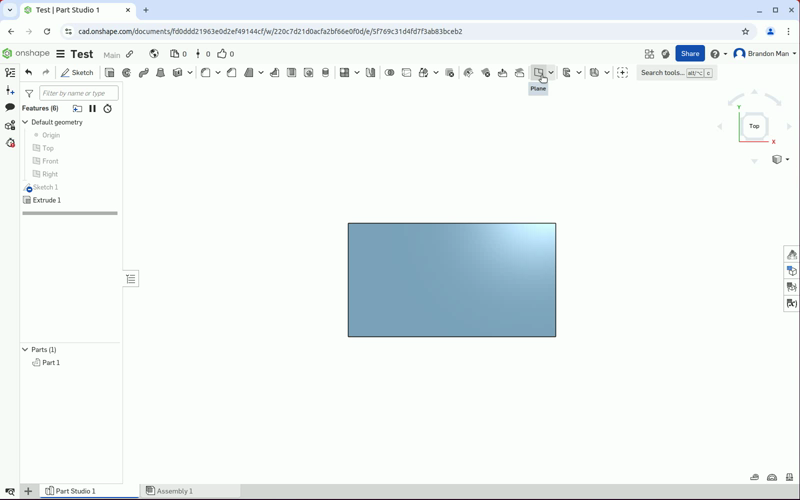
click(541, 75)
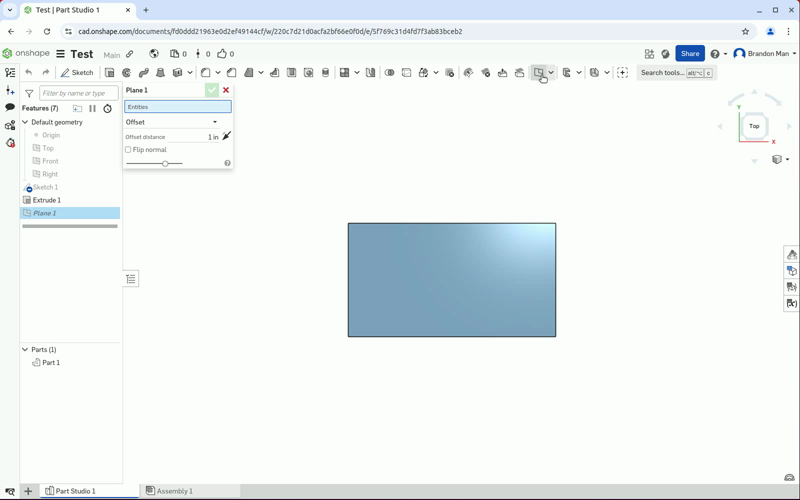
mouse_move(73, 150)
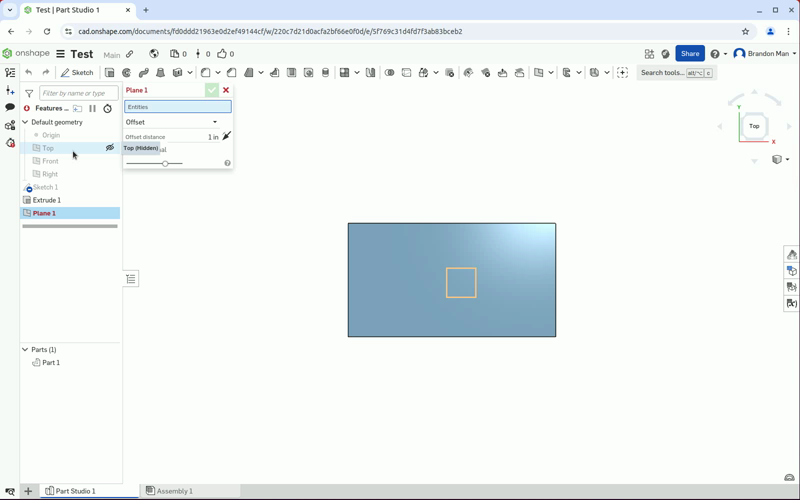
click(73, 150)
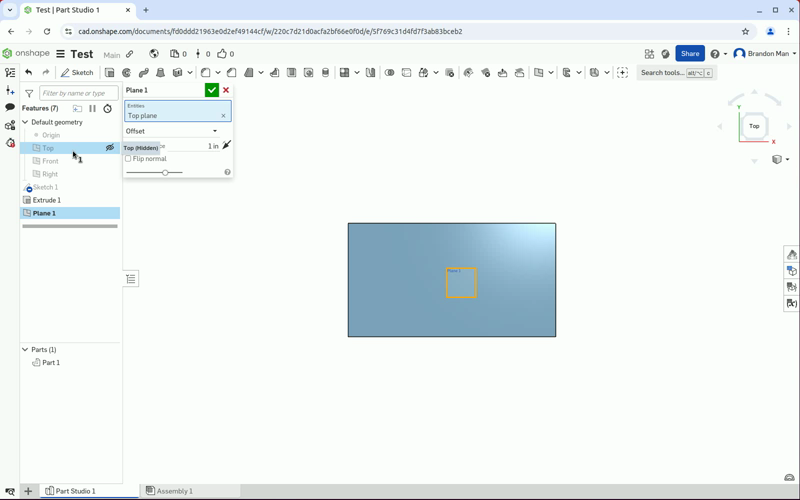
key(tab, 2)
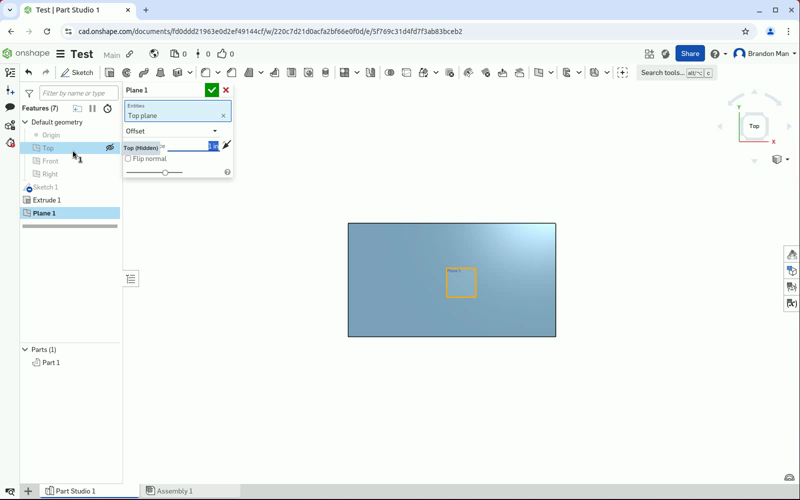
text(0.246)
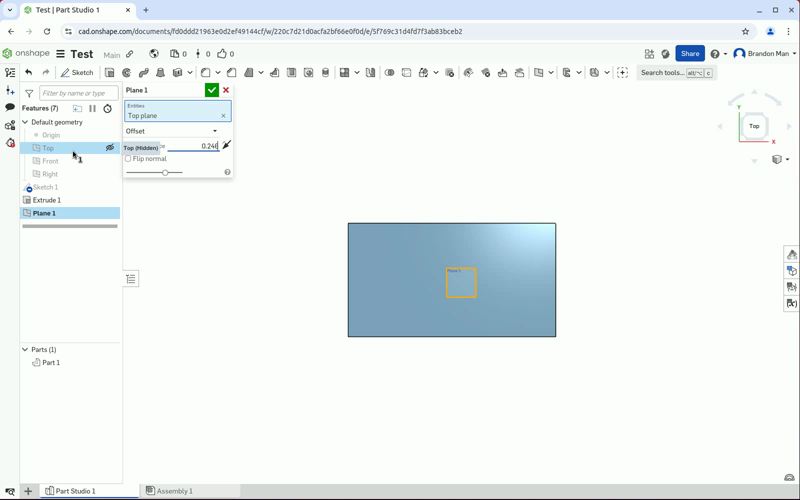
key(enter, 2)
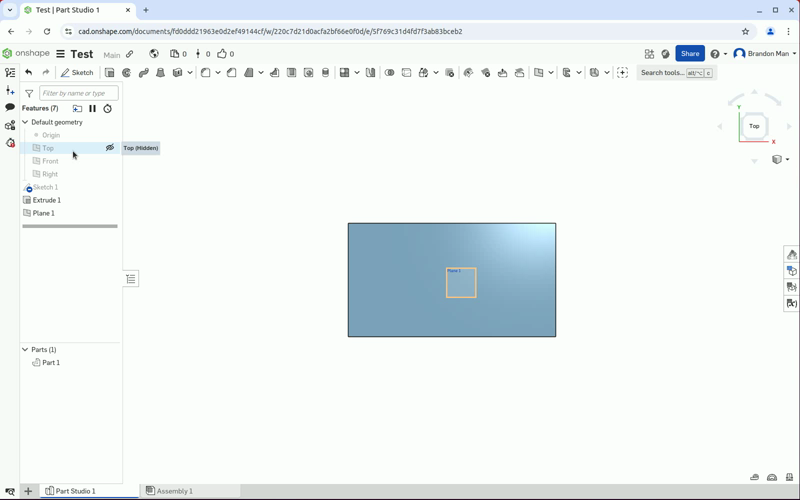
key(shift+s)
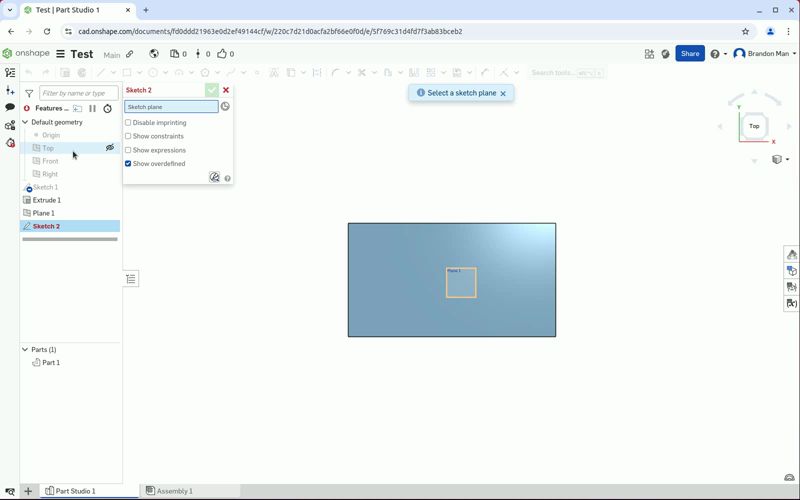
mouse_move(73, 215)
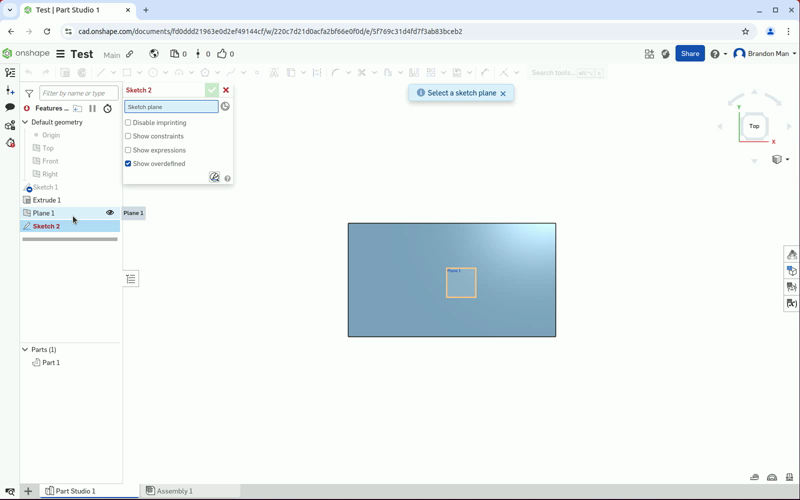
click(73, 215)
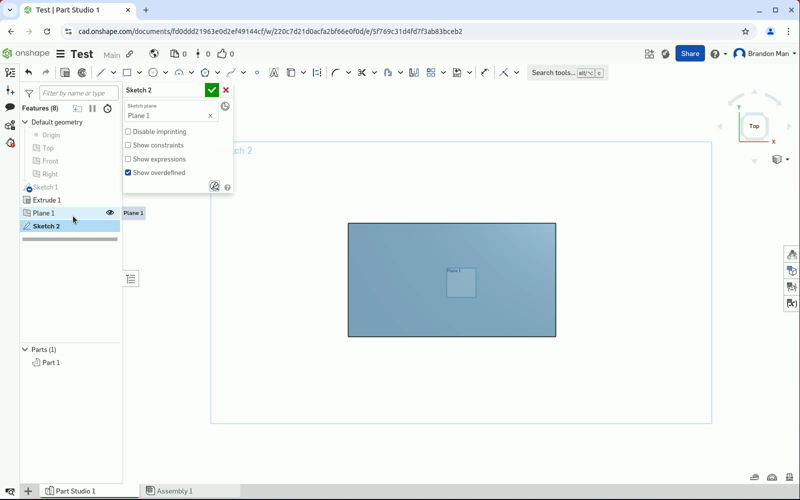
mouse_move(73, 352)
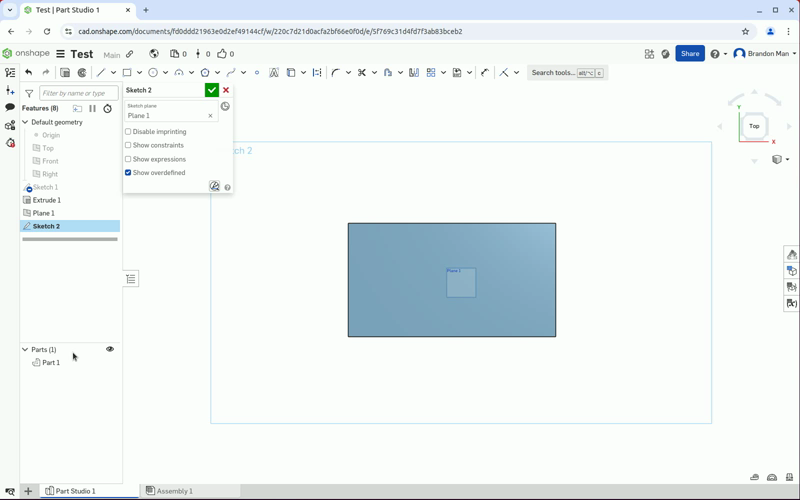
key(y)
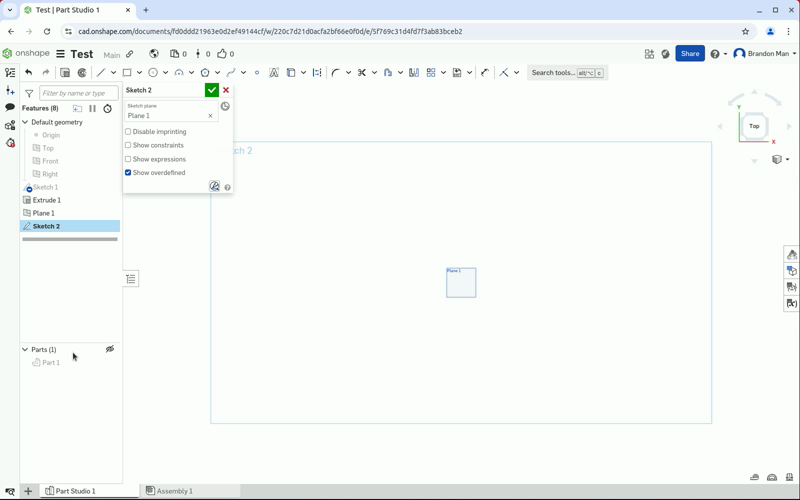
key(a)
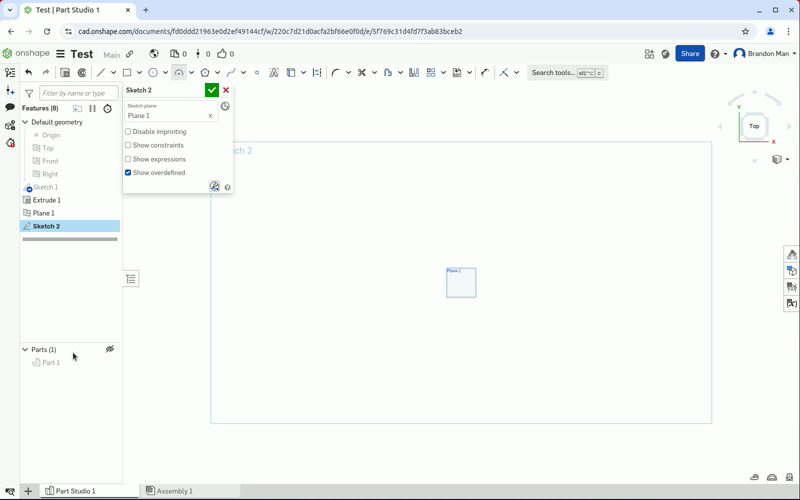
key_down(shift)
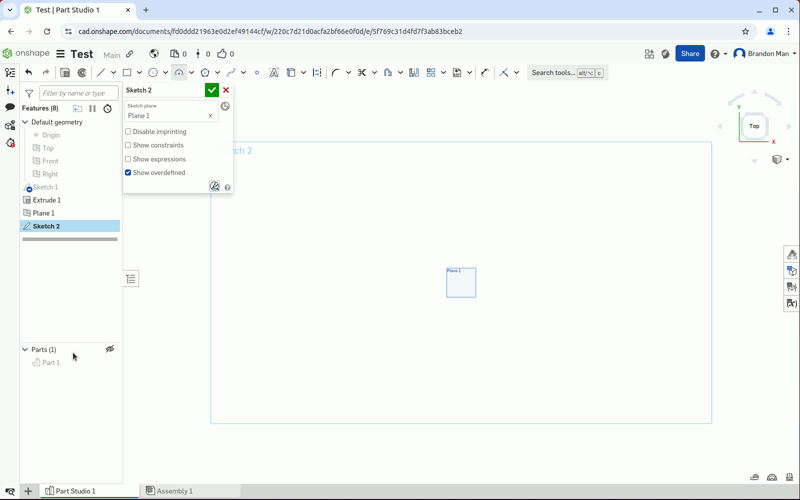
mouse_move(380, 327)
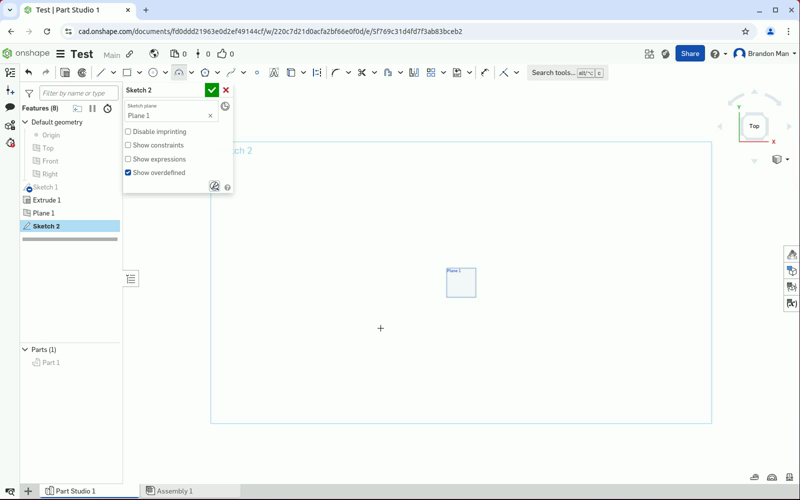
click(380, 327)
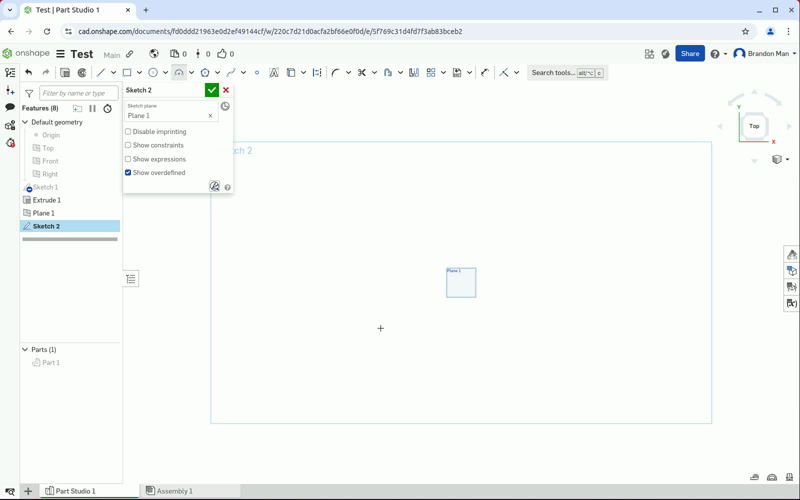
key_up(shift)
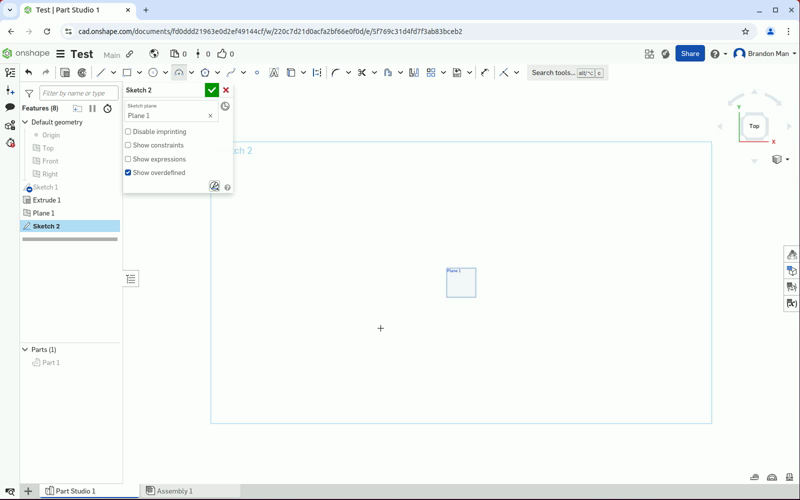
key_down(shift)
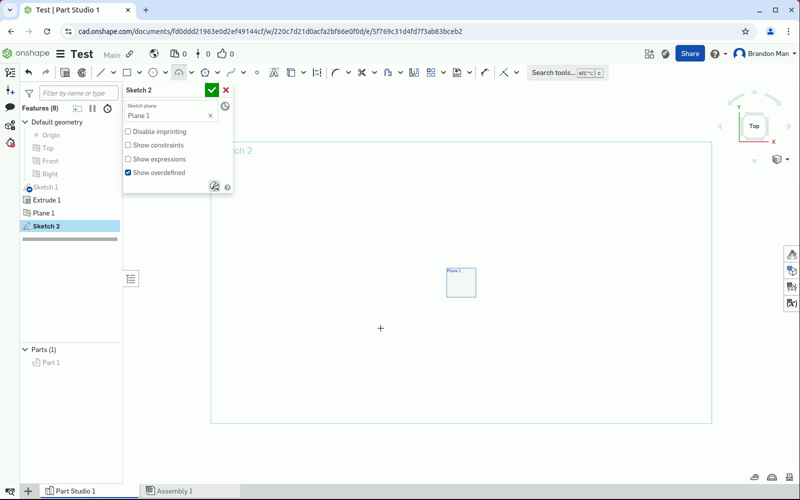
mouse_move(386, 327)
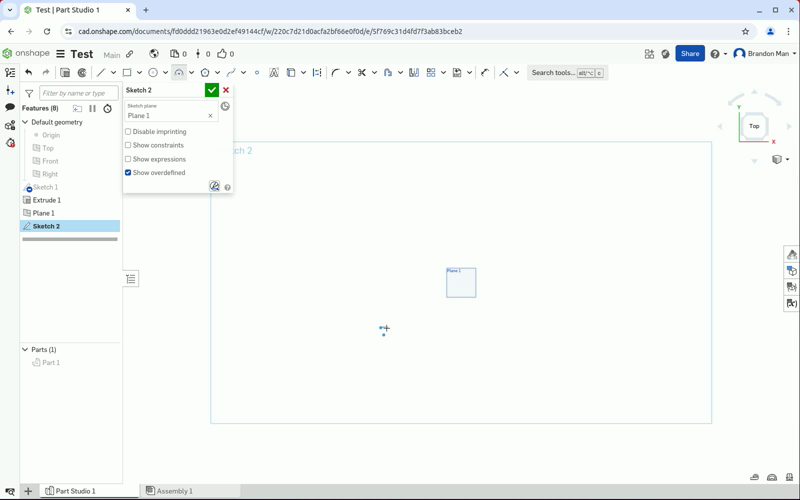
scroll(6)
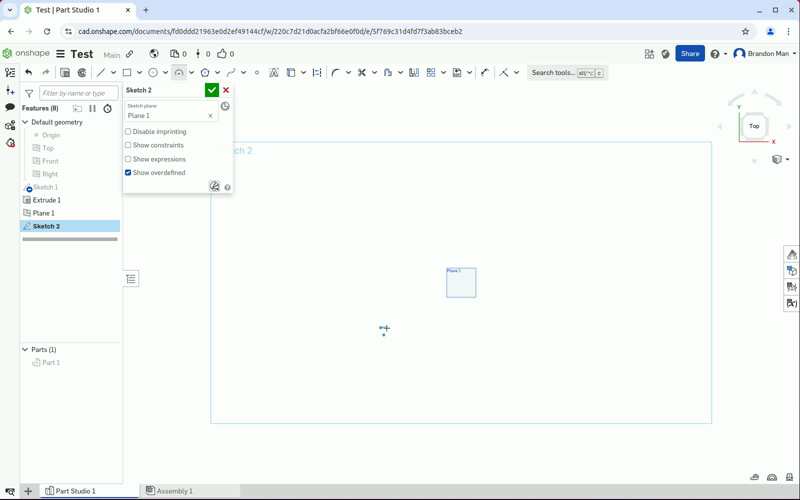
scroll(6)
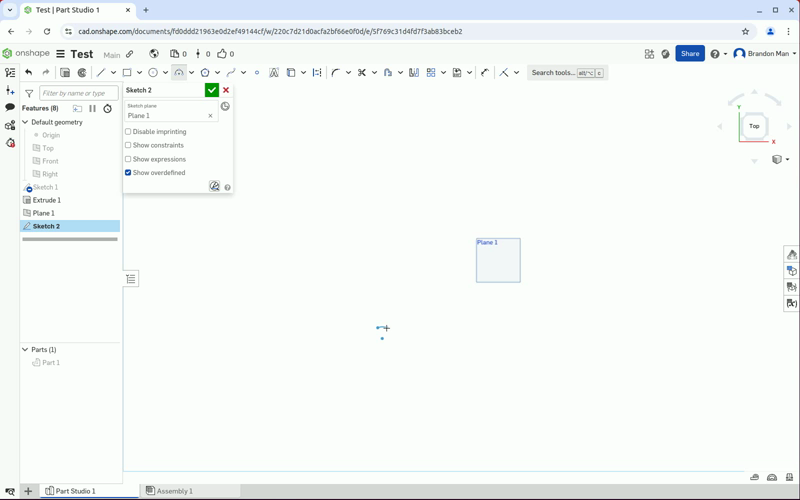
scroll(6)
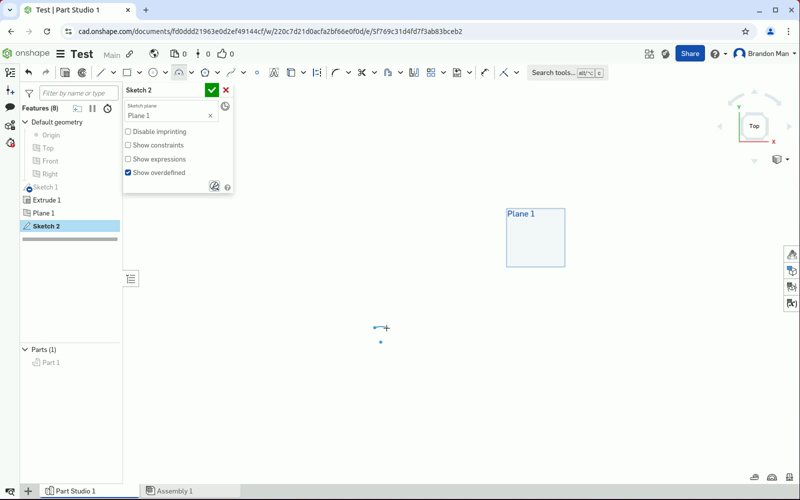
scroll(6)
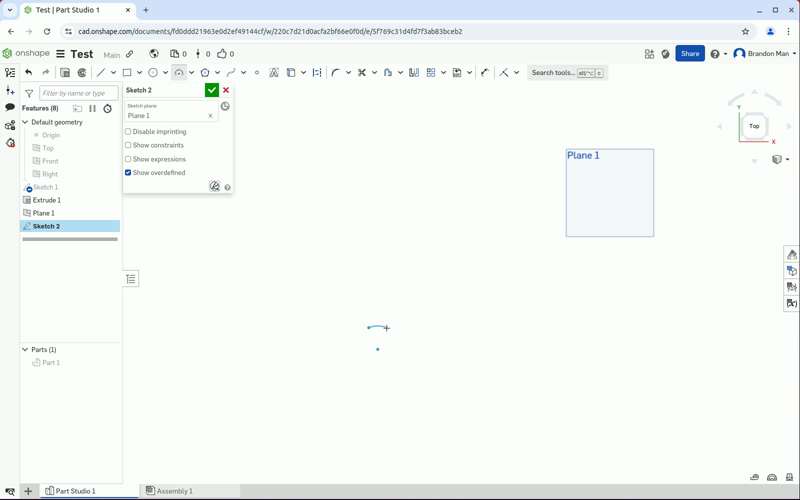
scroll(6)
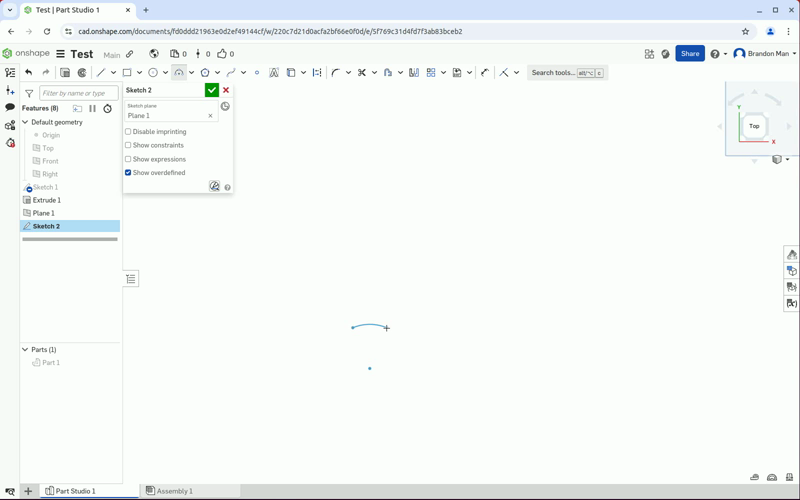
scroll(6)
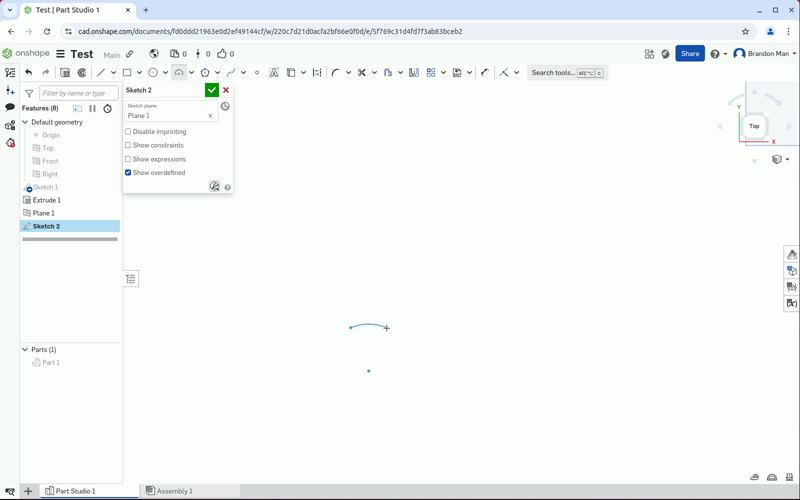
scroll(6)
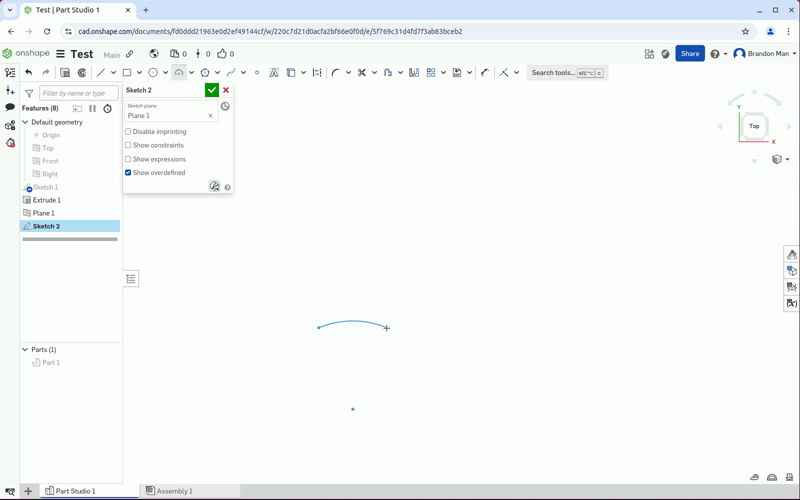
click(386, 327)
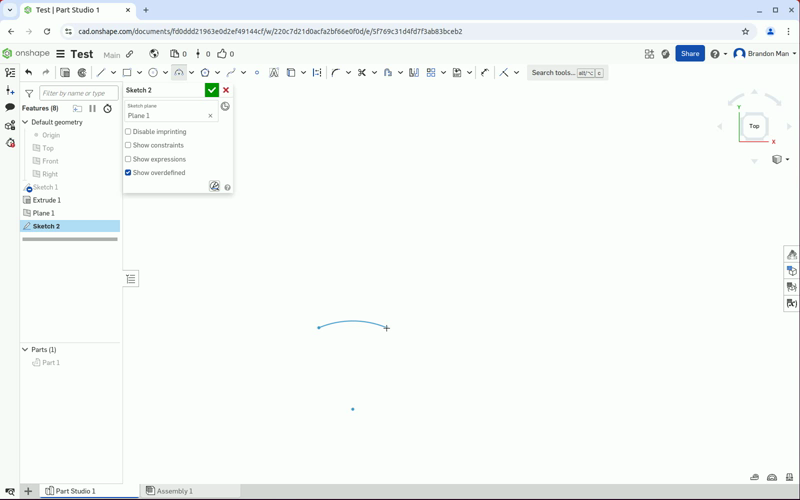
scroll(-6)
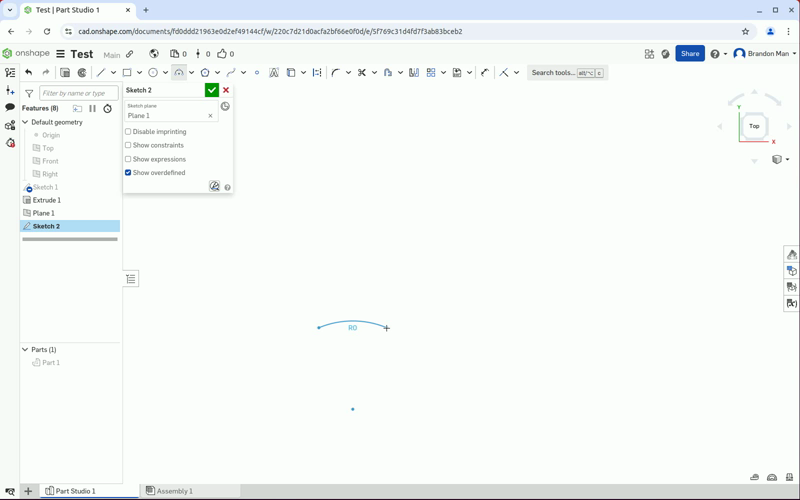
scroll(-6)
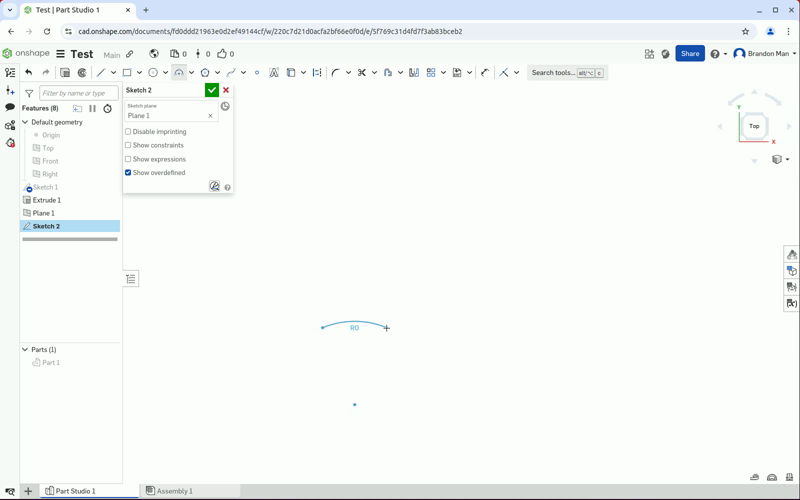
scroll(-6)
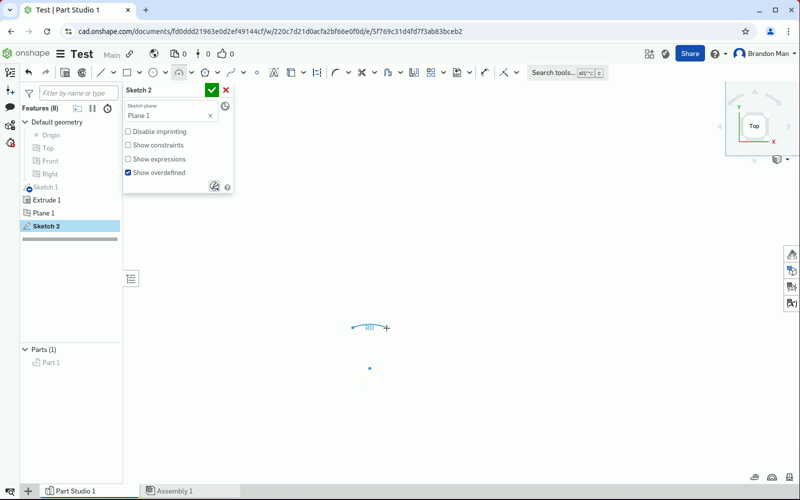
scroll(-6)
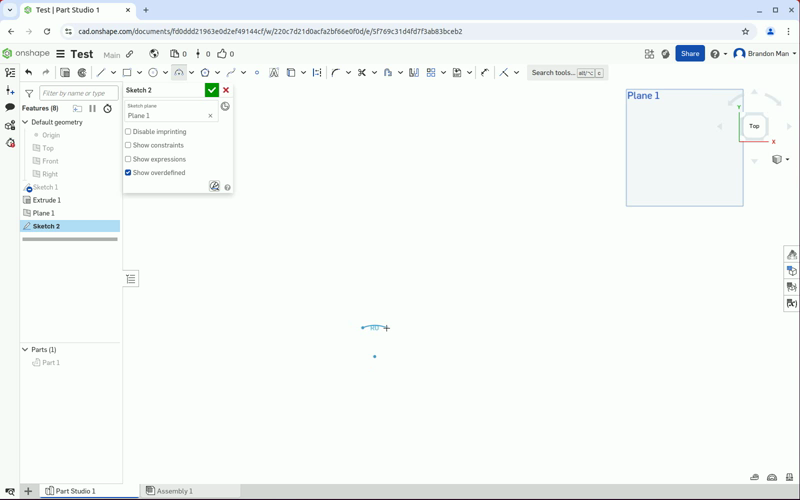
scroll(-6)
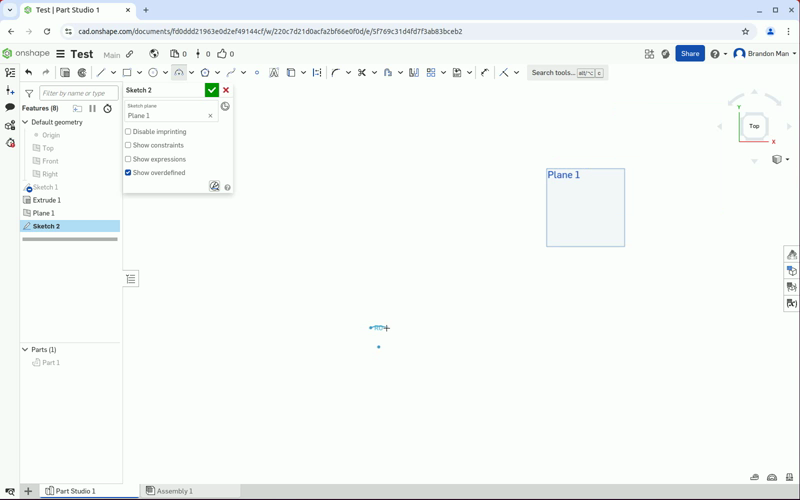
scroll(-6)
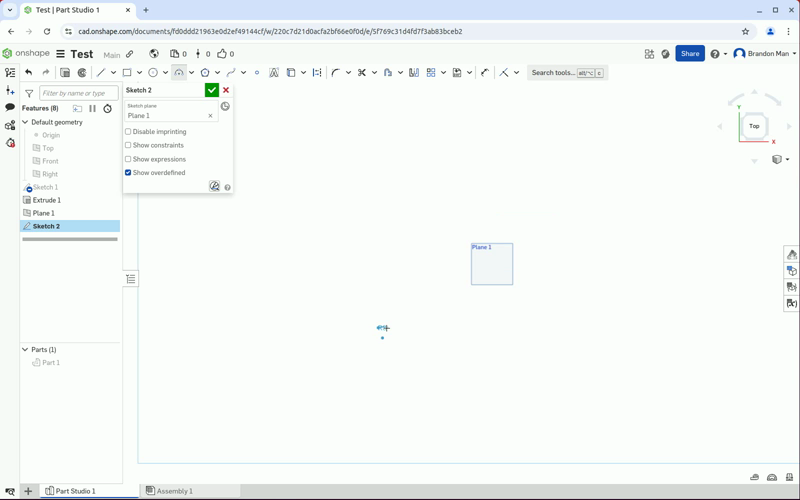
scroll(-6)
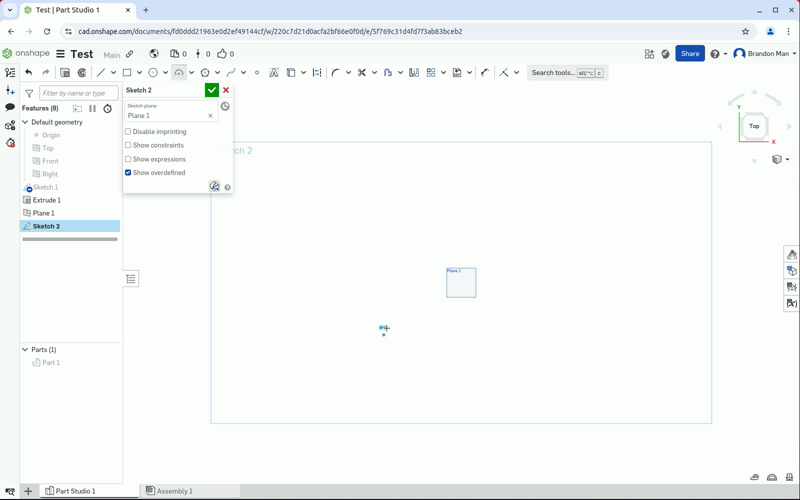
mouse_move(383, 330)
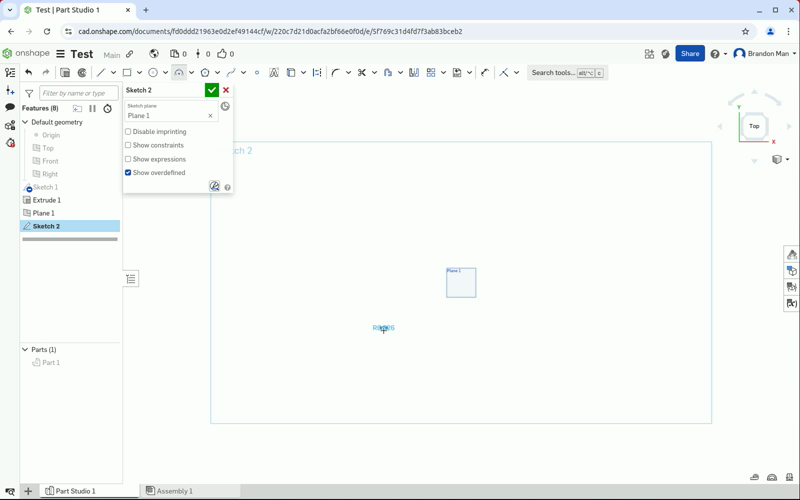
scroll(6)
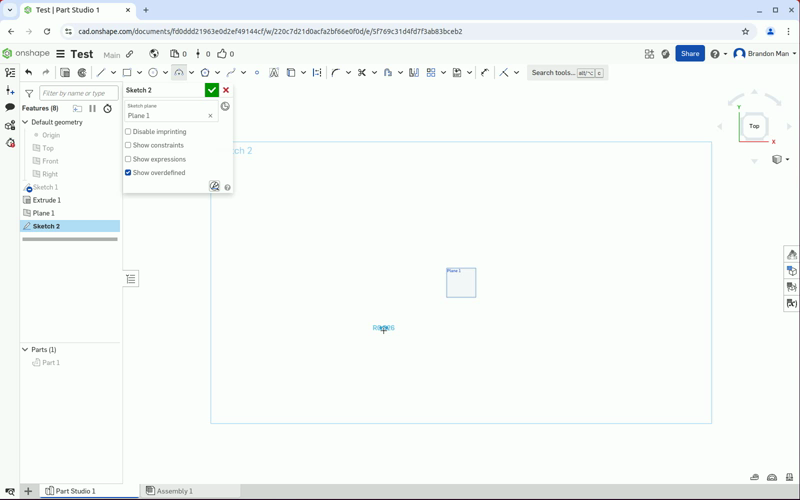
scroll(6)
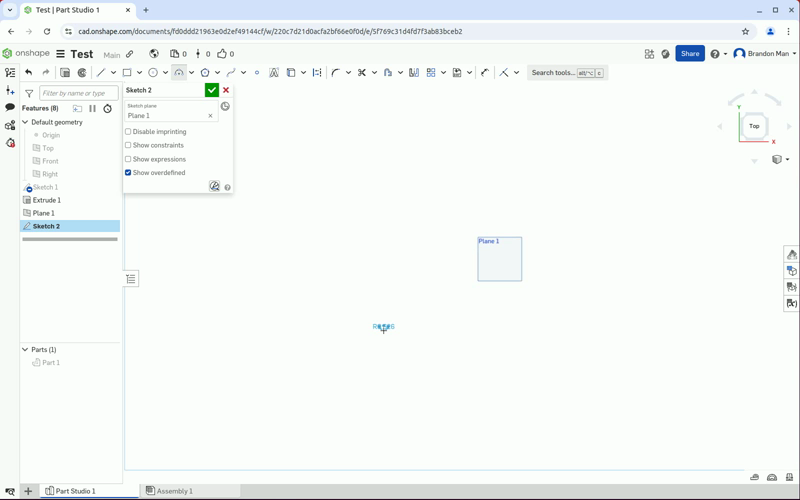
scroll(6)
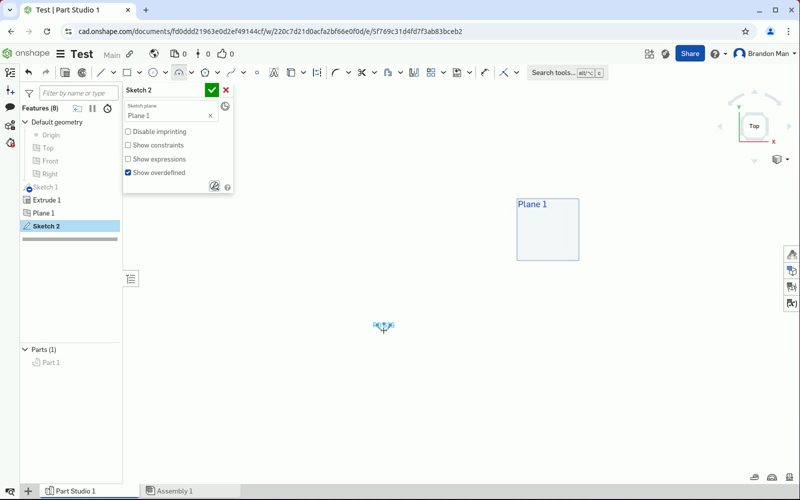
scroll(6)
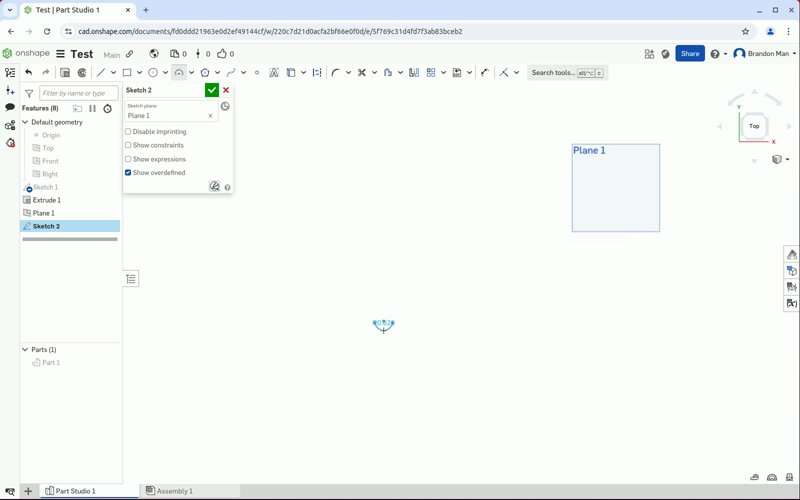
scroll(6)
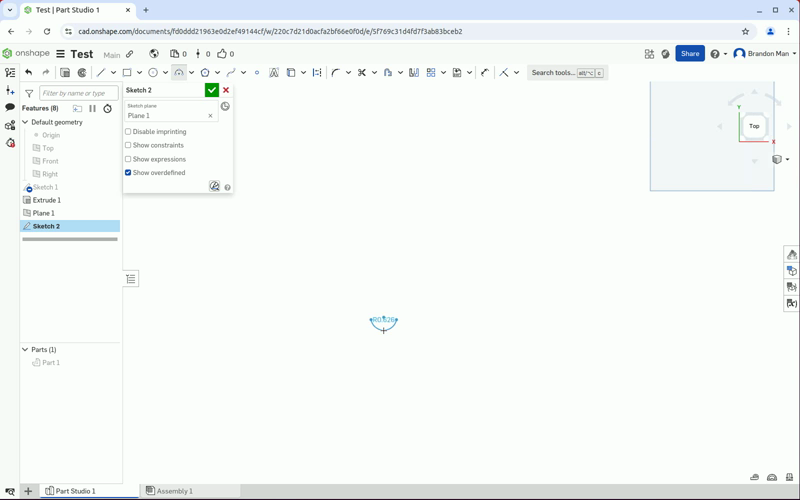
scroll(6)
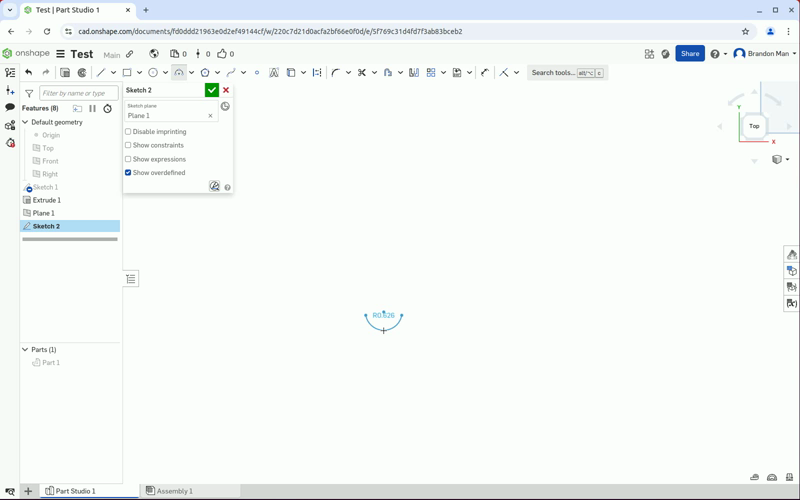
scroll(6)
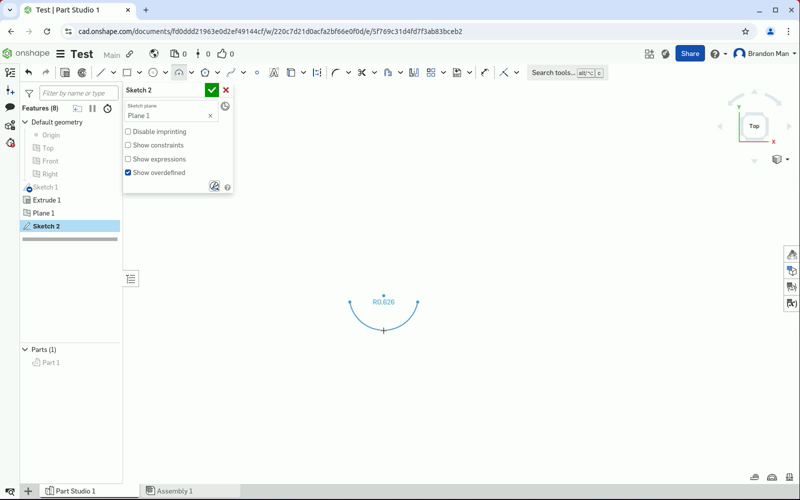
click(383, 330)
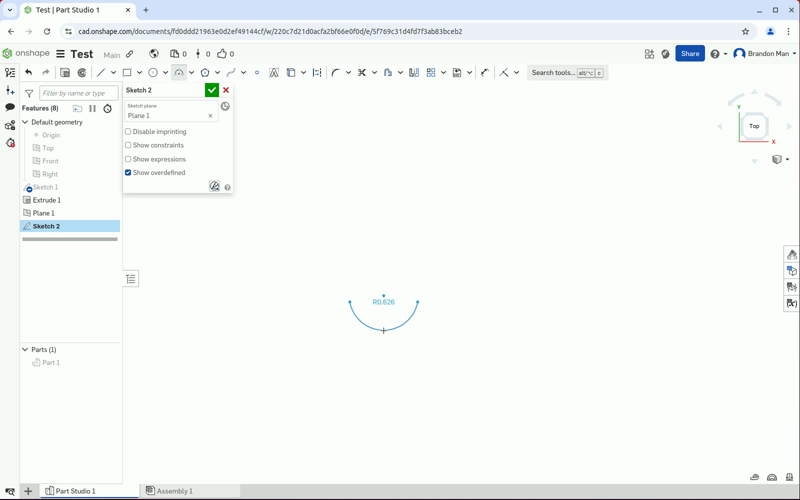
scroll(-6)
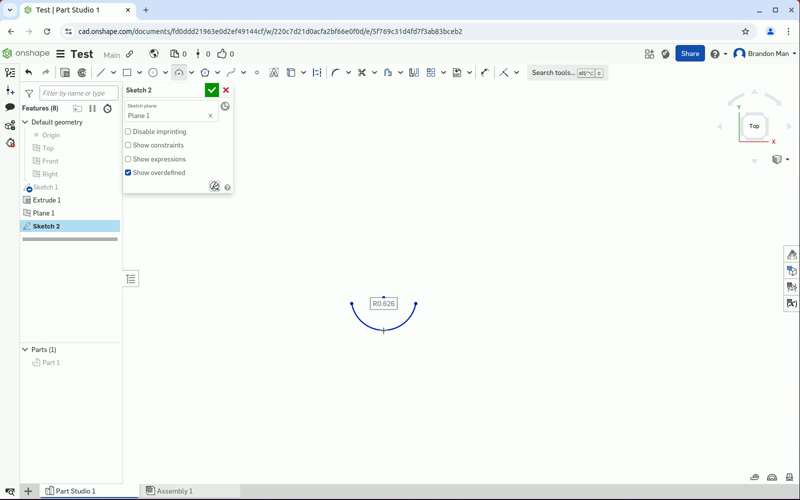
scroll(-6)
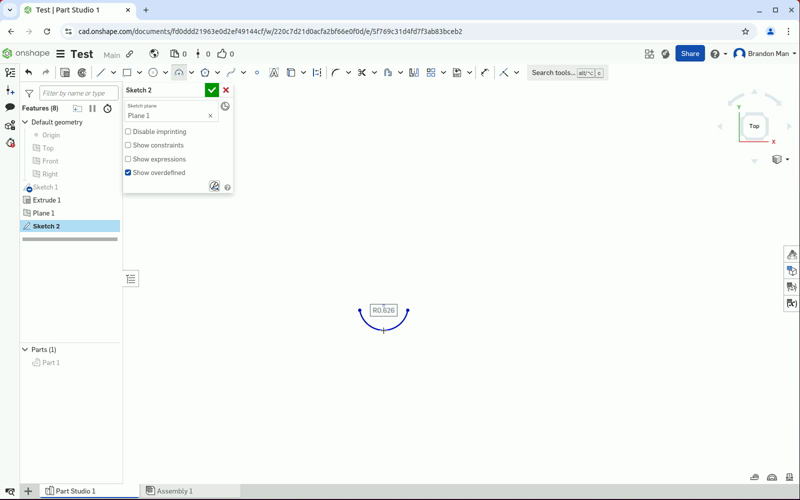
scroll(-6)
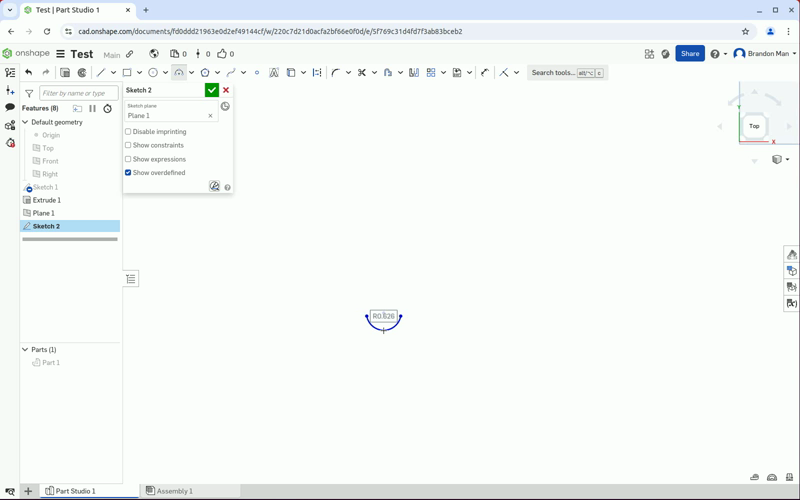
scroll(-6)
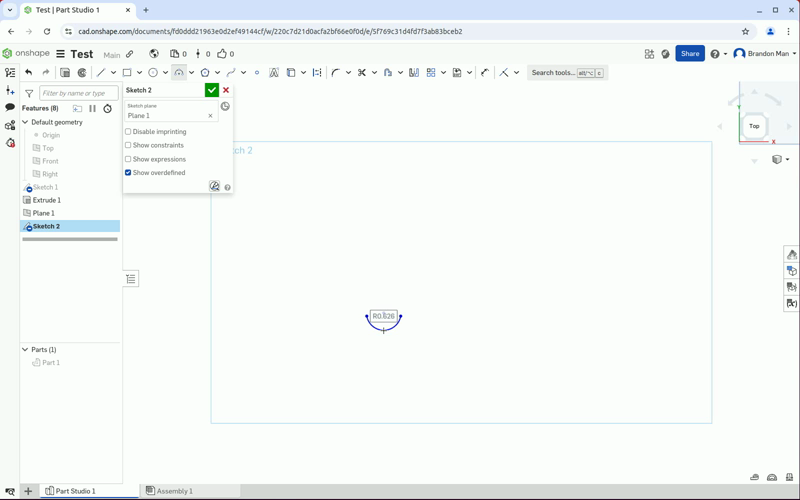
scroll(-6)
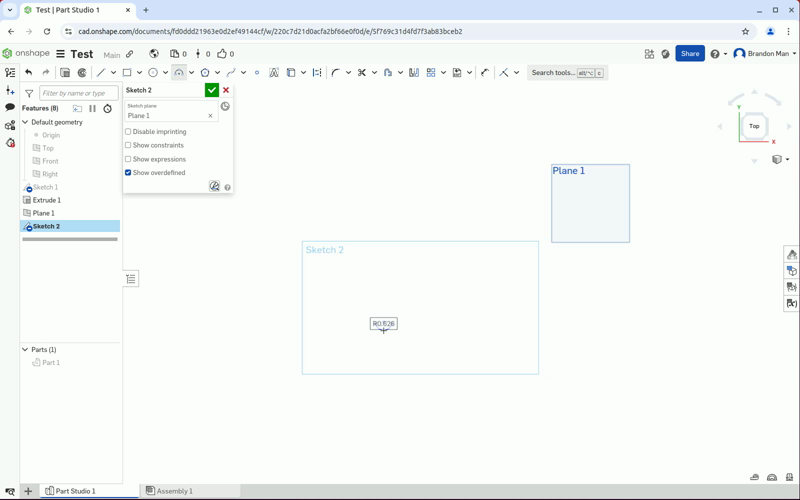
scroll(-6)
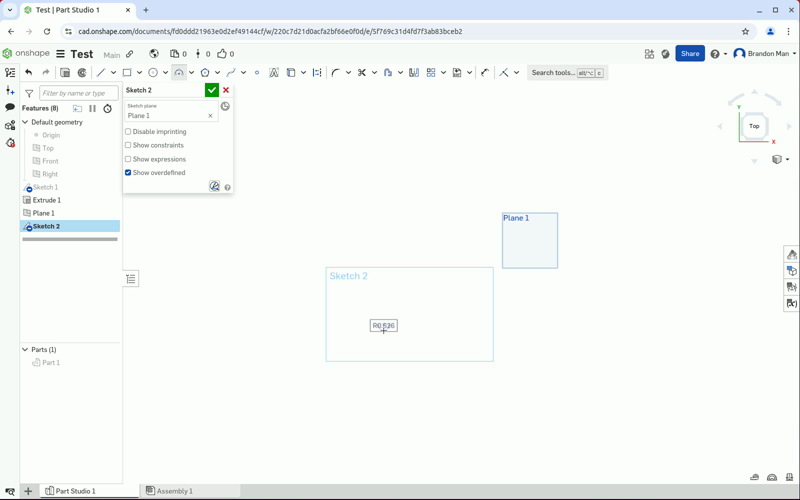
scroll(-6)
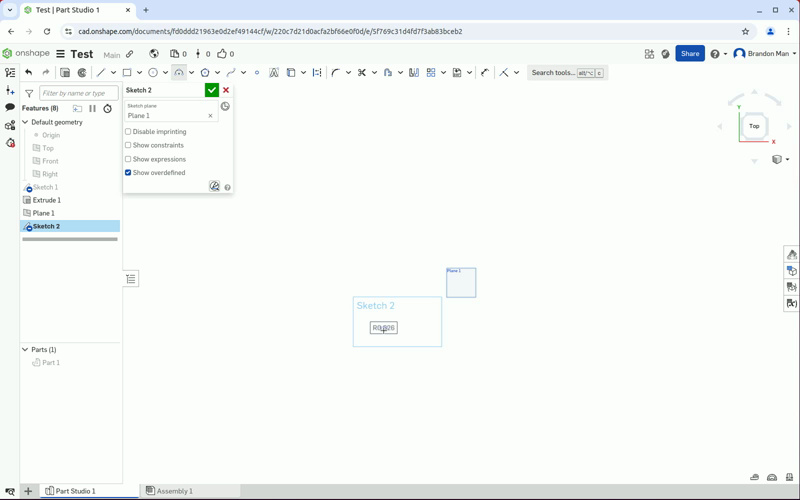
key_up(shift)
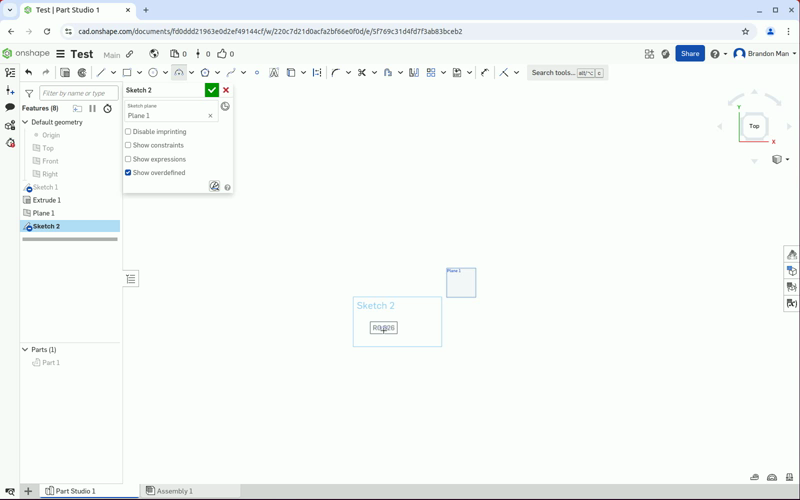
key(esc)
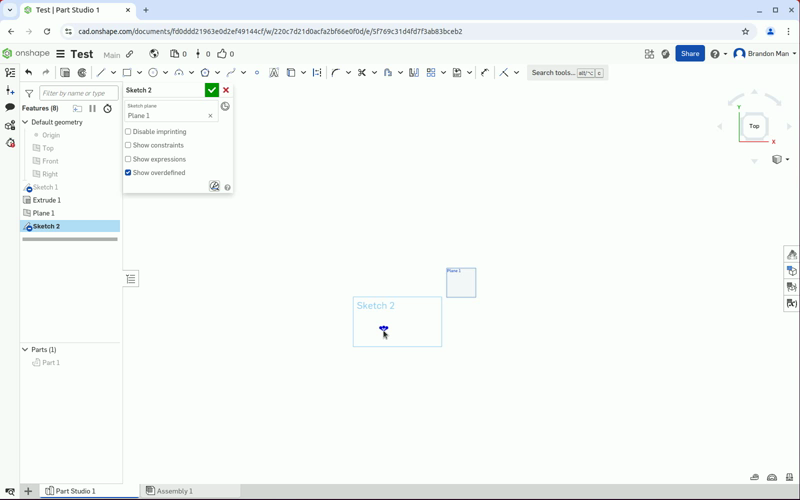
key(l)
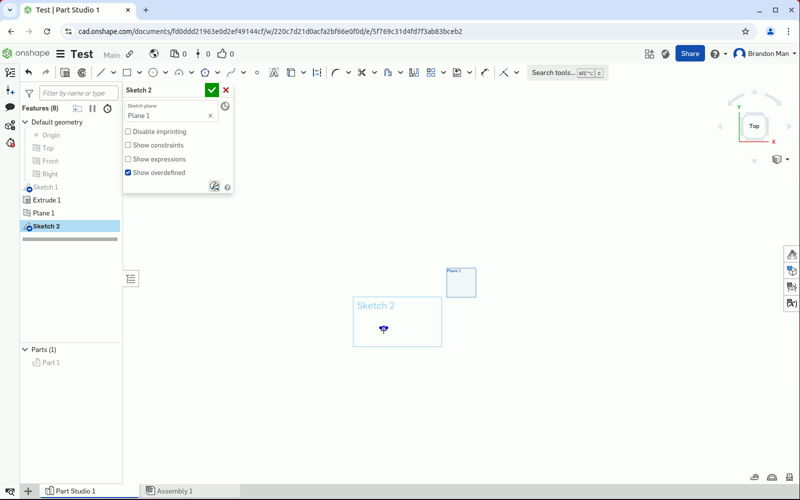
mouse_move(386, 327)
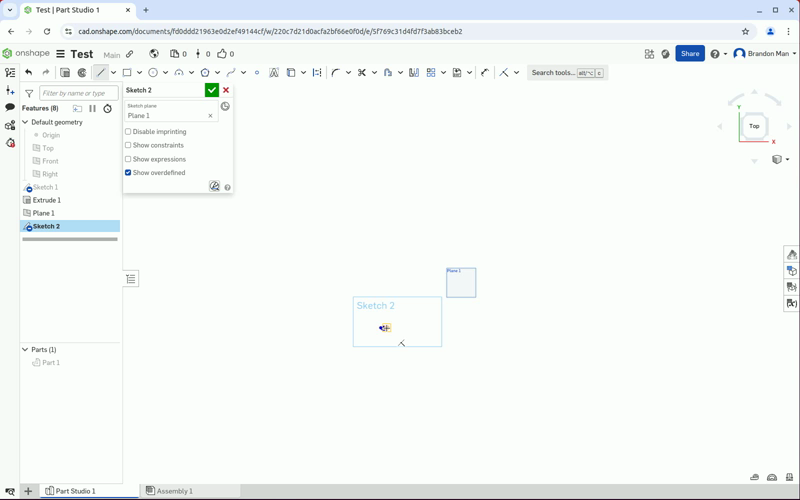
scroll(6)
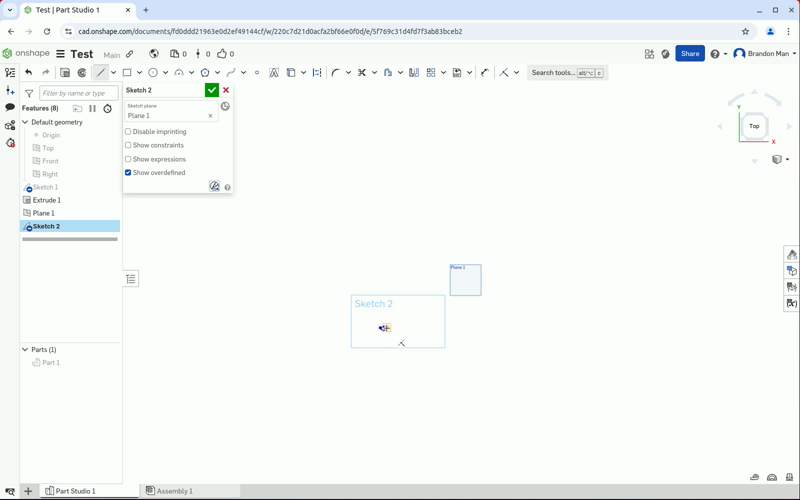
scroll(6)
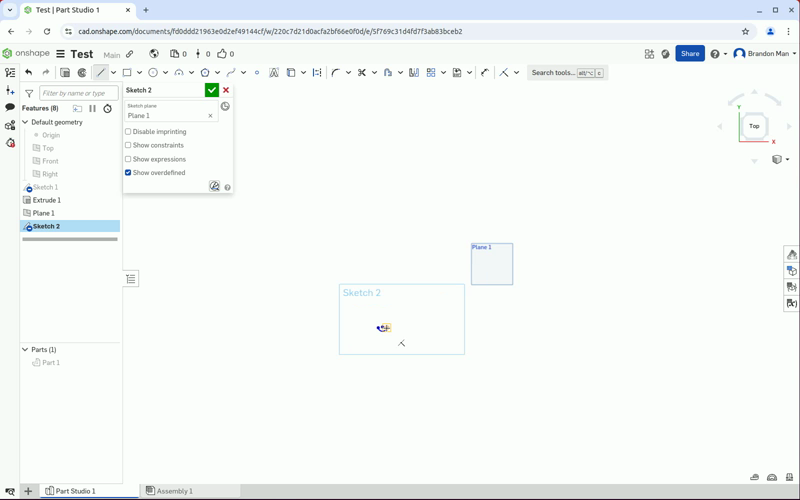
scroll(6)
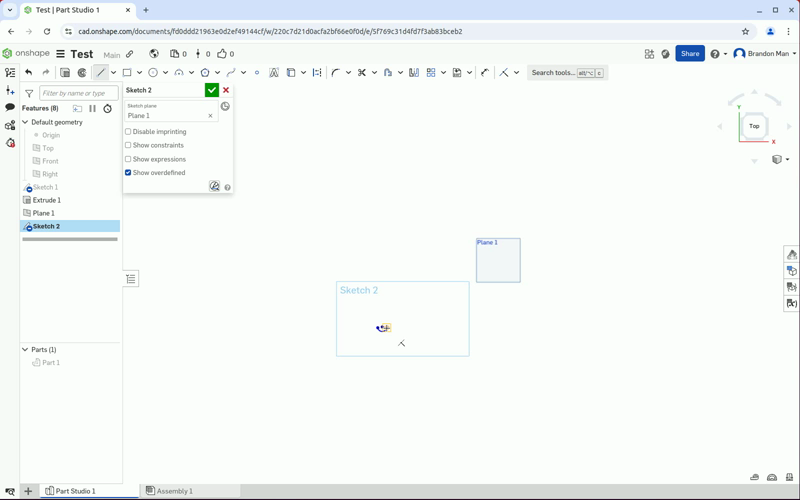
scroll(6)
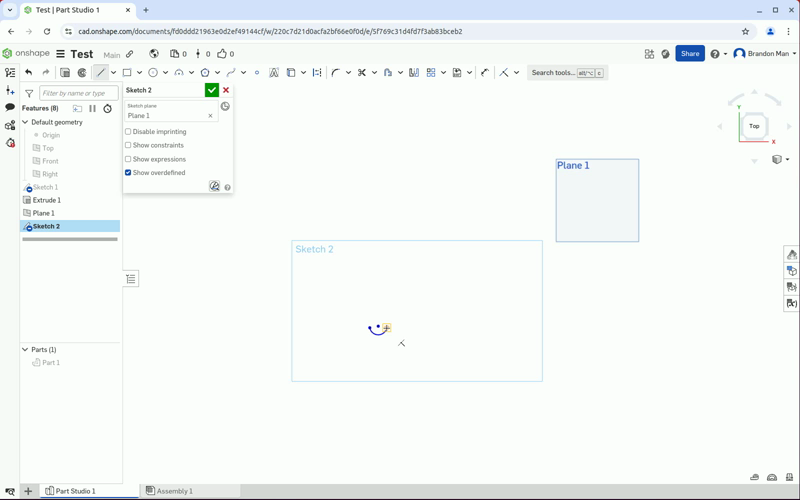
scroll(6)
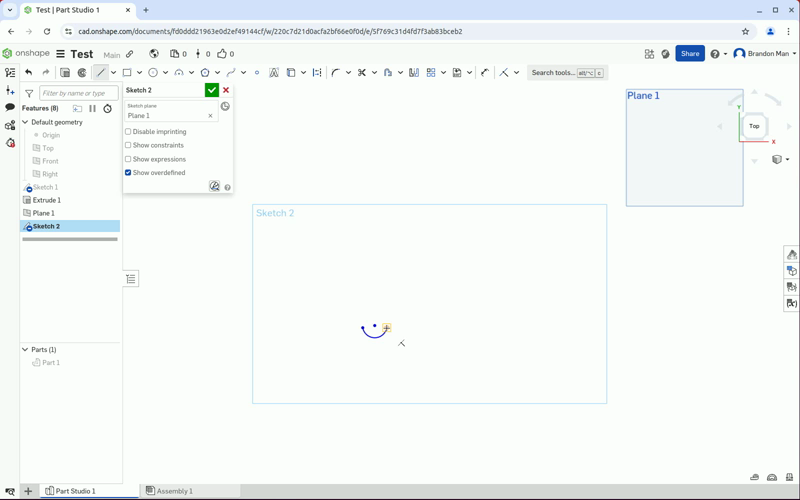
scroll(6)
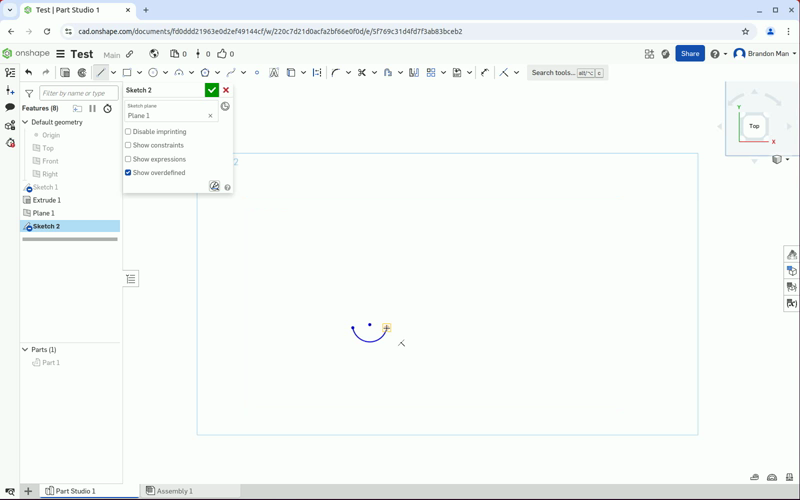
scroll(6)
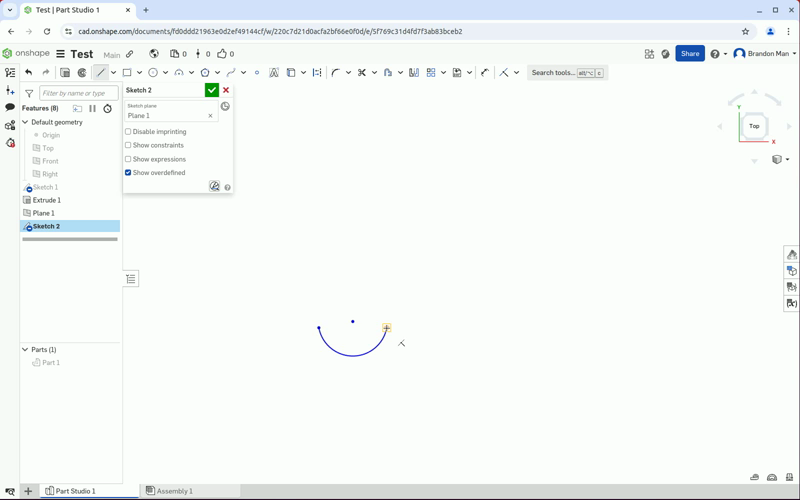
click(386, 327)
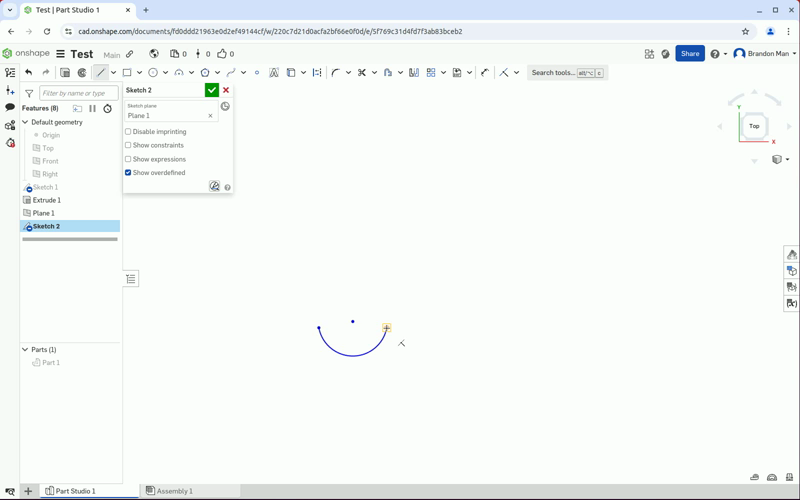
scroll(-6)
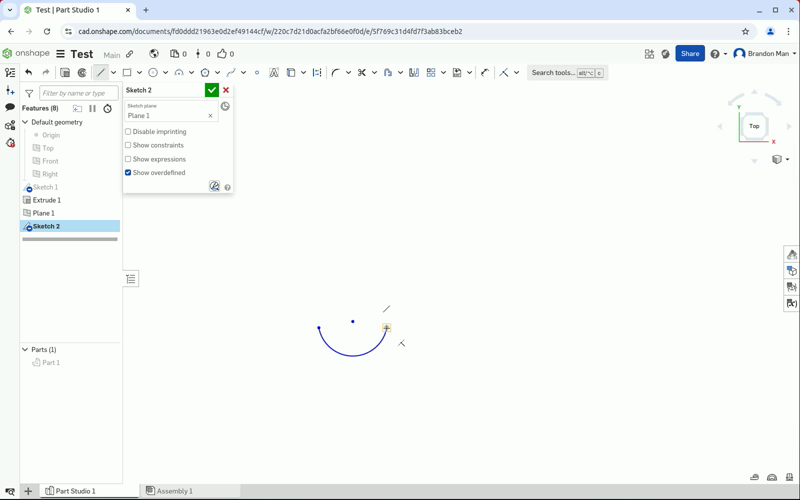
scroll(-6)
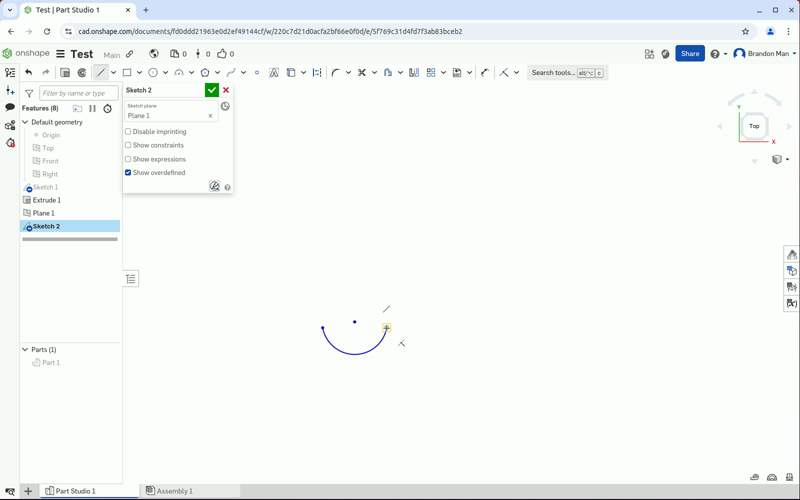
scroll(-6)
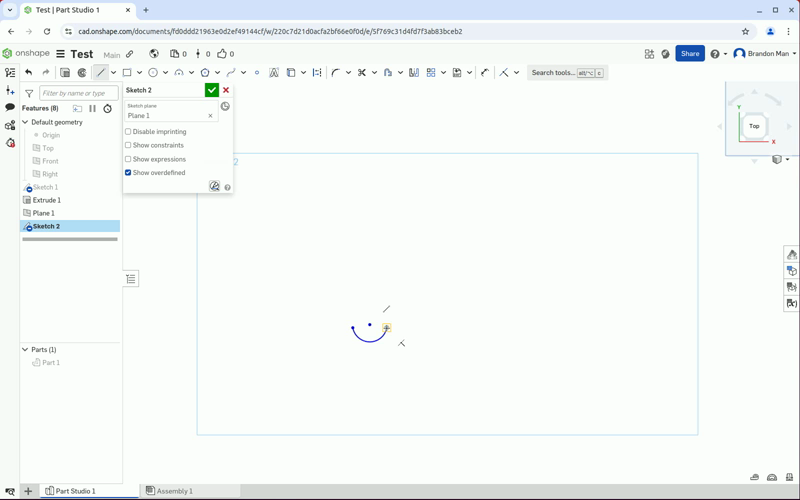
scroll(-6)
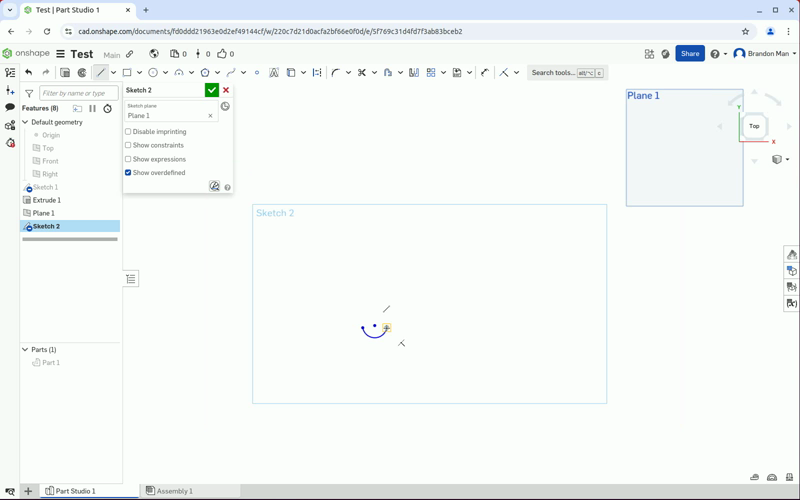
scroll(-6)
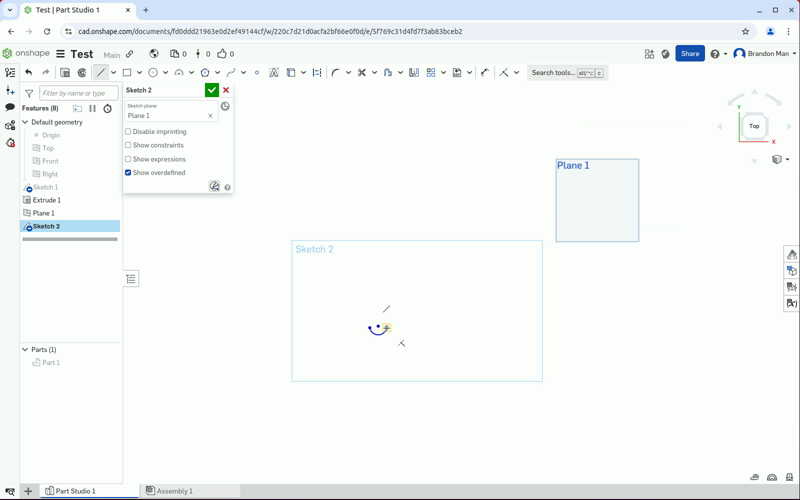
scroll(-6)
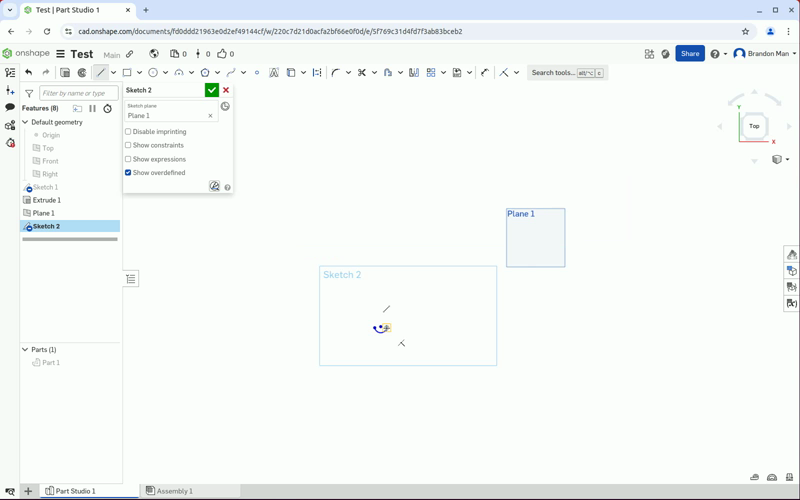
scroll(-6)
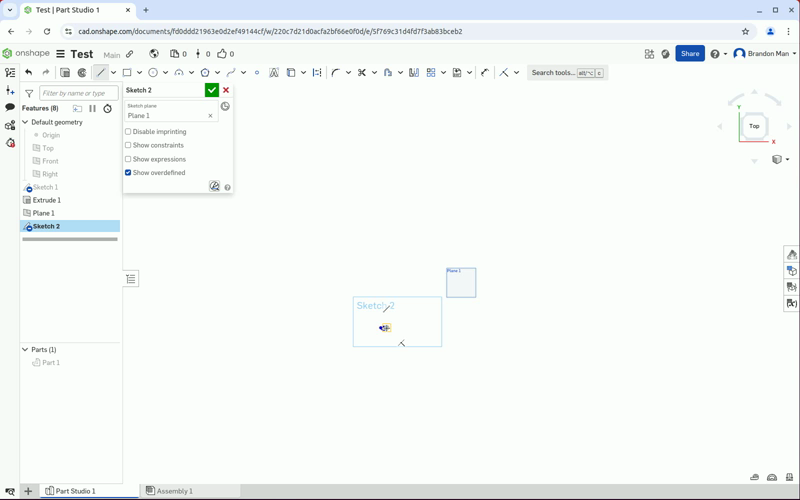
key_down(shift)
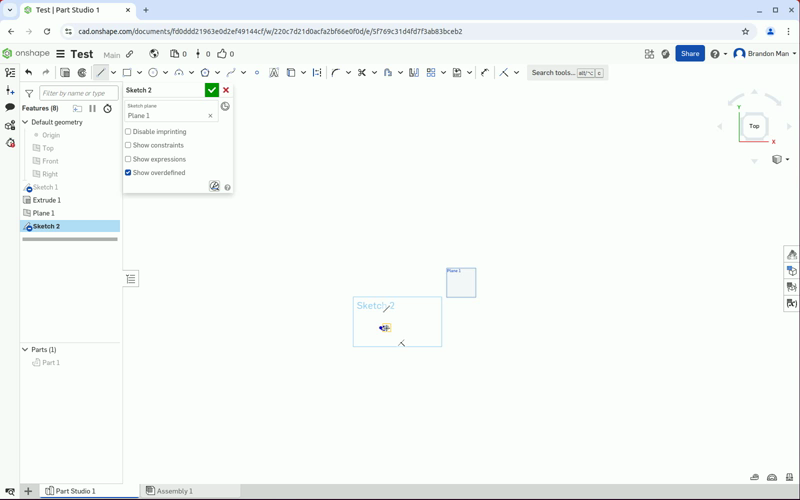
mouse_move(417, 327)
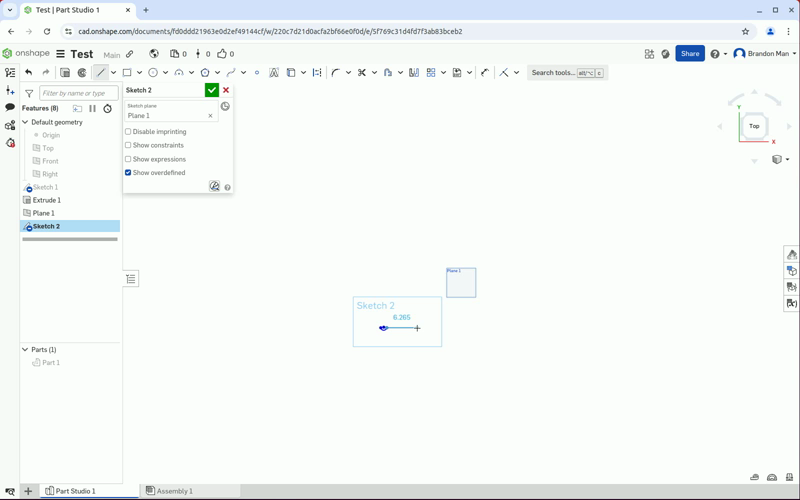
mouse_move(386, 324)
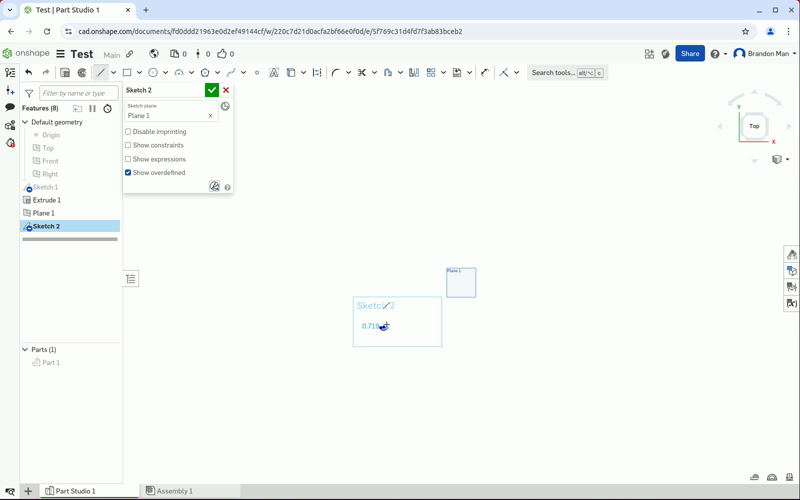
scroll(6)
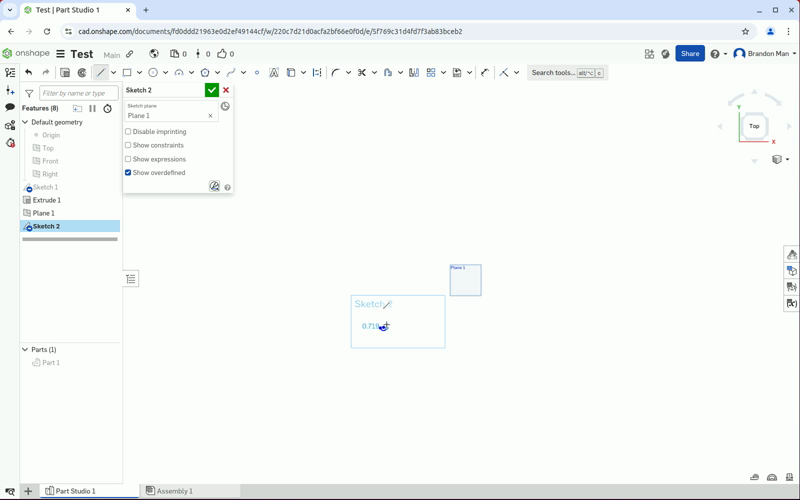
scroll(6)
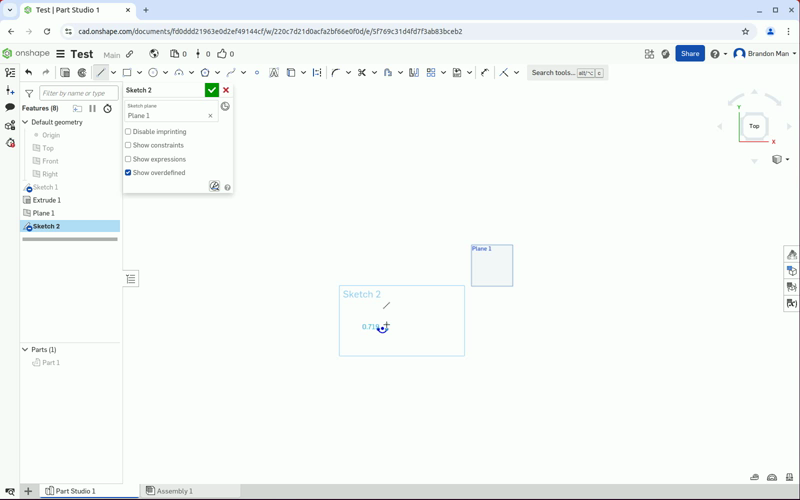
scroll(6)
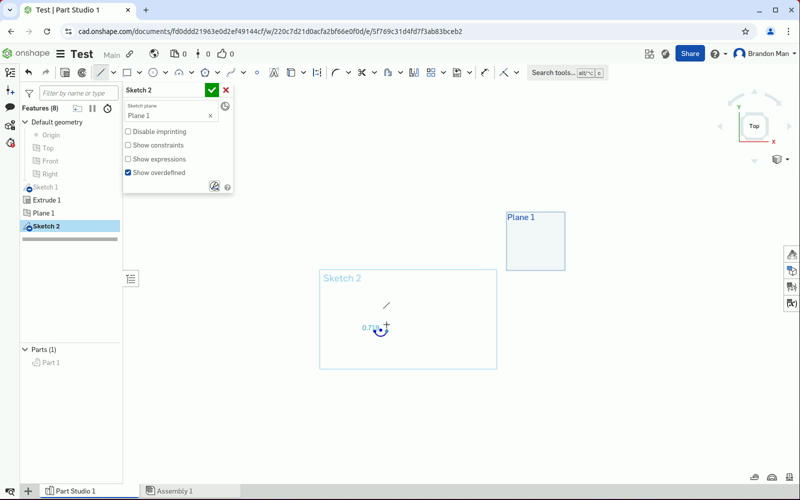
scroll(6)
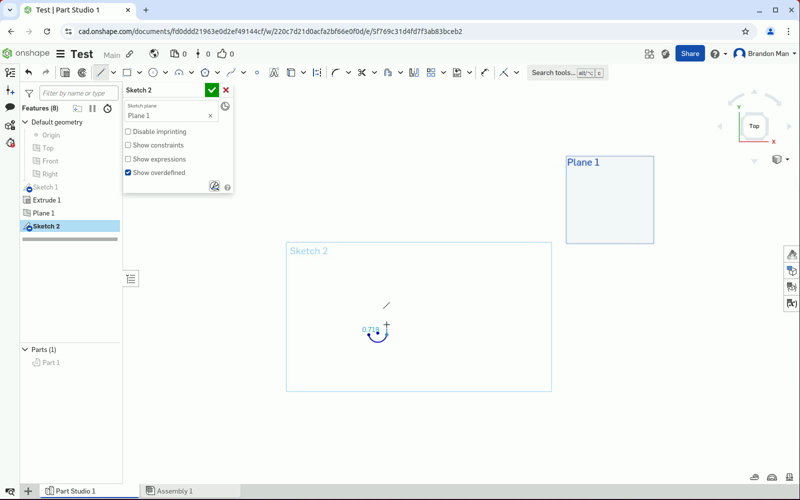
scroll(6)
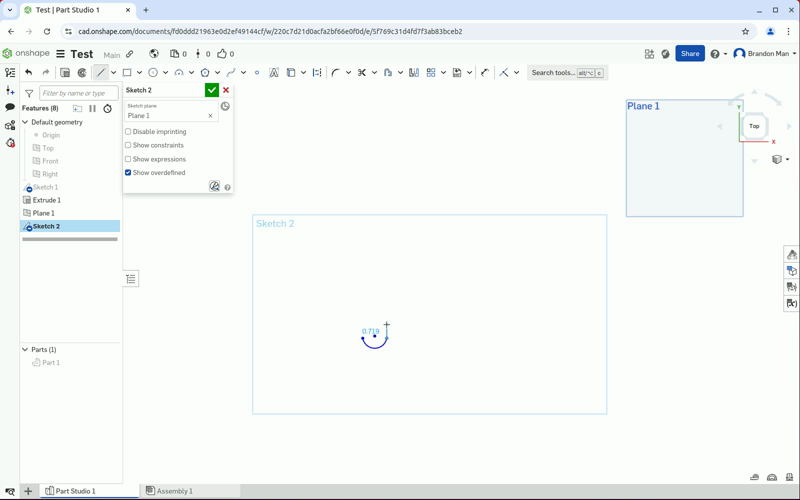
scroll(6)
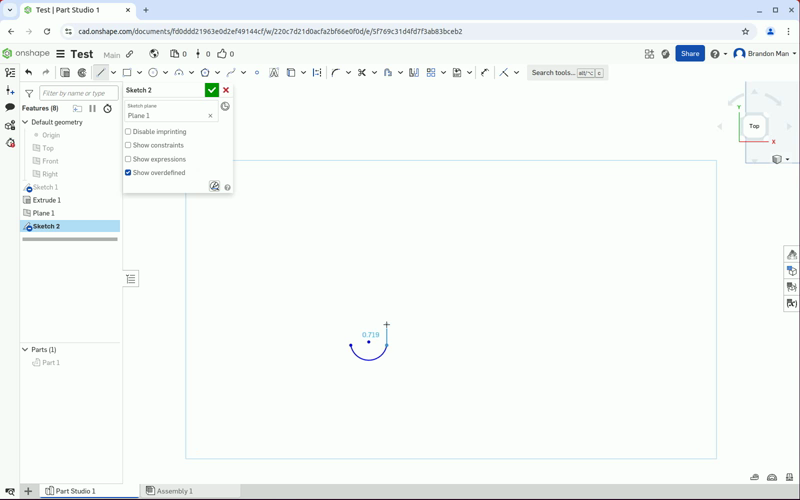
scroll(6)
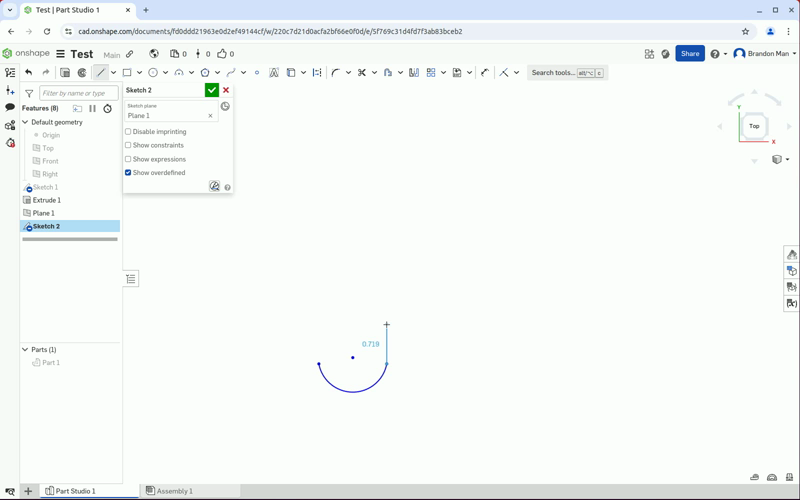
click(386, 324)
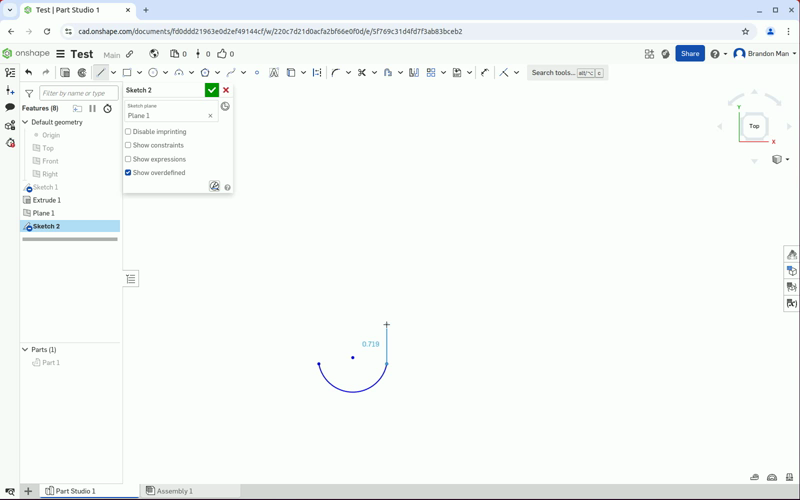
scroll(-6)
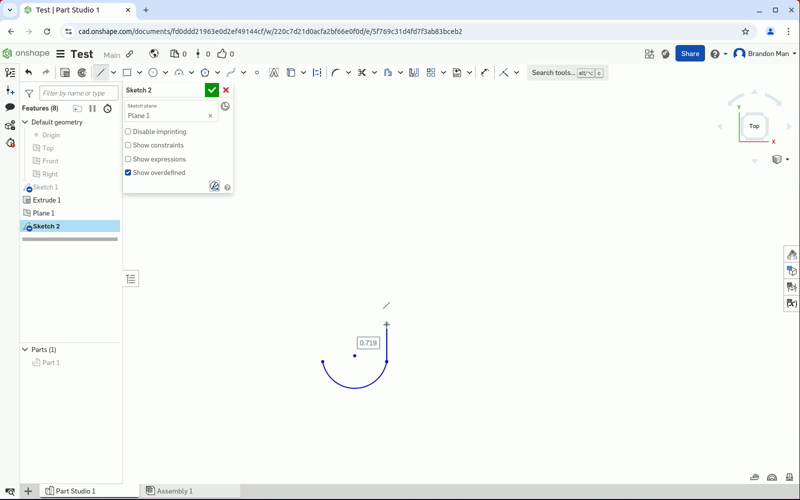
scroll(-6)
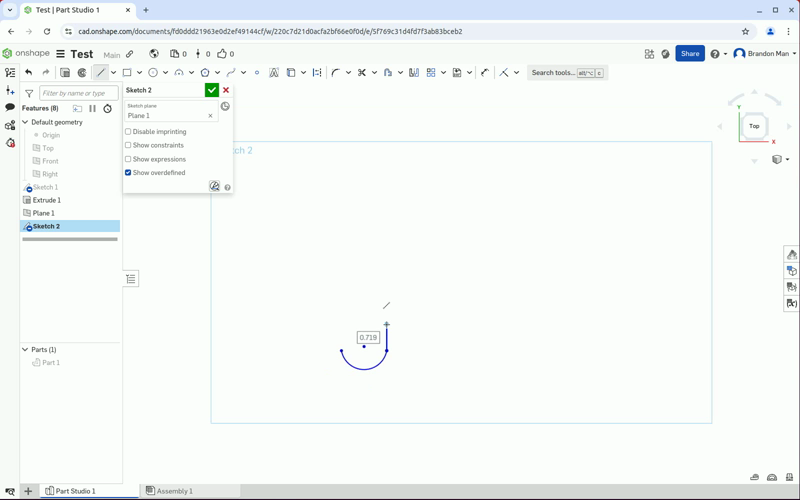
scroll(-6)
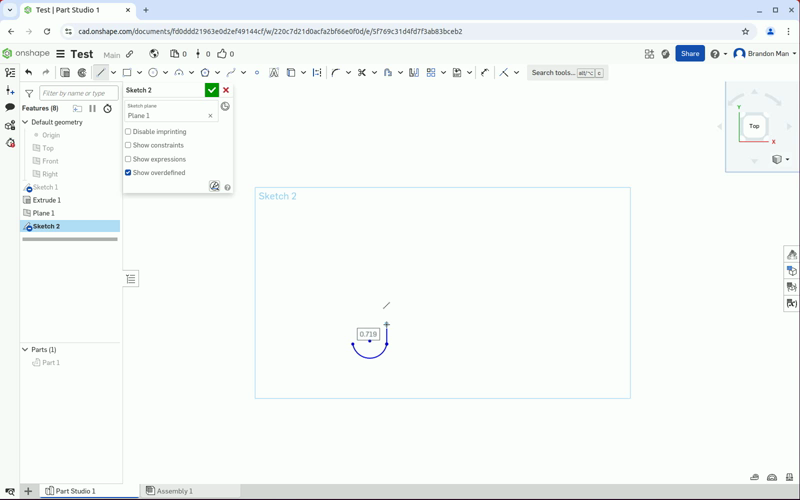
scroll(-6)
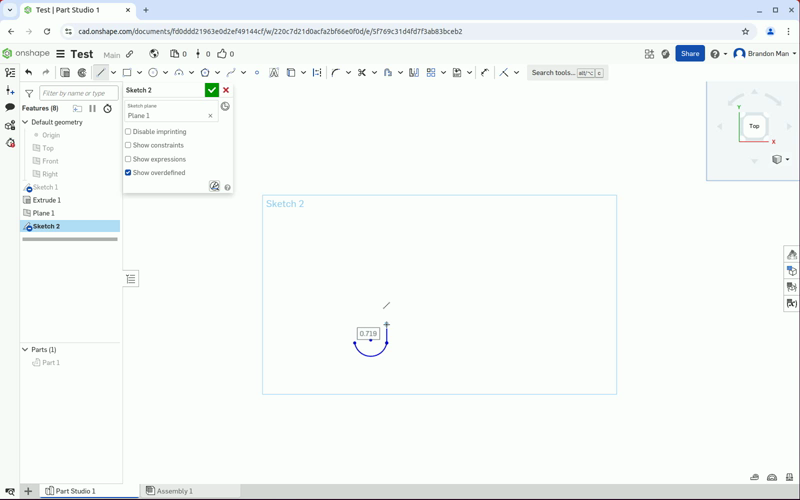
scroll(-6)
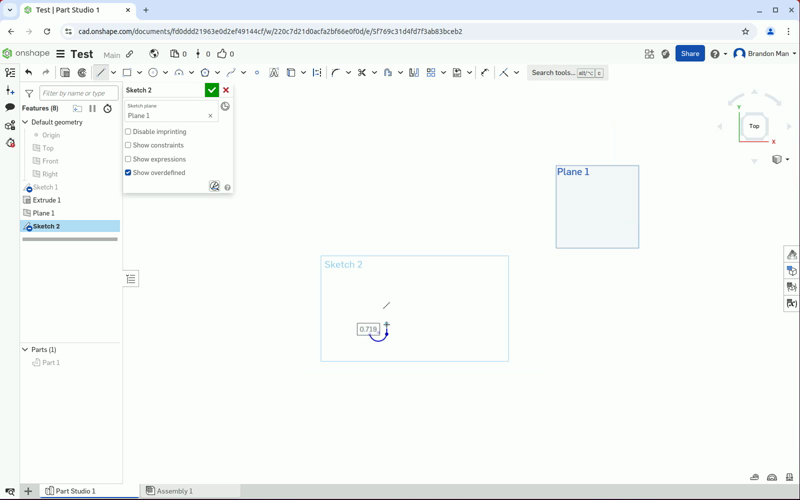
scroll(-6)
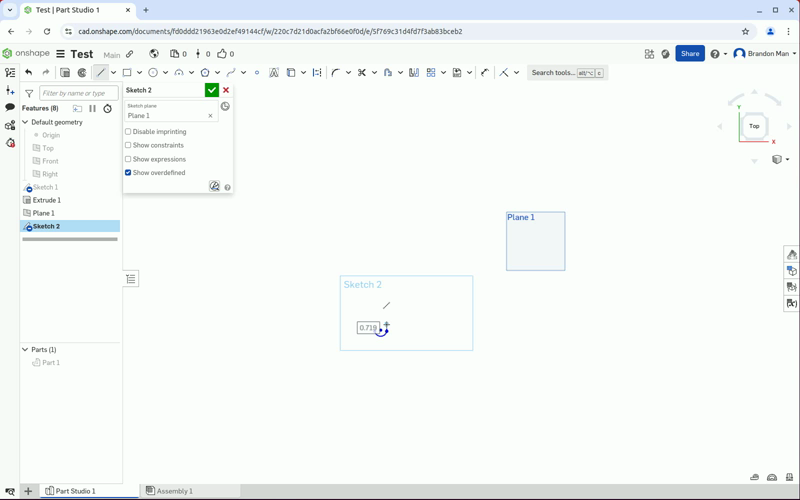
scroll(-6)
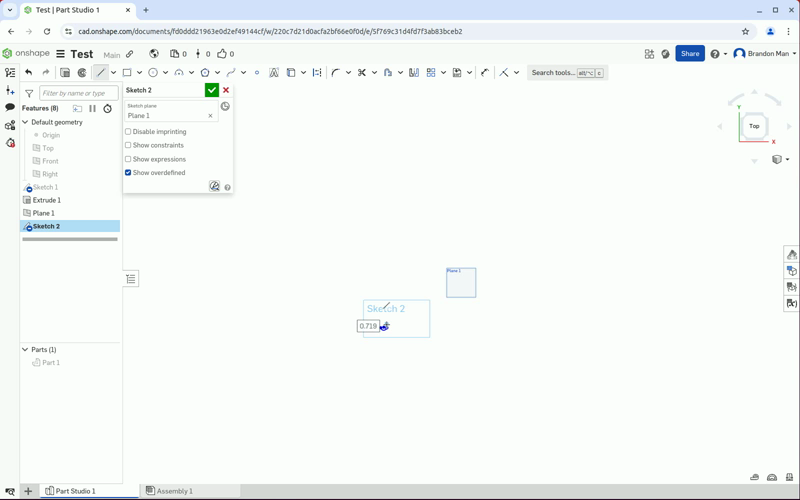
key_up(shift)
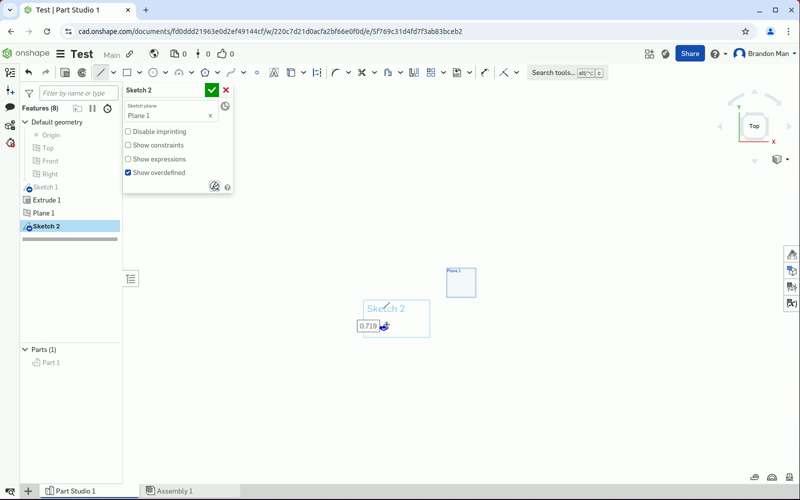
key(esc)
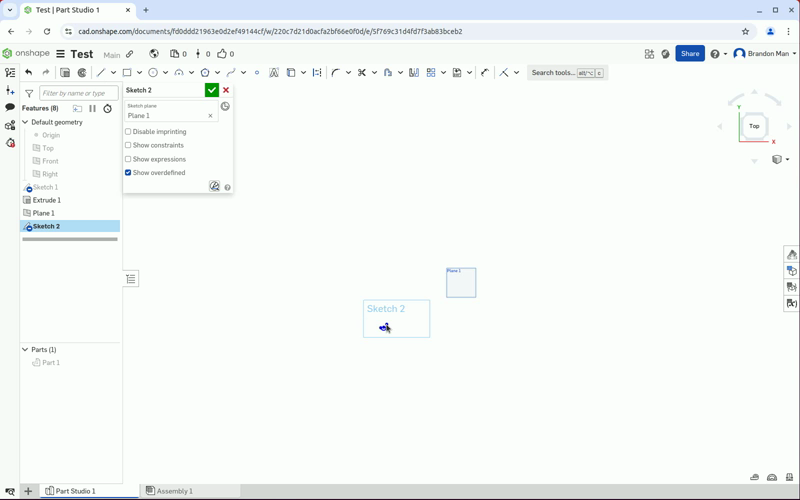
key(a)
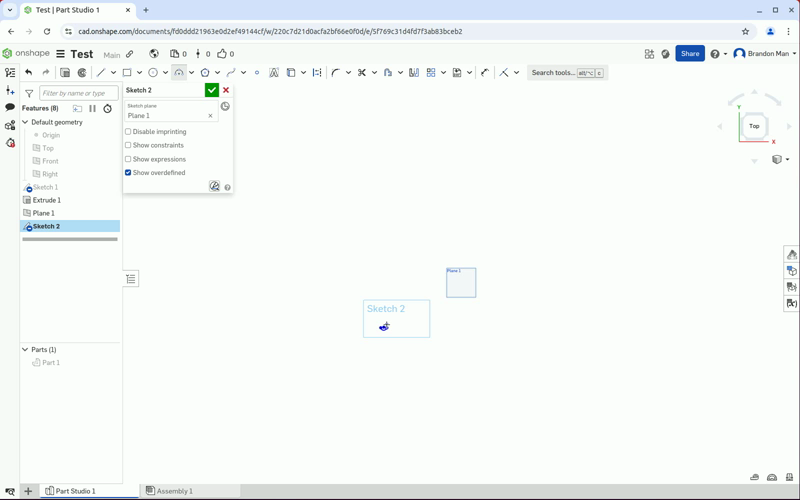
mouse_move(386, 324)
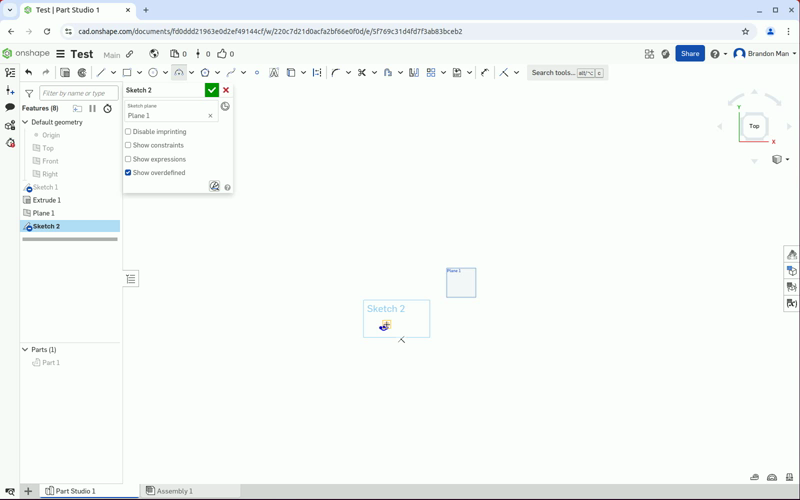
scroll(6)
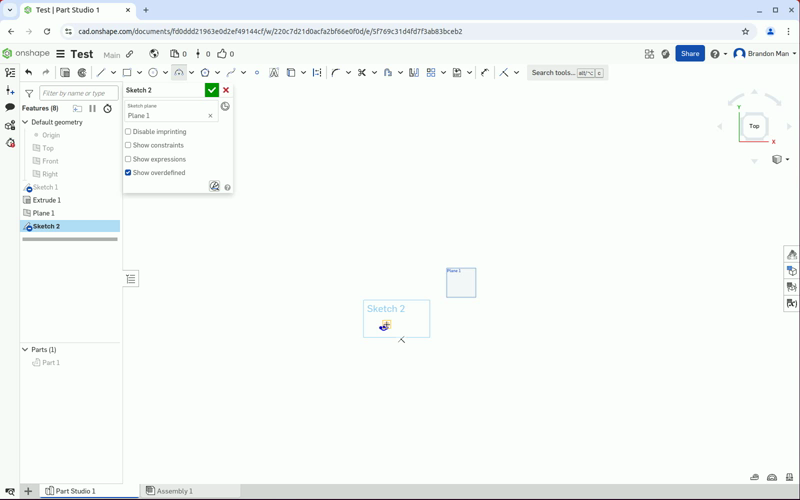
scroll(6)
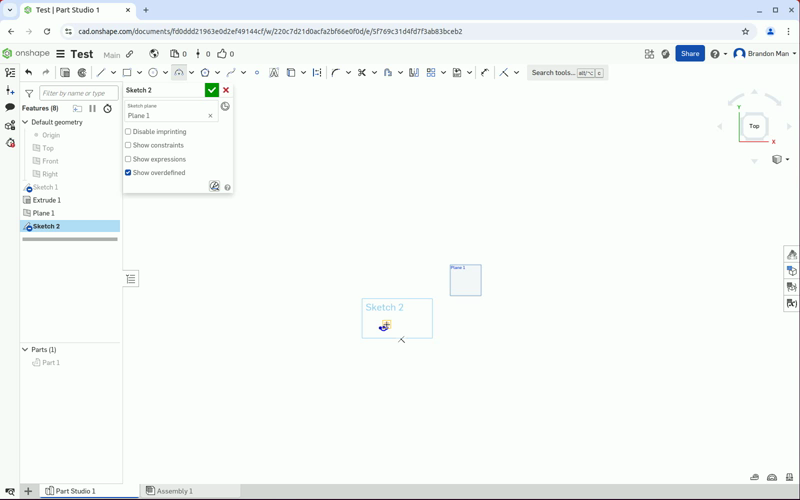
scroll(6)
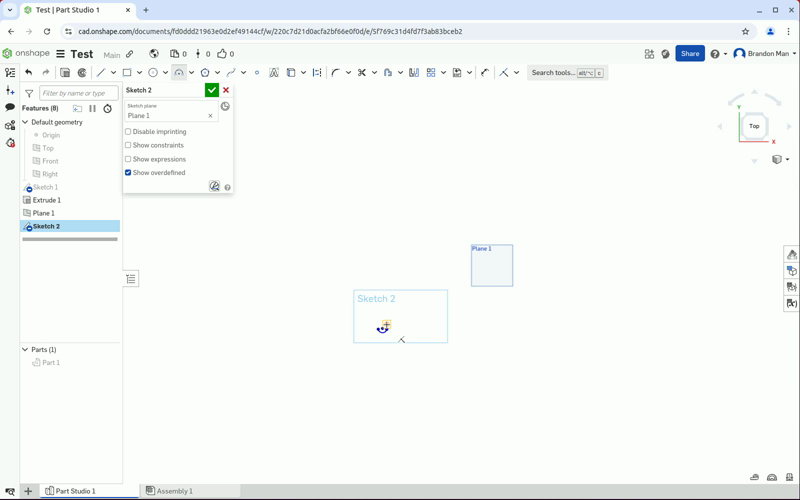
scroll(6)
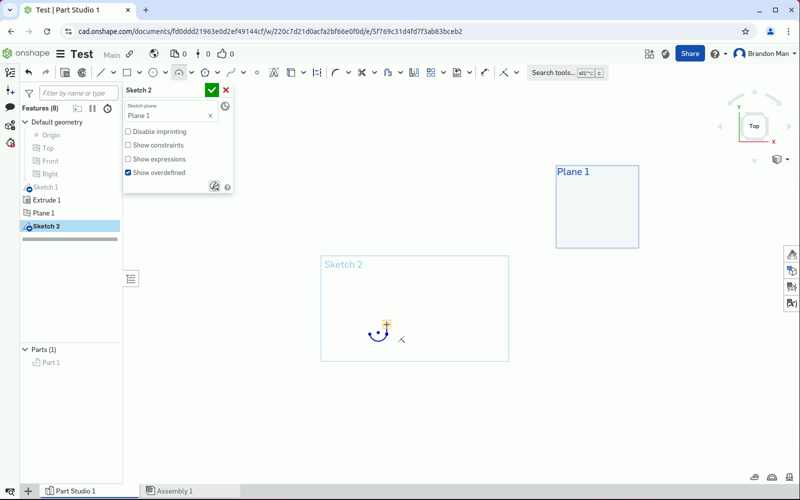
scroll(6)
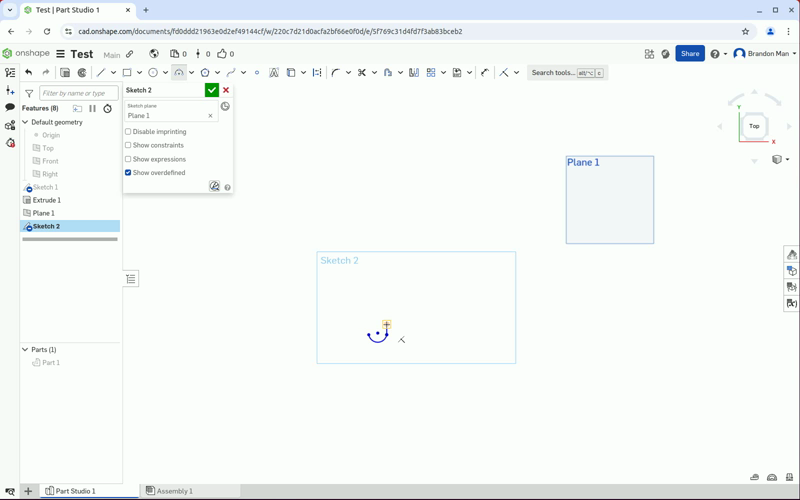
scroll(6)
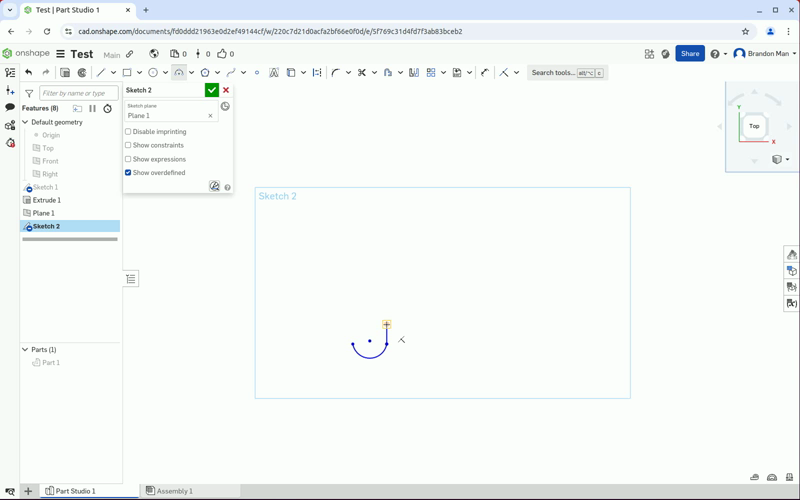
scroll(6)
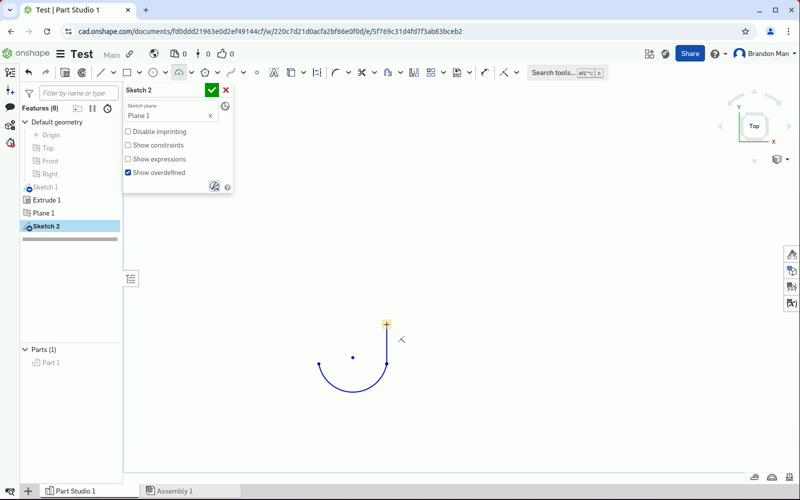
click(386, 324)
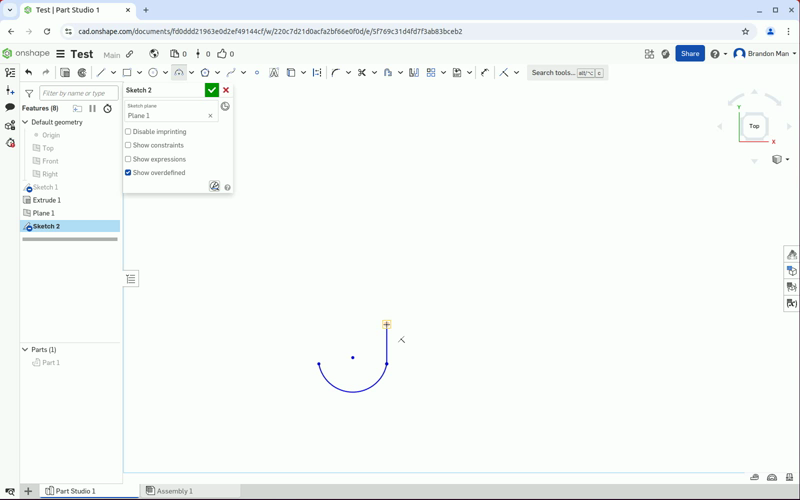
scroll(-6)
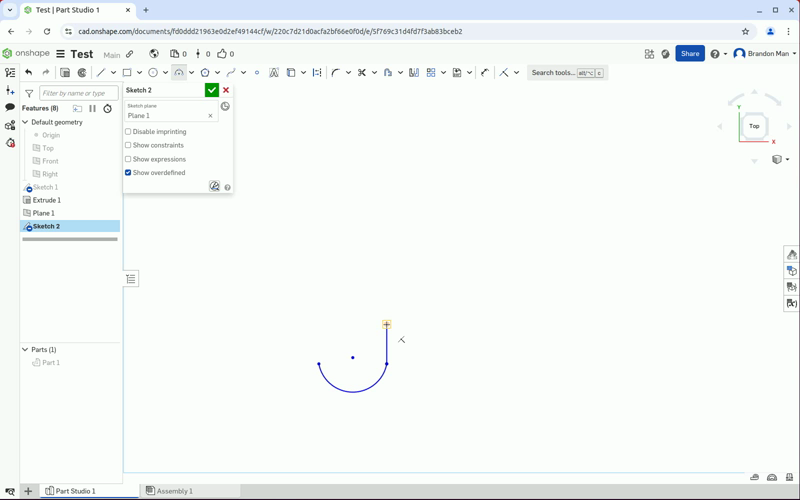
scroll(-6)
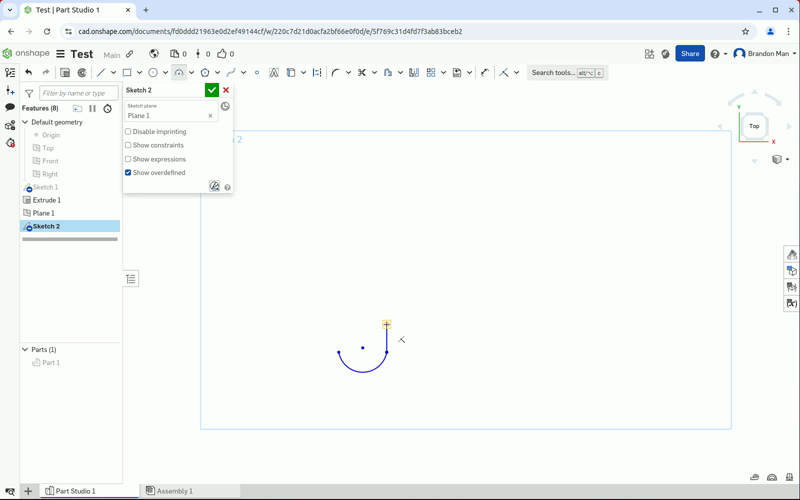
scroll(-6)
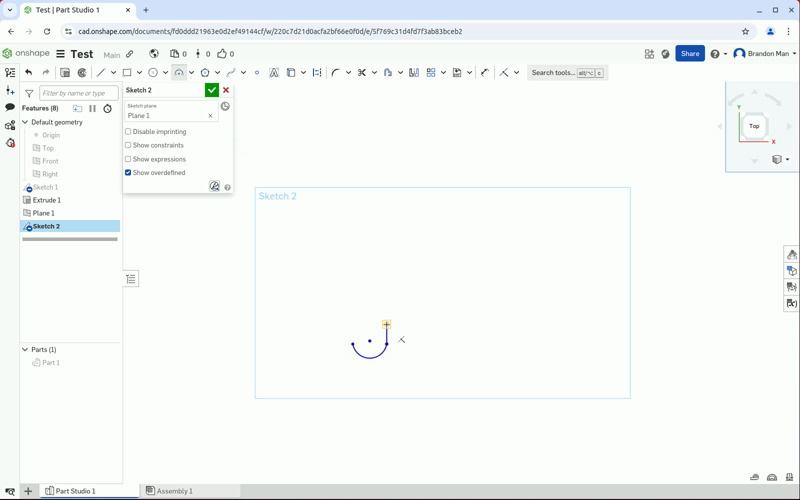
scroll(-6)
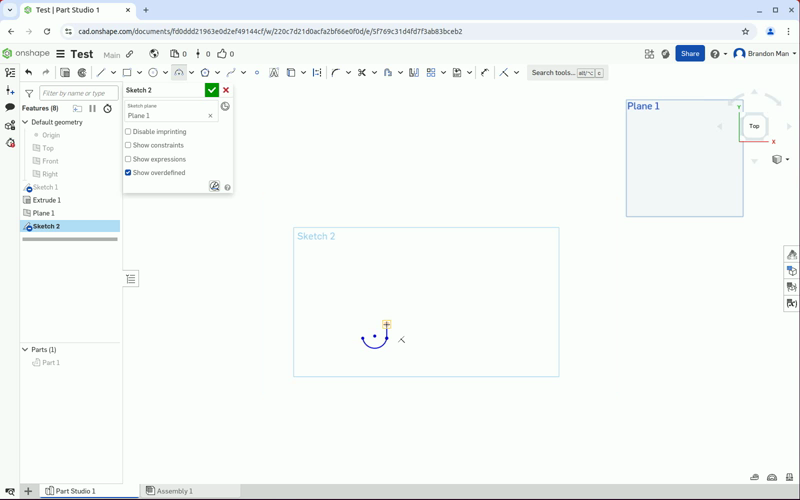
scroll(-6)
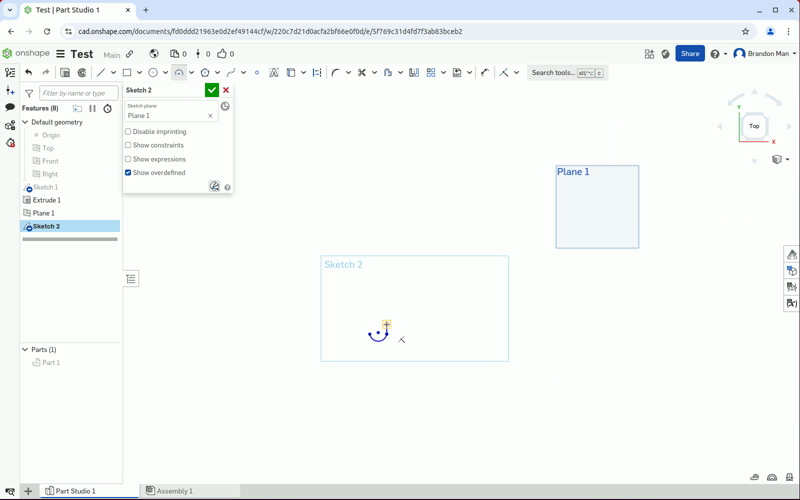
scroll(-6)
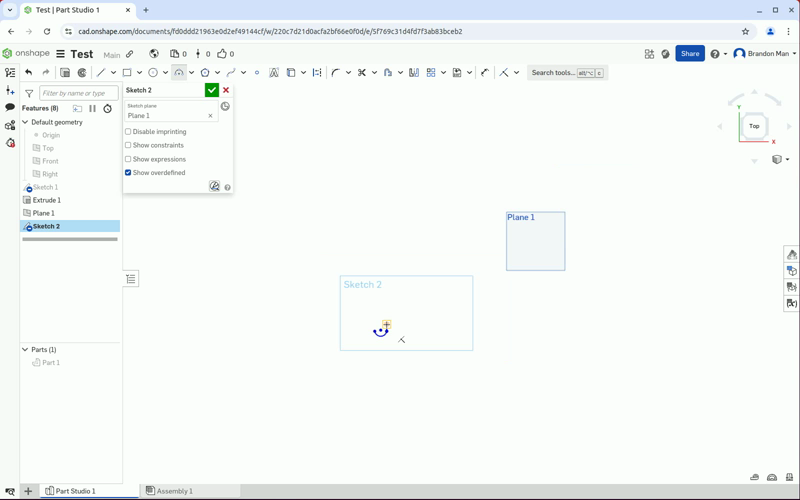
scroll(-6)
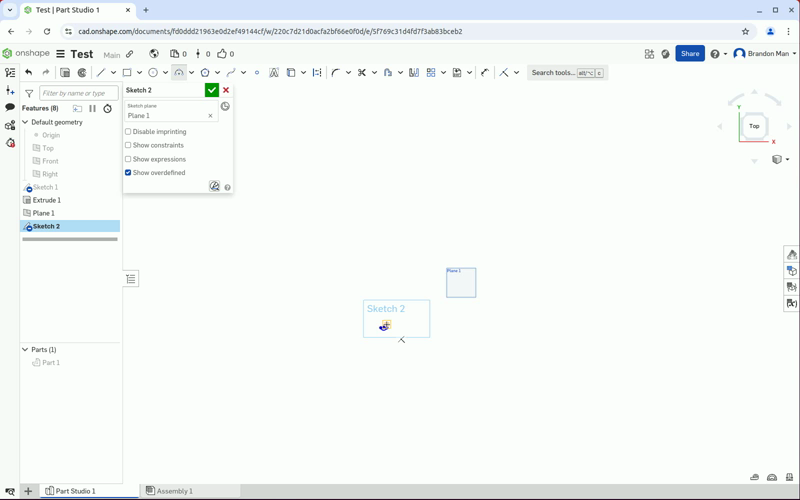
key_down(shift)
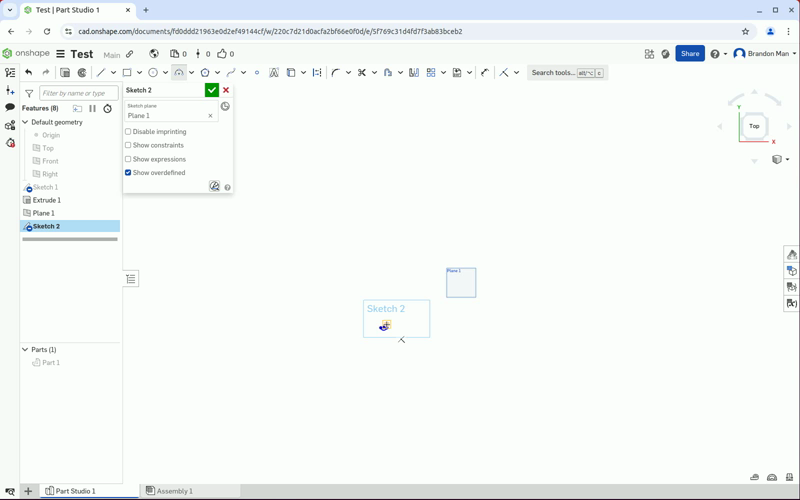
mouse_move(380, 324)
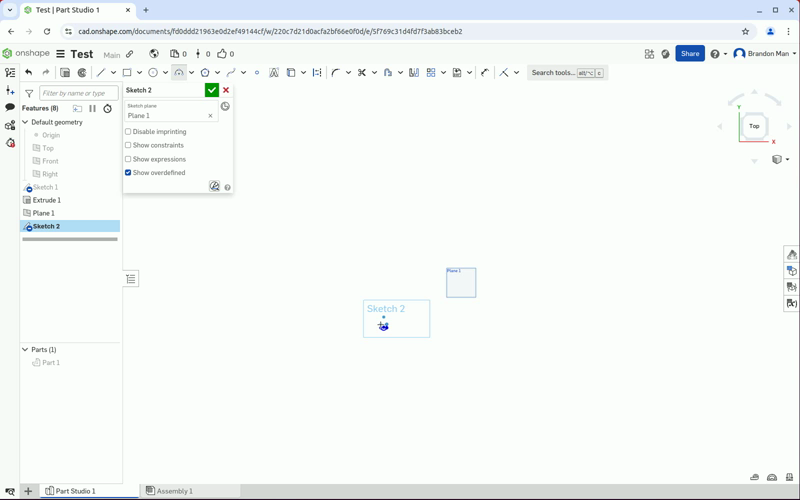
scroll(6)
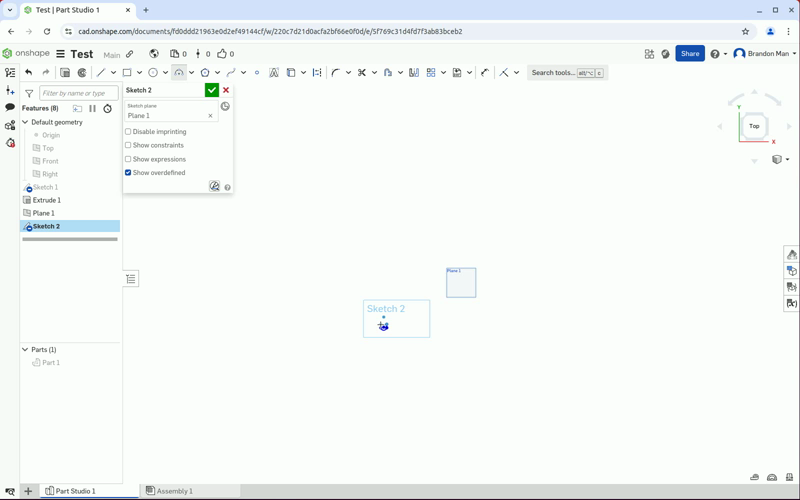
scroll(6)
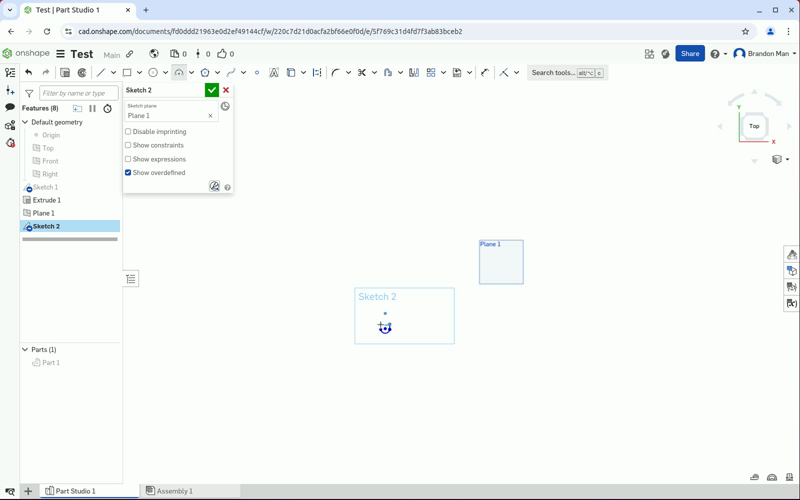
scroll(6)
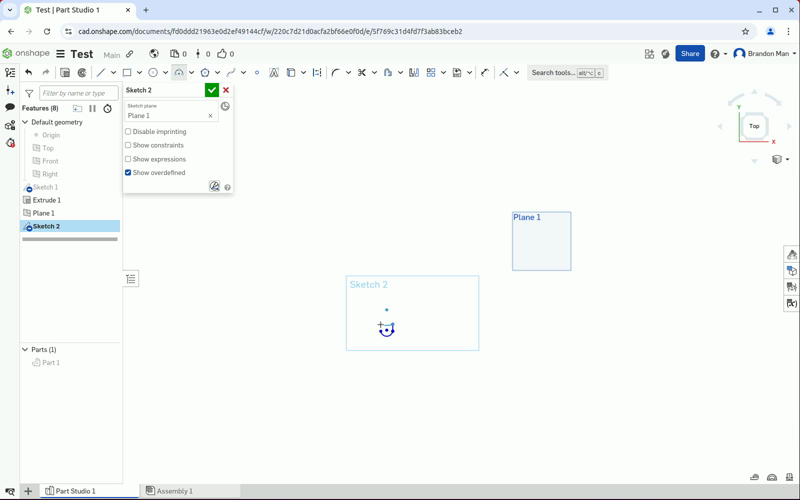
scroll(6)
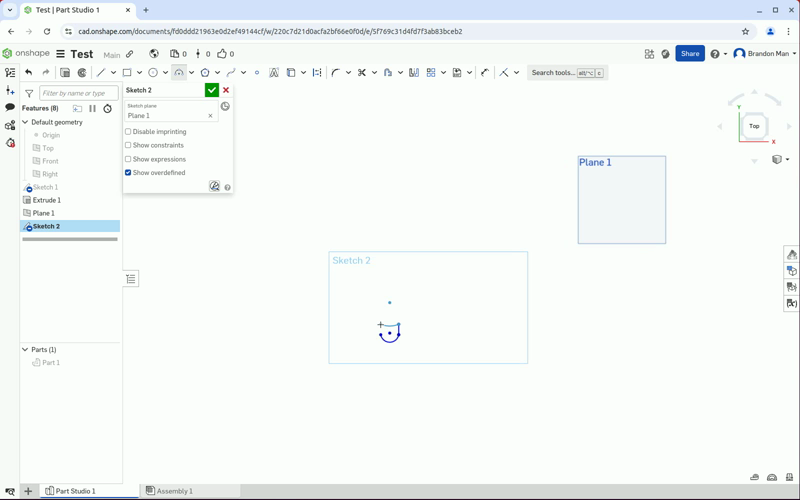
scroll(6)
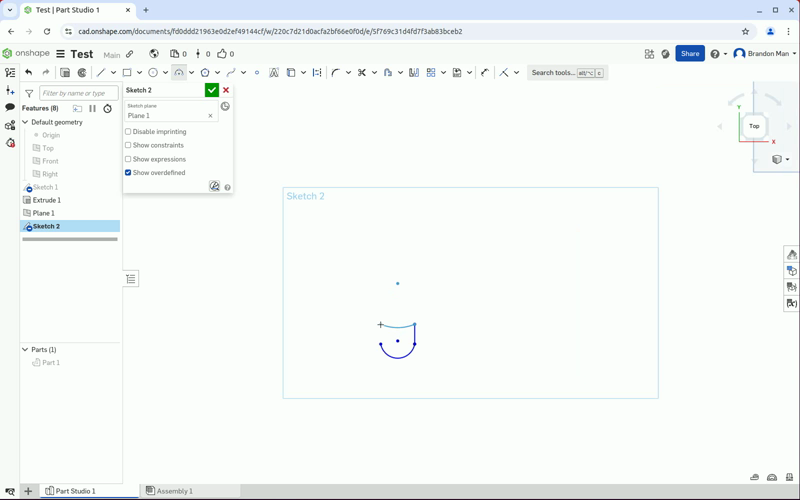
scroll(6)
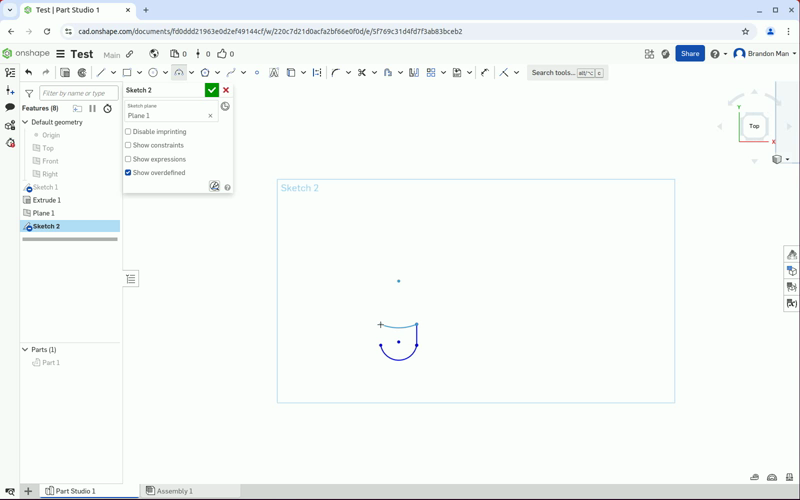
scroll(6)
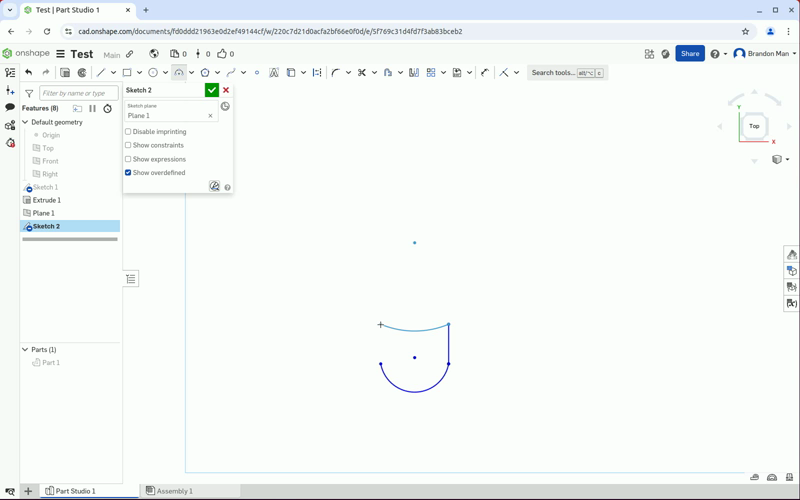
click(380, 324)
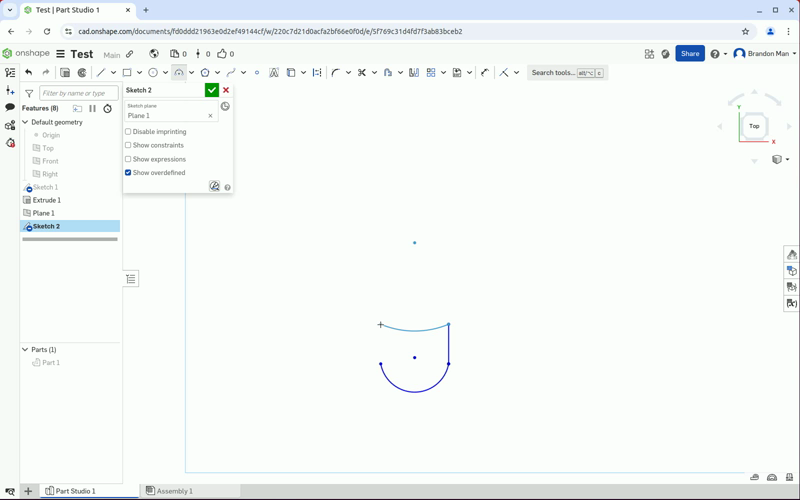
scroll(-6)
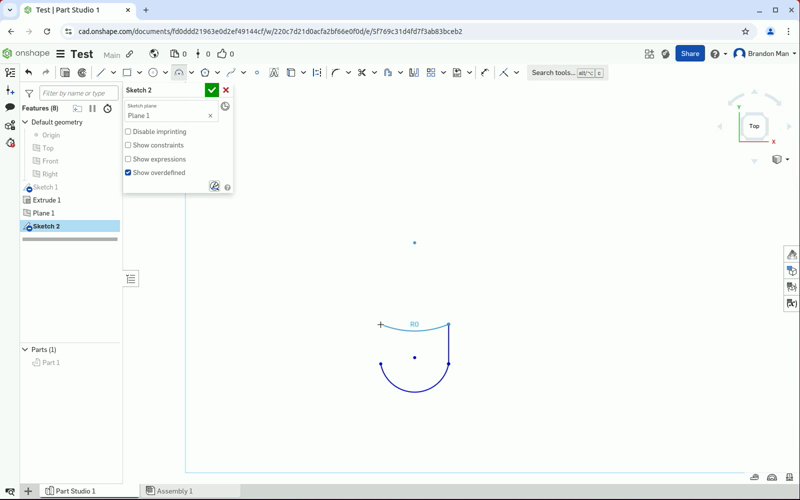
scroll(-6)
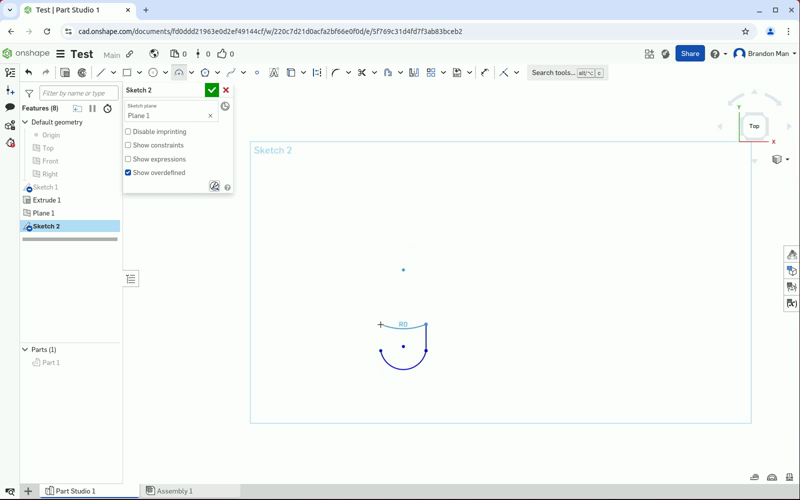
scroll(-6)
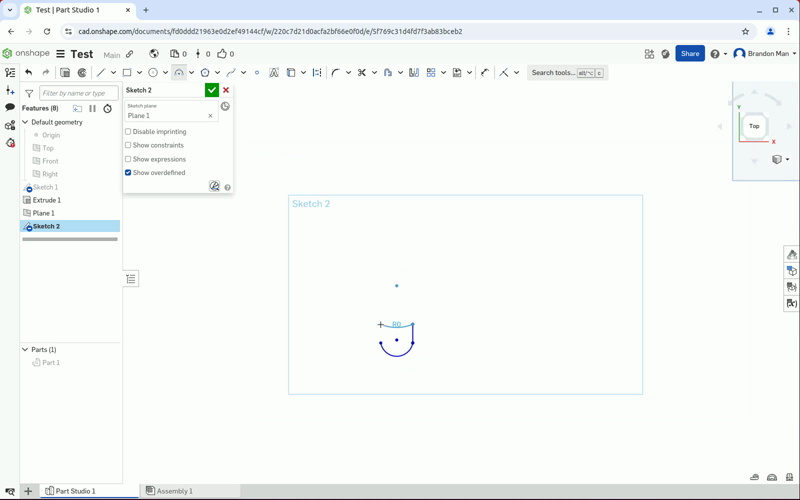
scroll(-6)
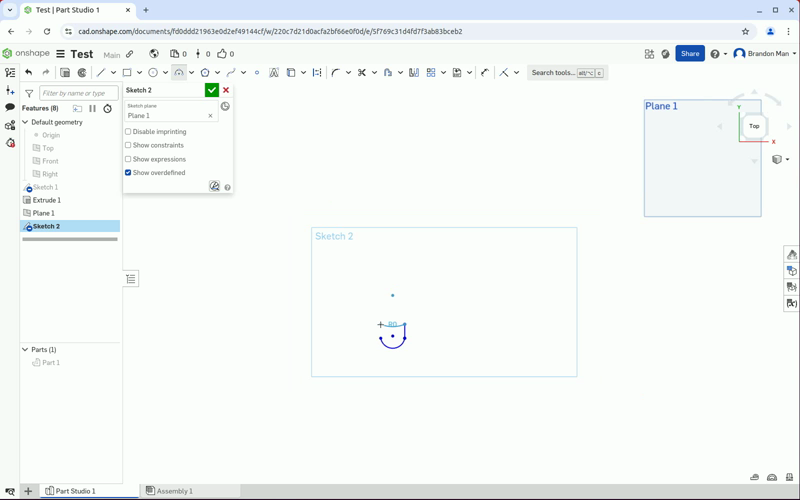
scroll(-6)
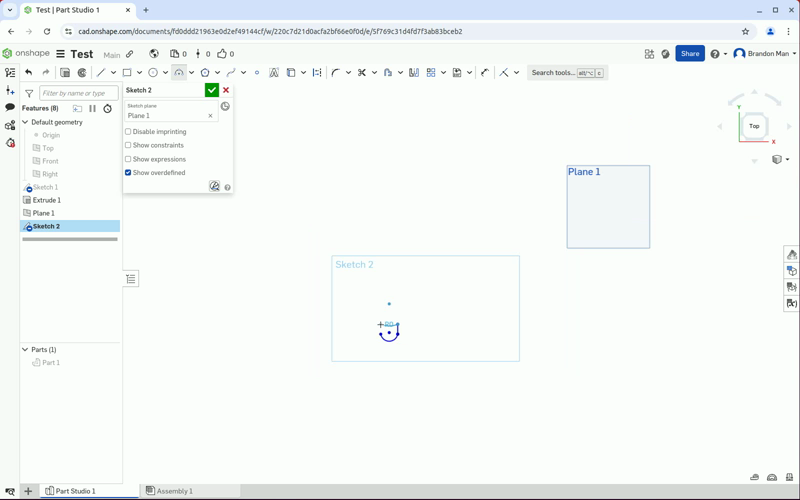
scroll(-6)
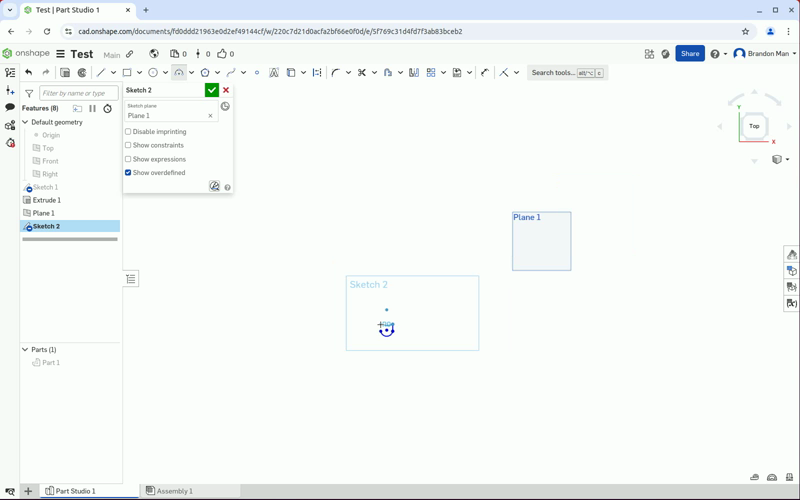
scroll(-6)
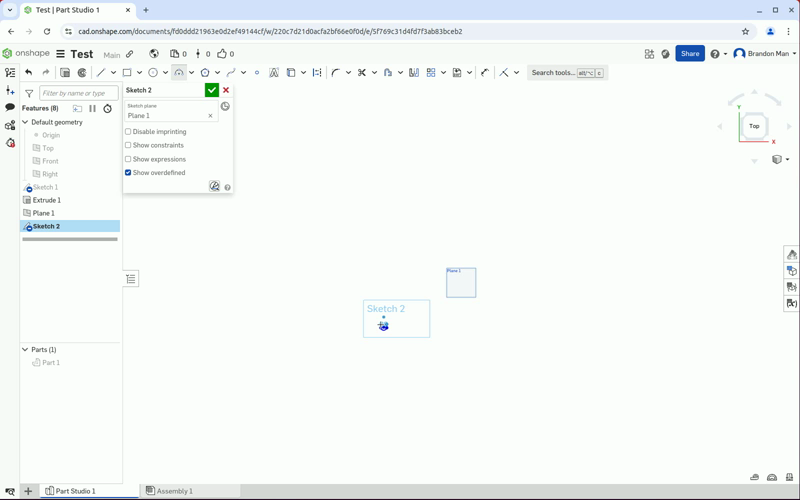
mouse_move(383, 327)
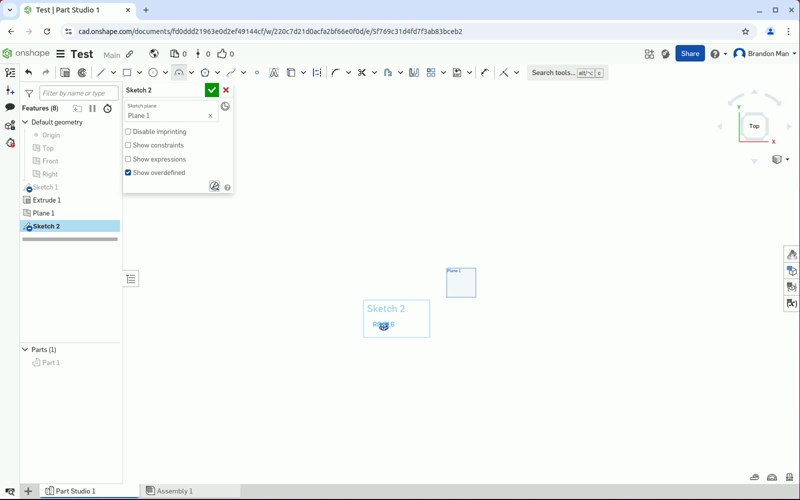
scroll(6)
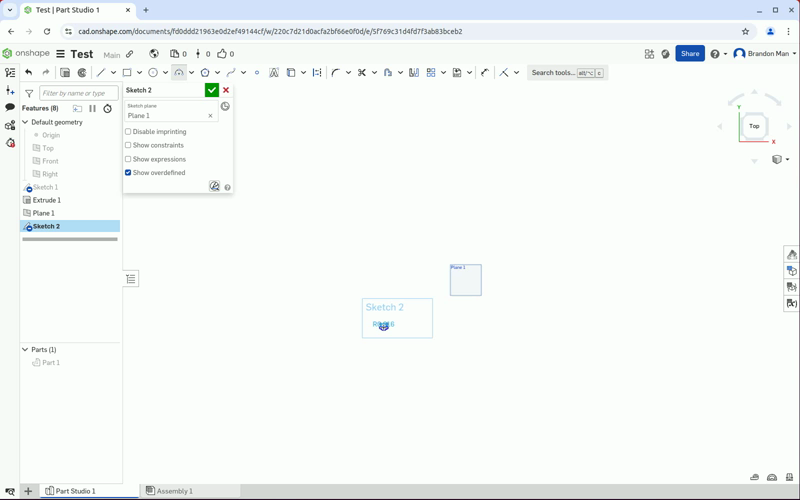
scroll(6)
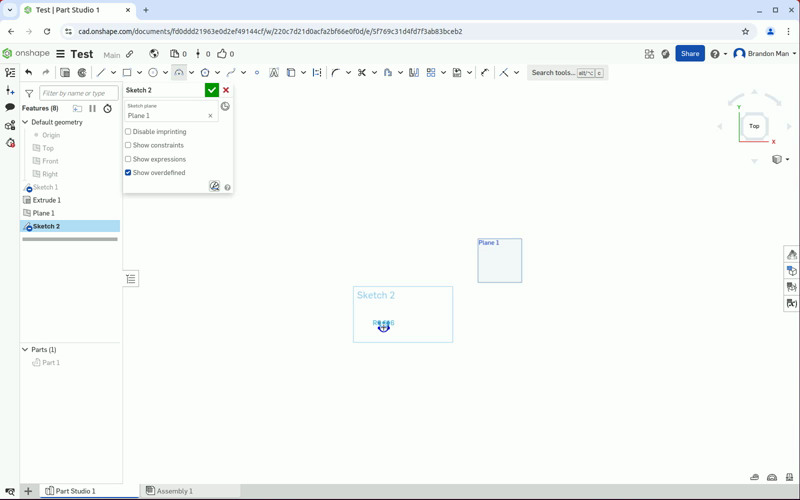
scroll(6)
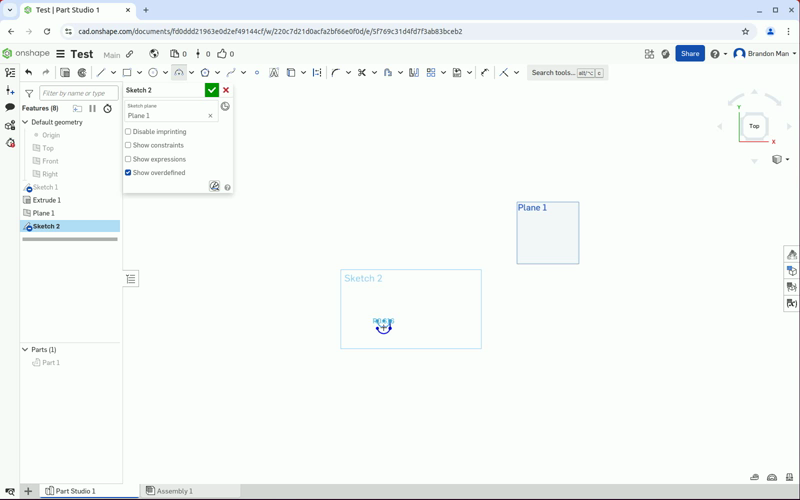
scroll(6)
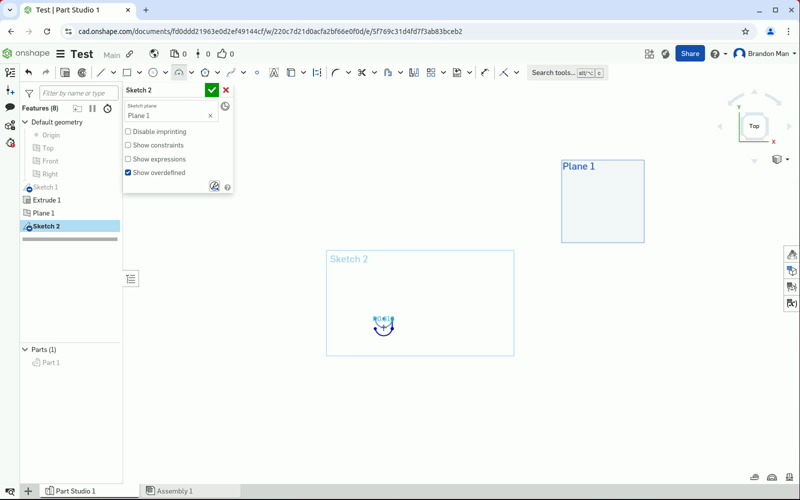
scroll(6)
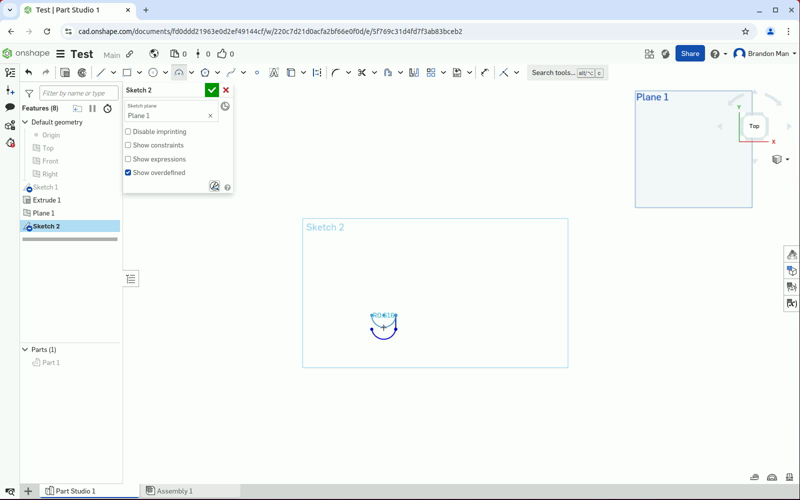
scroll(6)
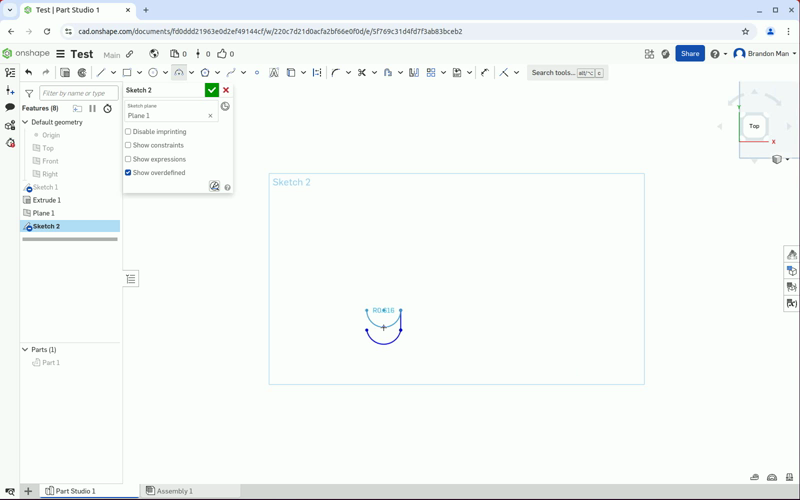
scroll(6)
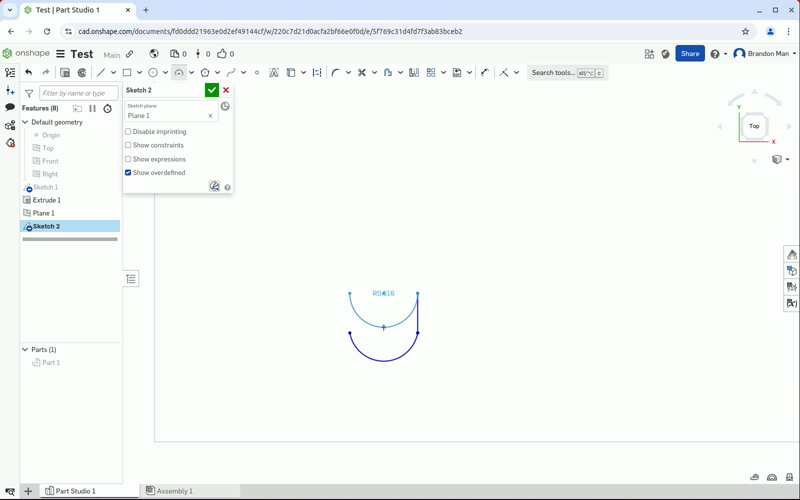
click(383, 327)
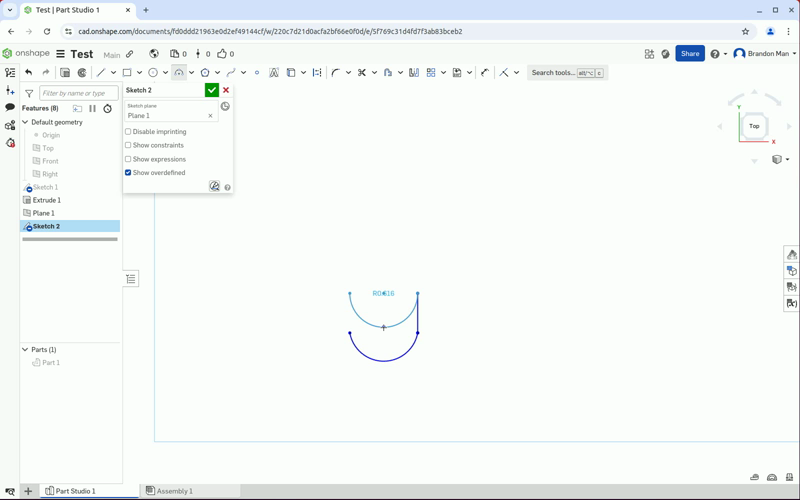
scroll(-6)
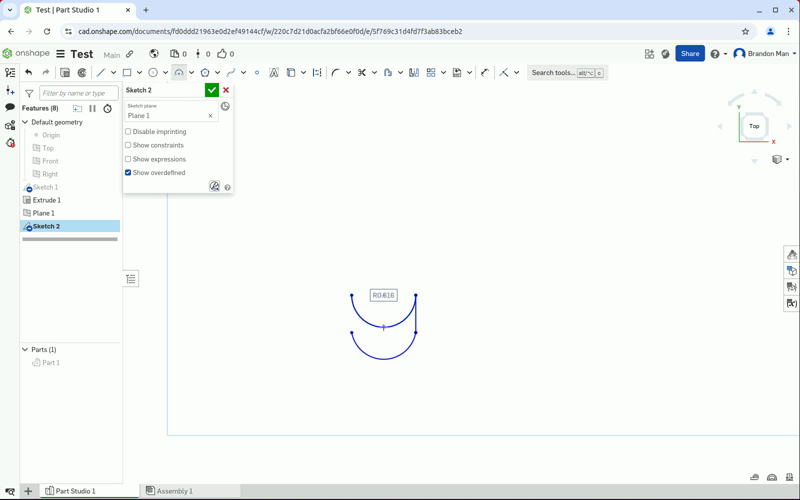
scroll(-6)
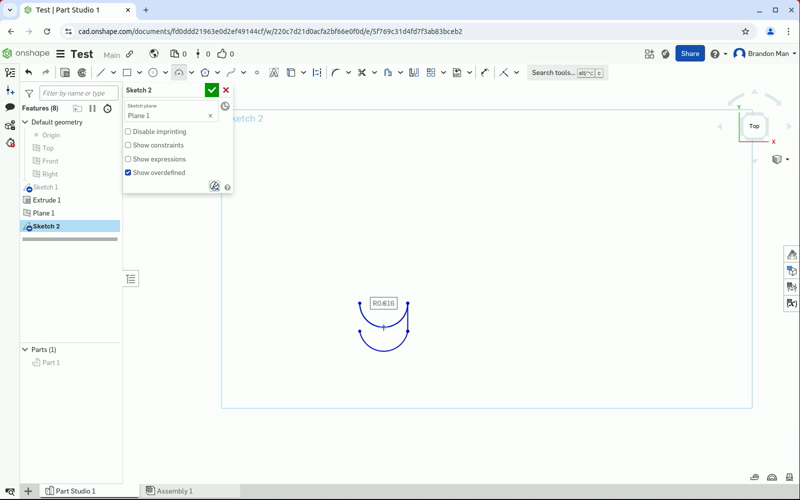
scroll(-6)
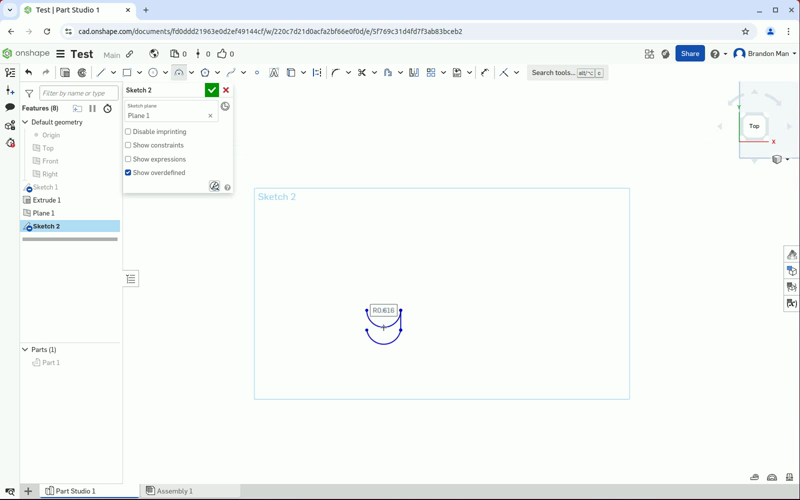
scroll(-6)
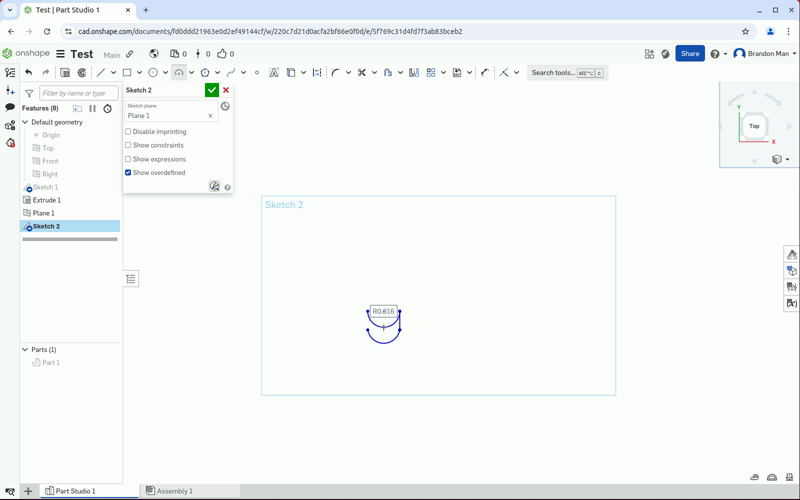
scroll(-6)
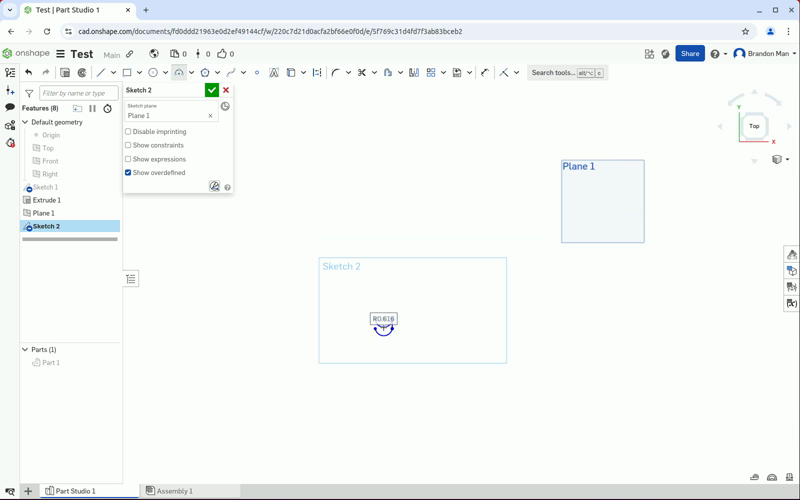
scroll(-6)
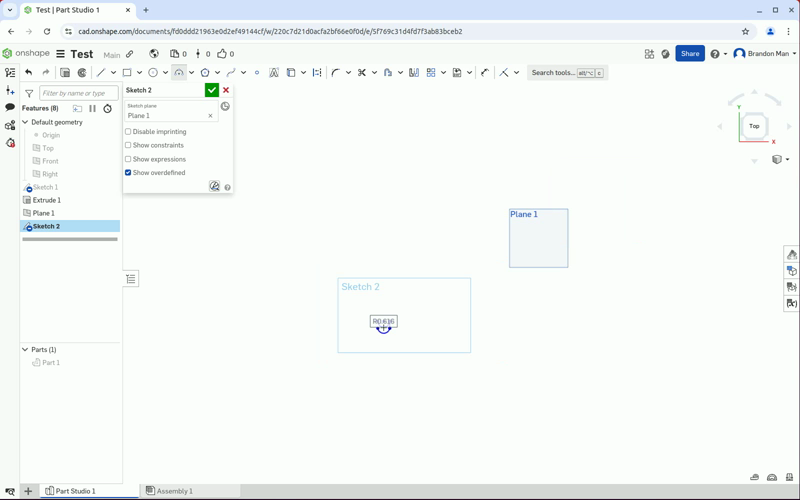
scroll(-6)
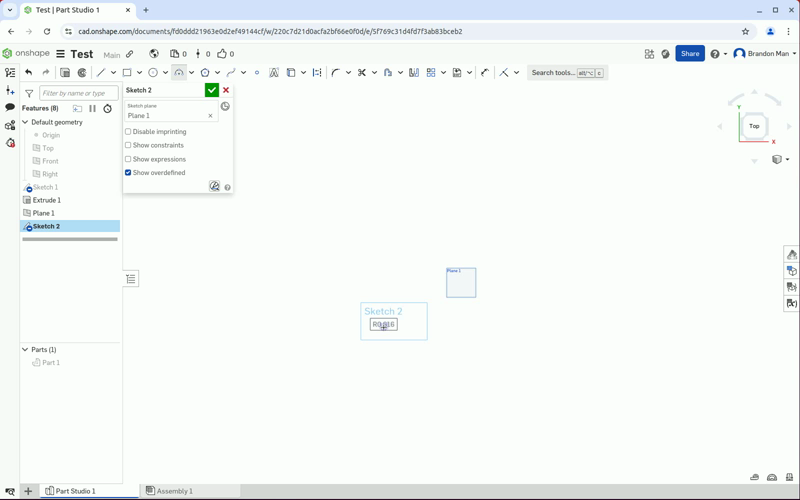
key_up(shift)
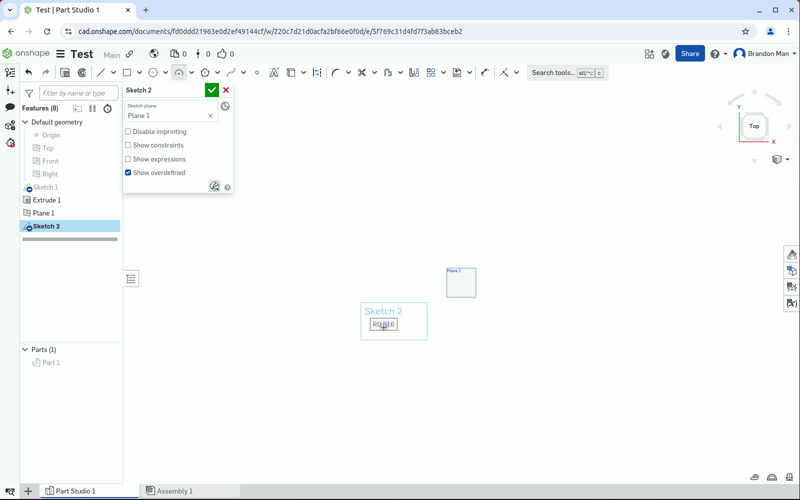
key(esc)
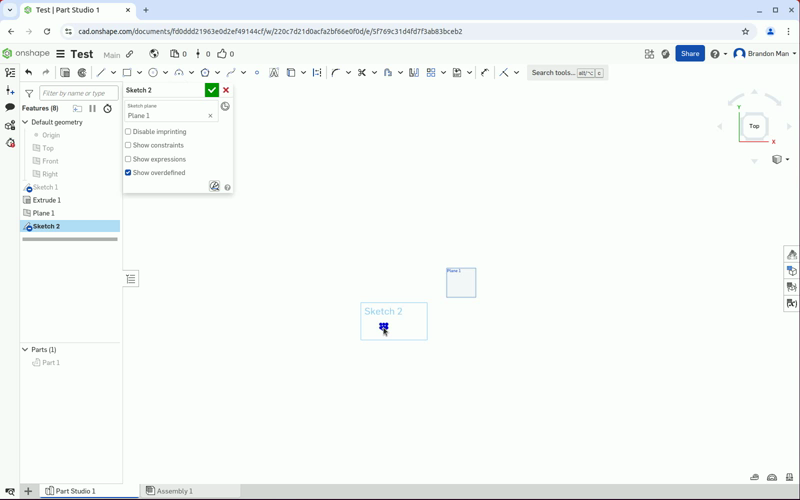
key(l)
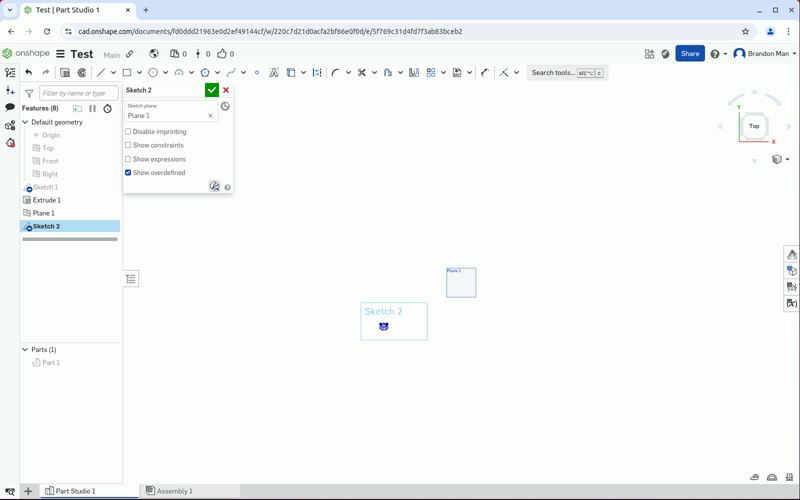
mouse_move(380, 324)
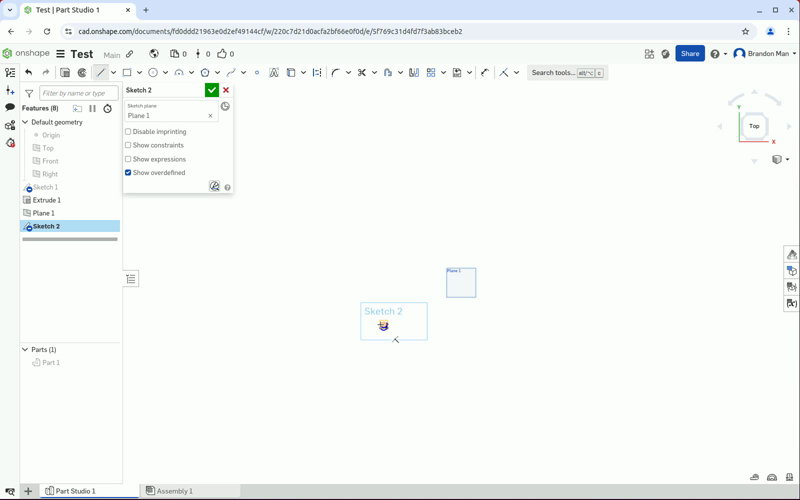
scroll(6)
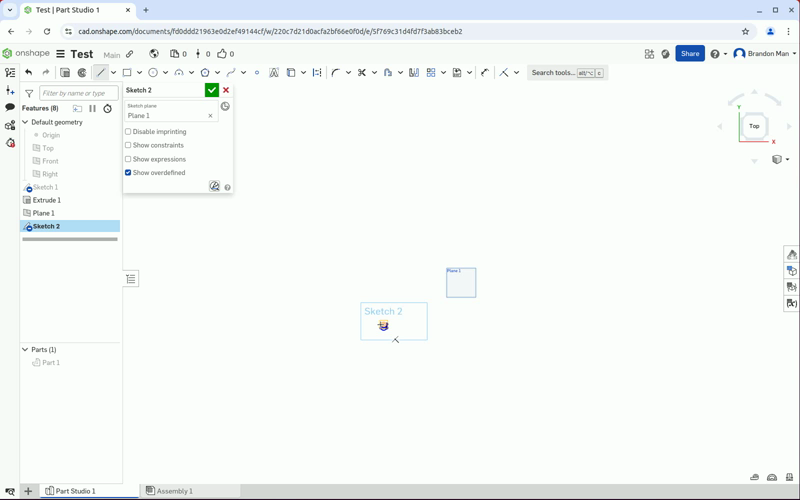
scroll(6)
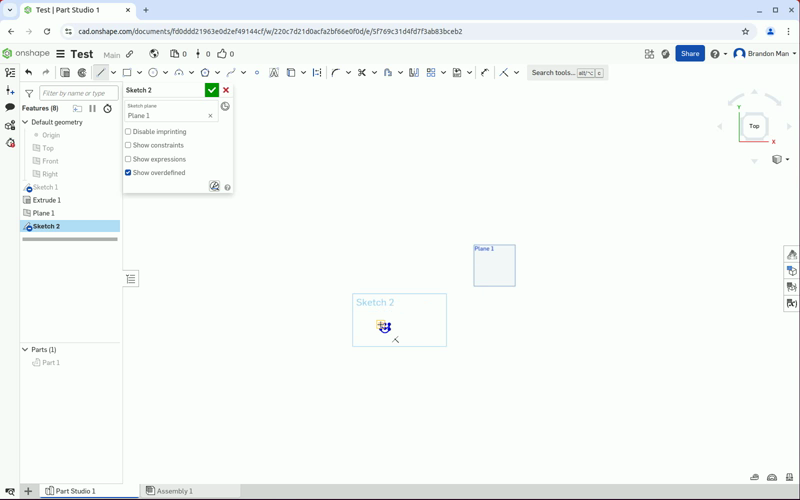
scroll(6)
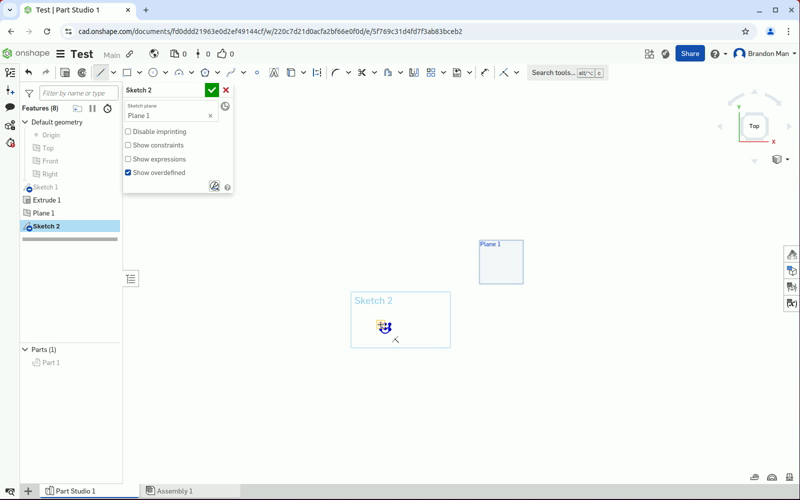
scroll(6)
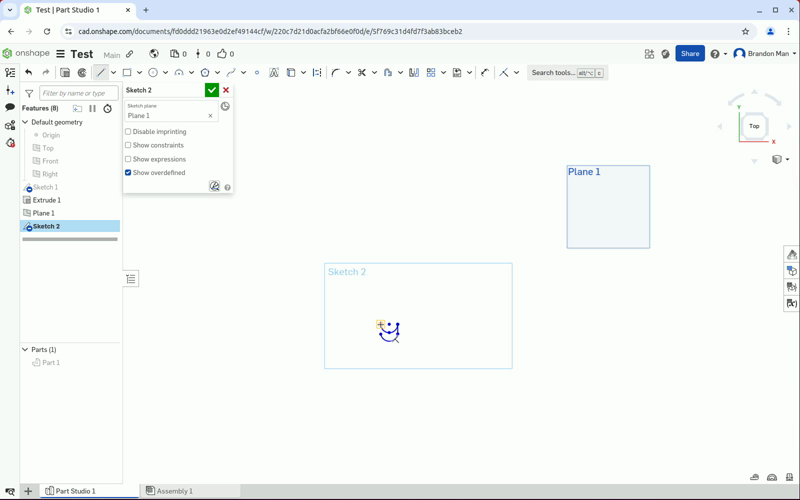
scroll(6)
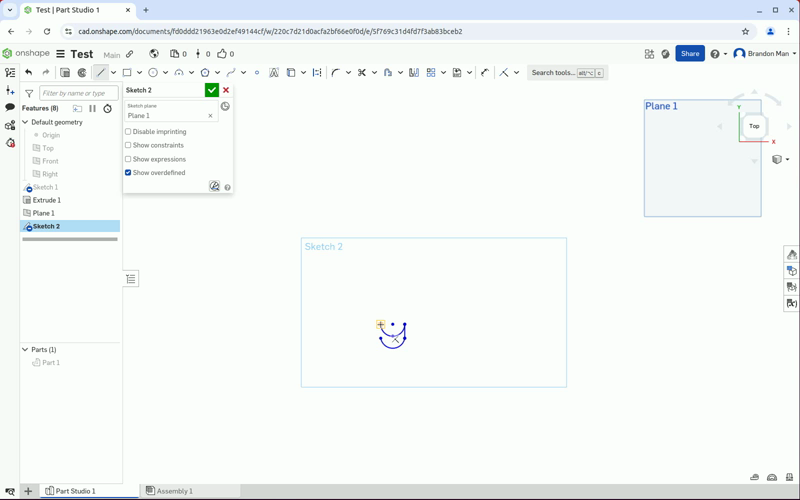
scroll(6)
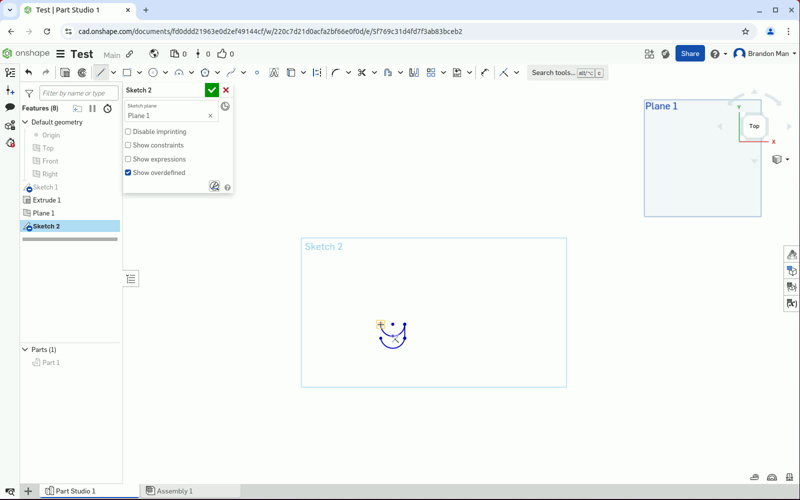
scroll(6)
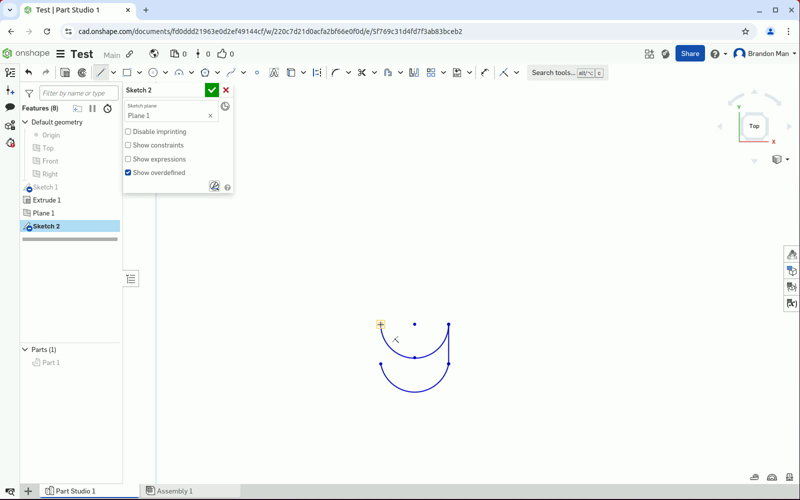
click(380, 324)
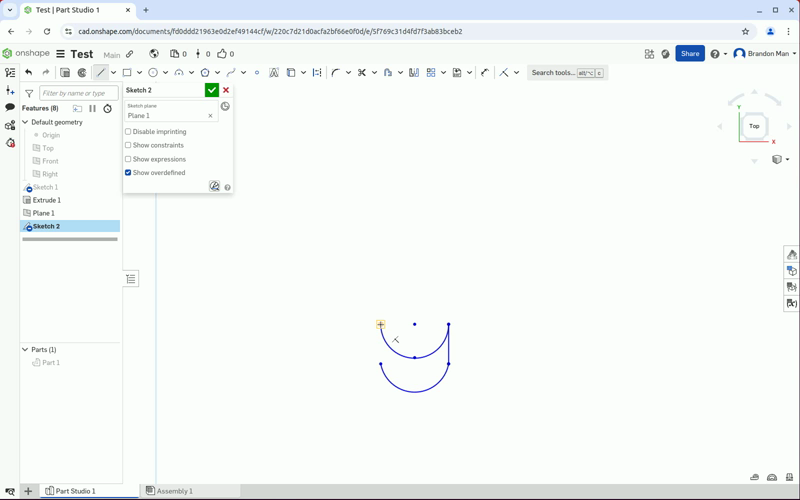
scroll(-6)
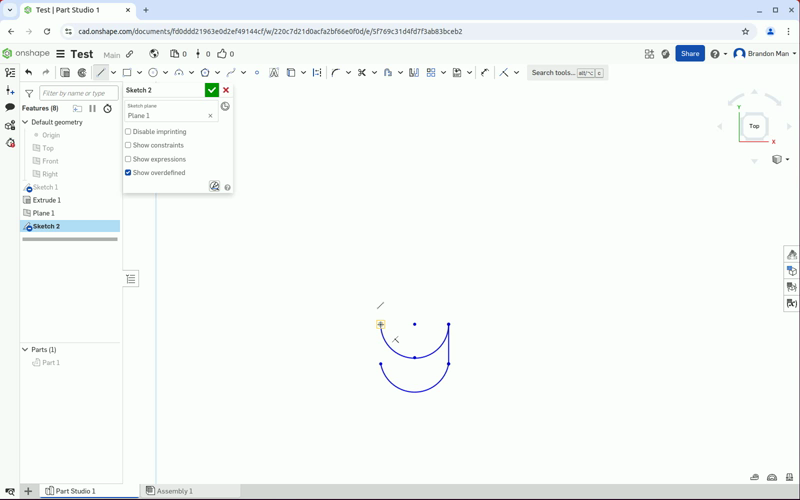
scroll(-6)
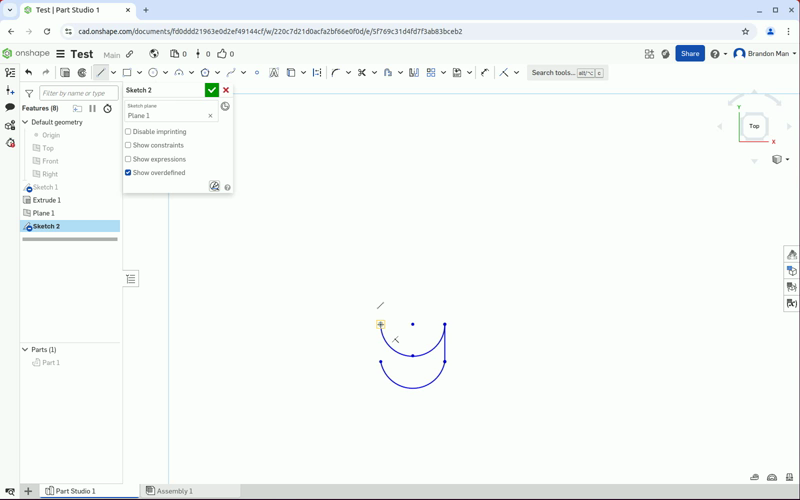
scroll(-6)
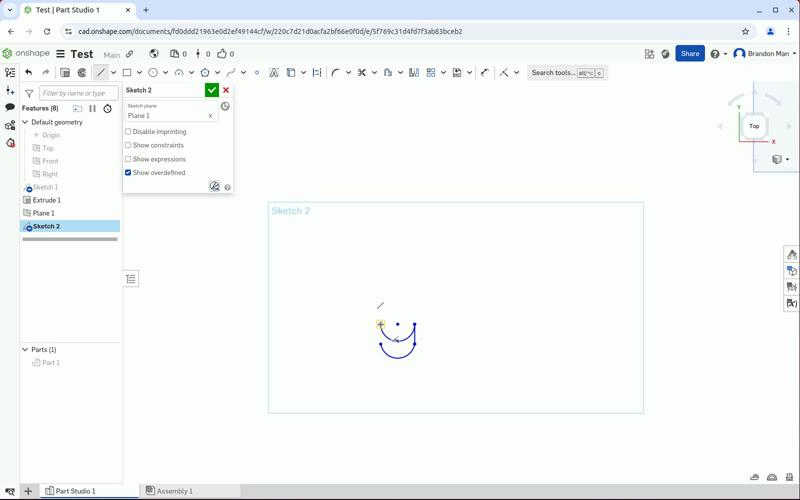
scroll(-6)
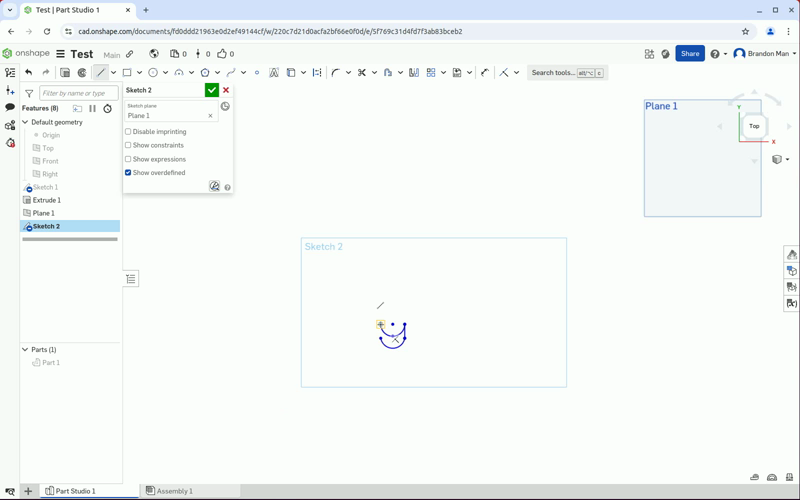
scroll(-6)
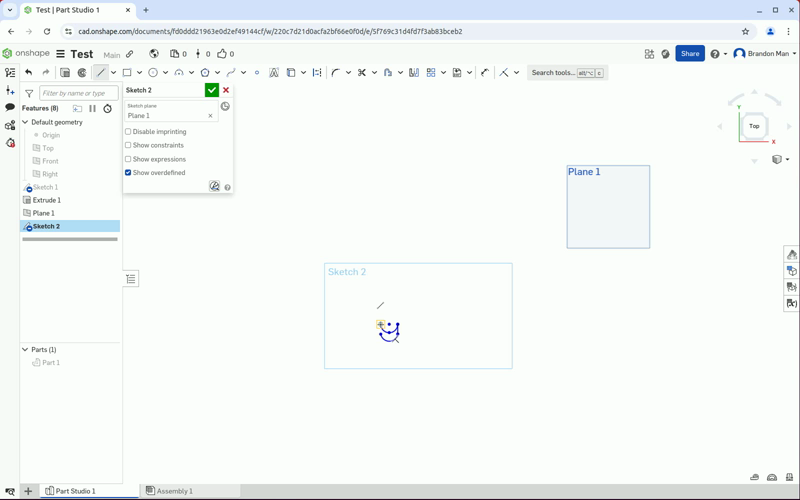
scroll(-6)
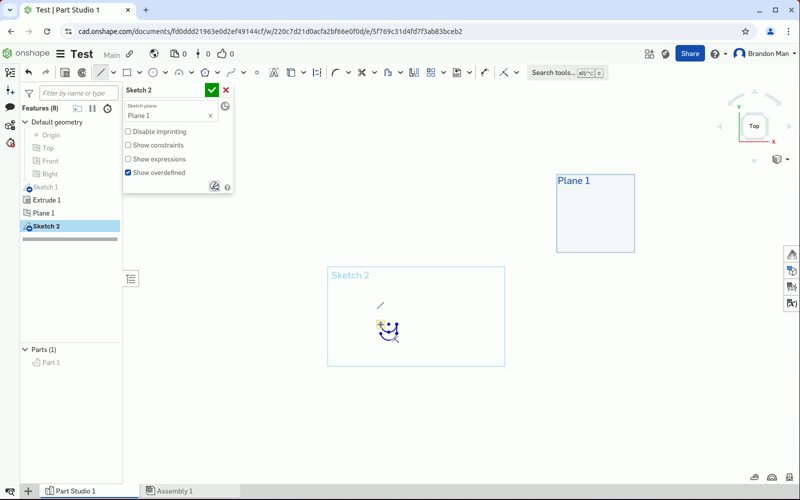
scroll(-6)
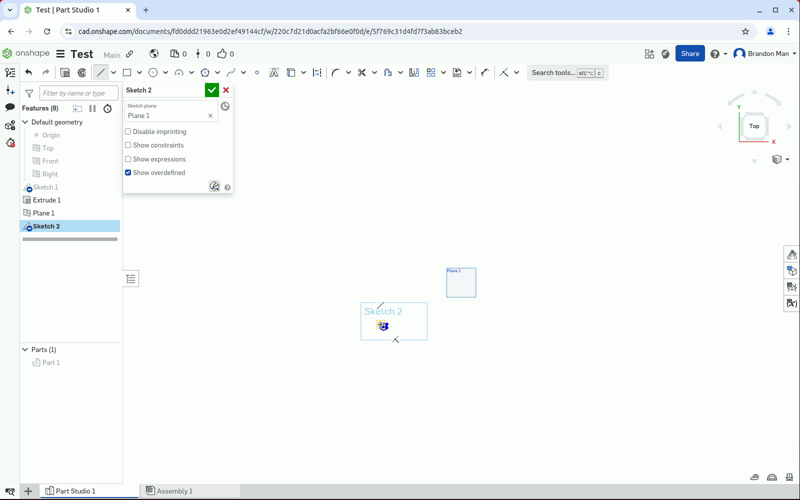
mouse_move(410, 324)
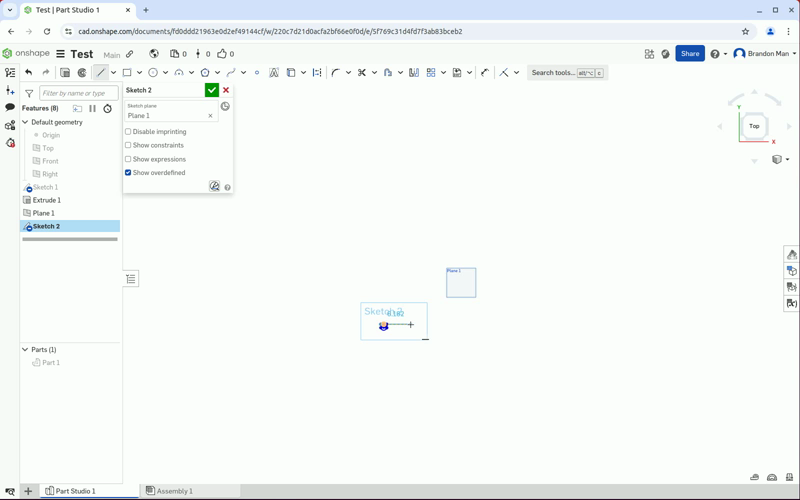
key_down(shift)
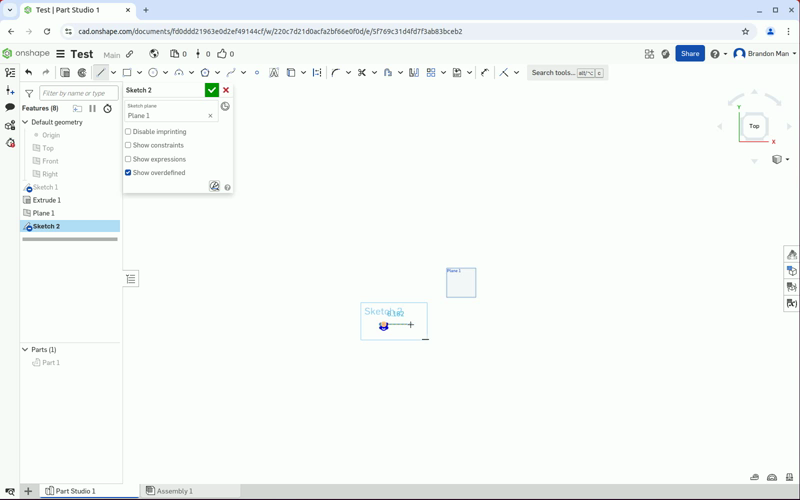
mouse_move(380, 327)
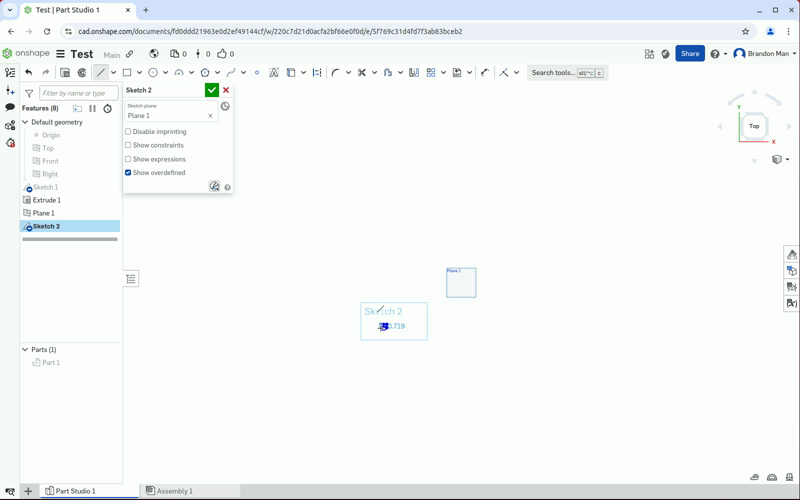
scroll(6)
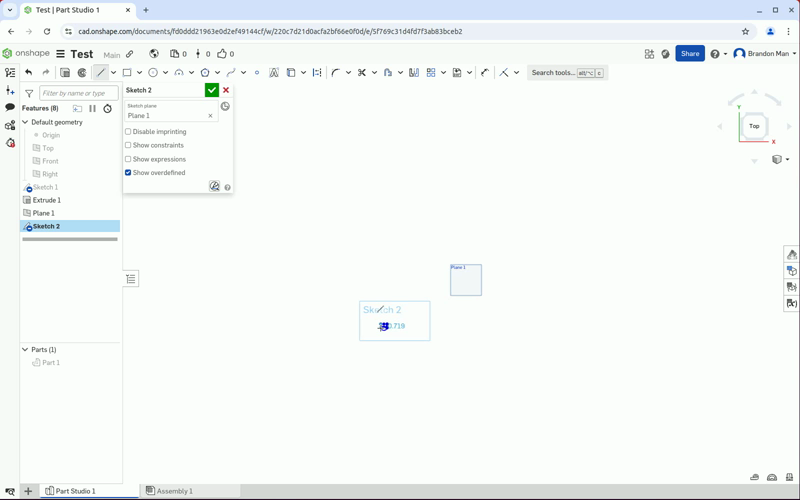
scroll(6)
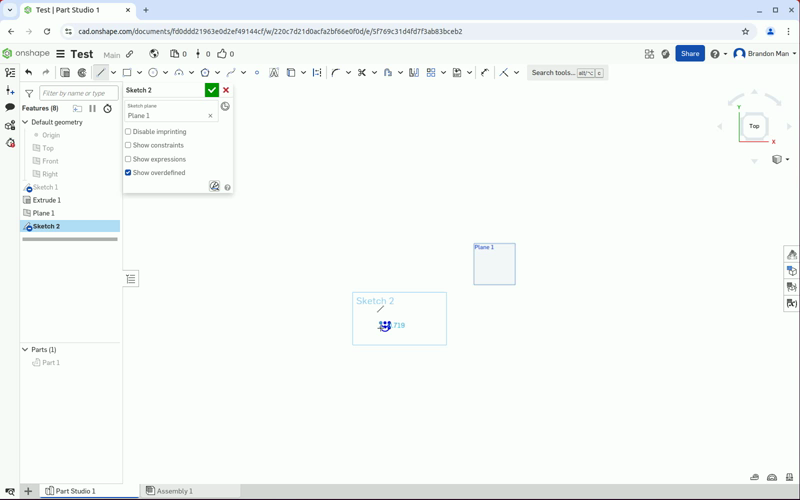
scroll(6)
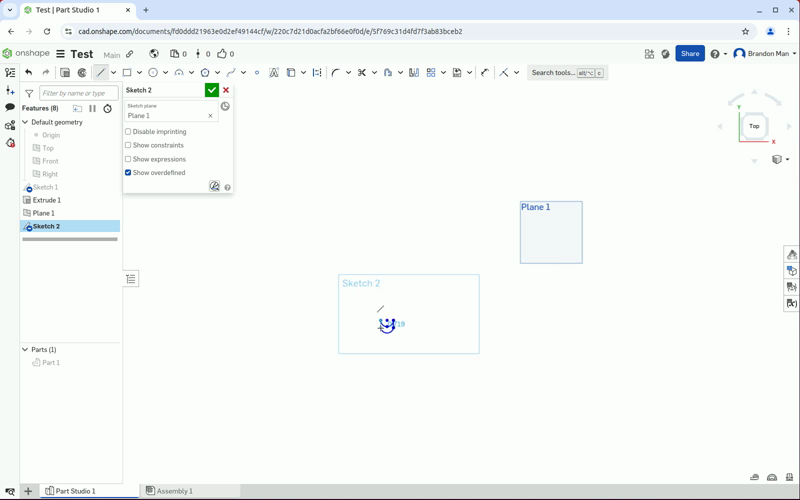
scroll(6)
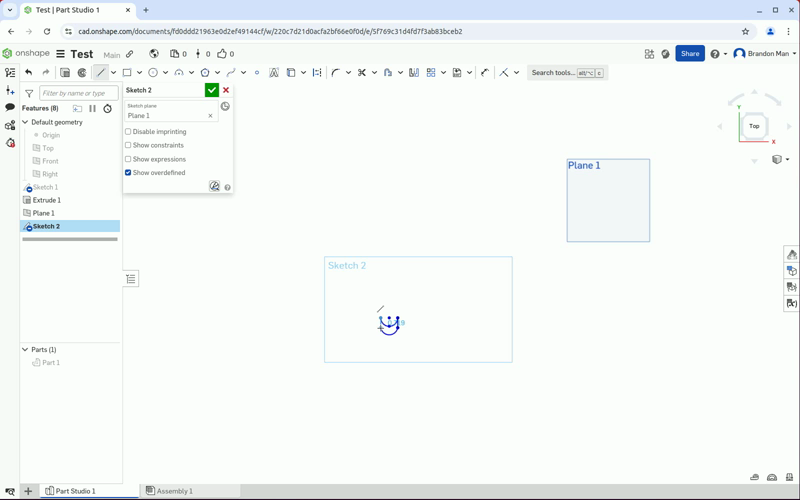
scroll(6)
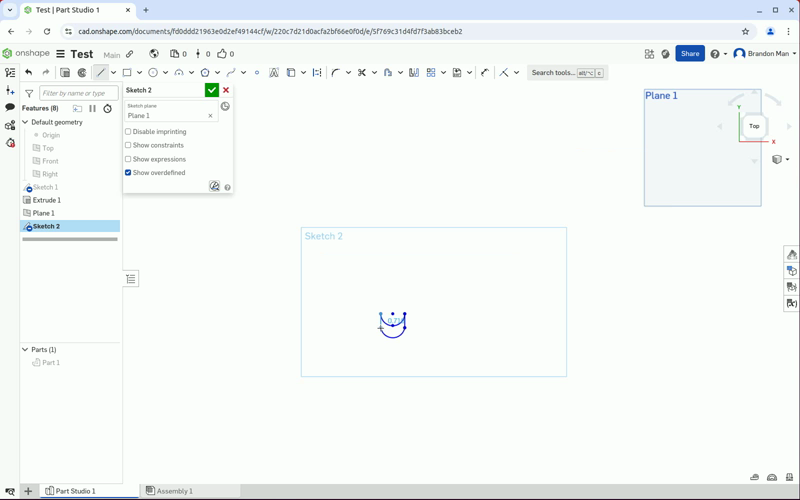
scroll(6)
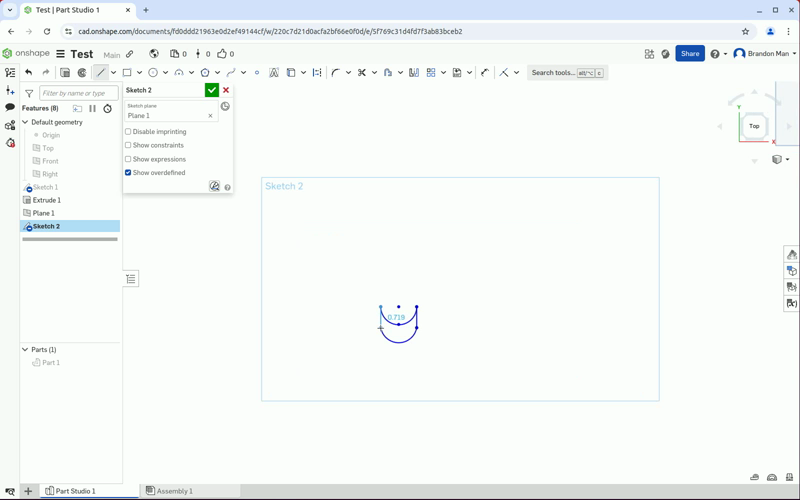
scroll(6)
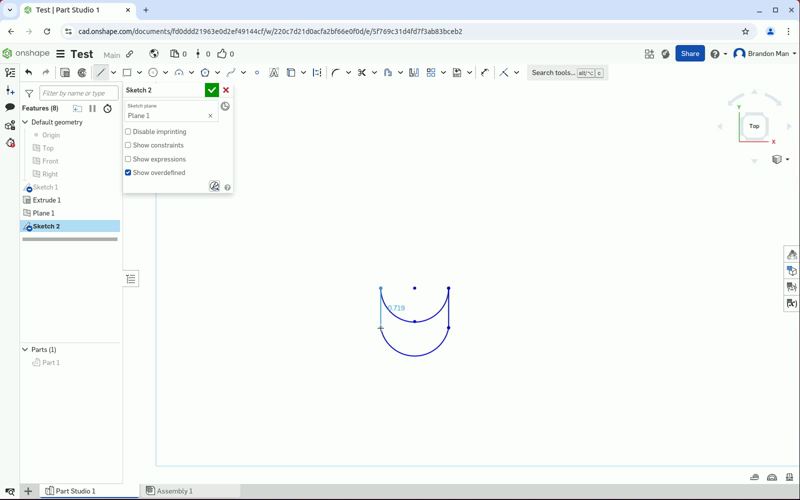
key_up(shift)
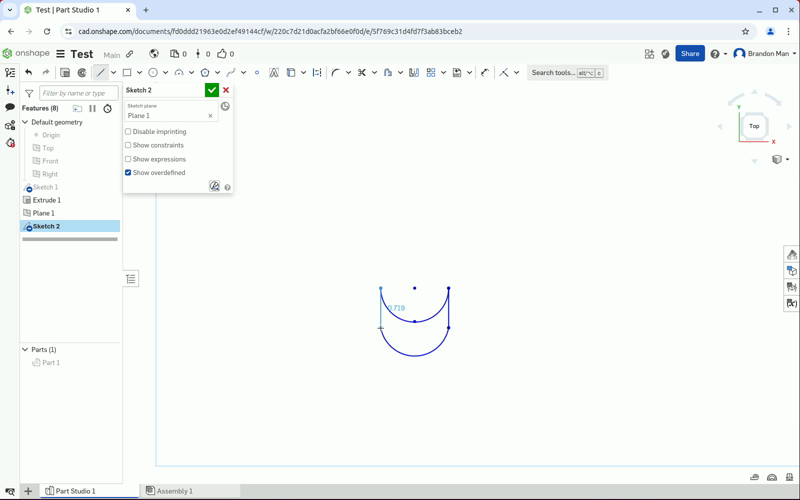
click(380, 327)
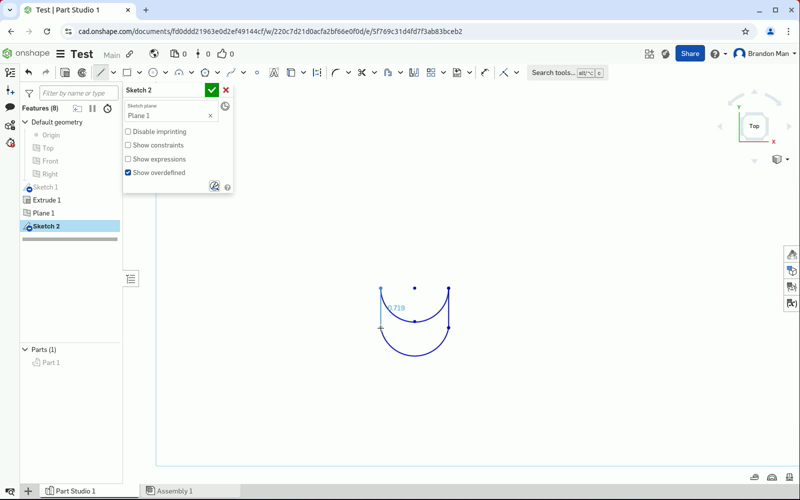
scroll(-6)
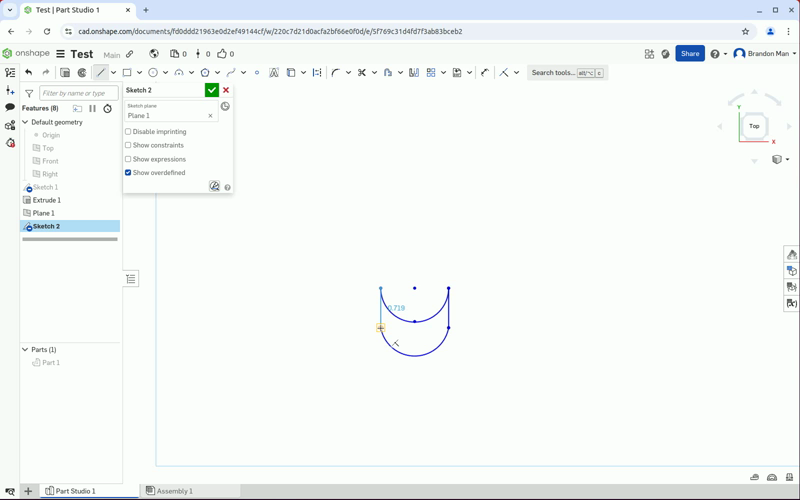
scroll(-6)
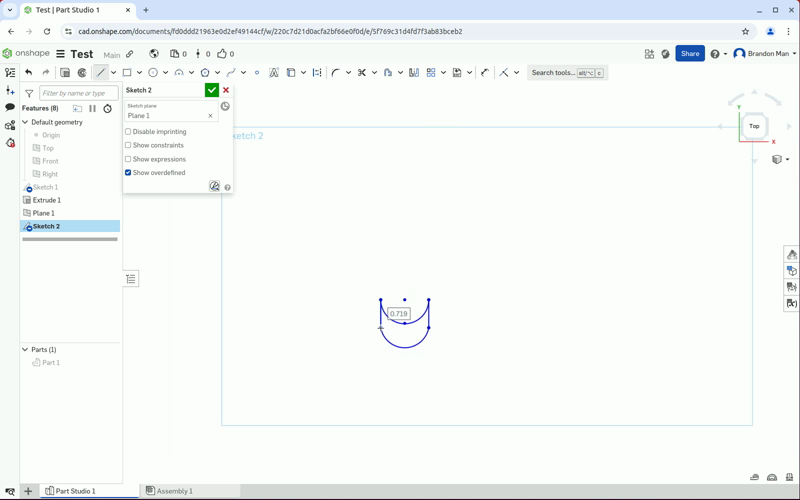
scroll(-6)
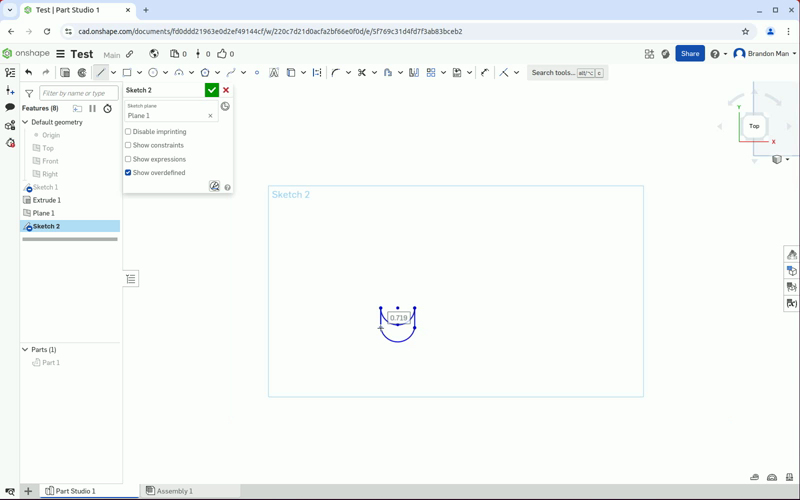
scroll(-6)
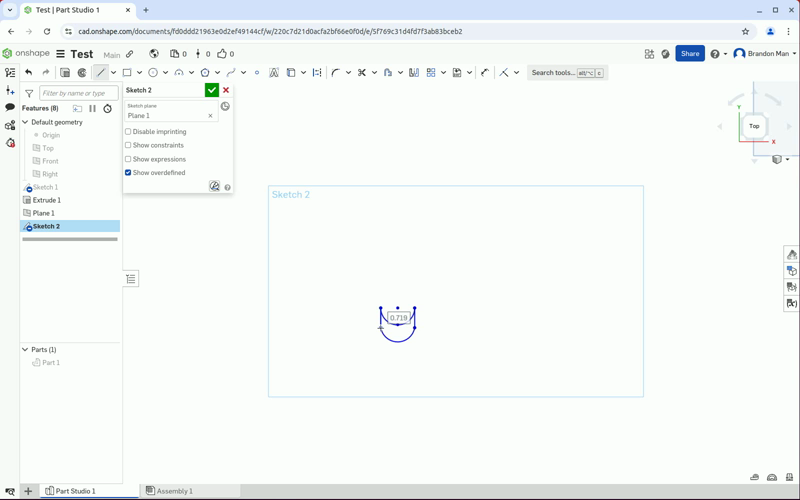
scroll(-6)
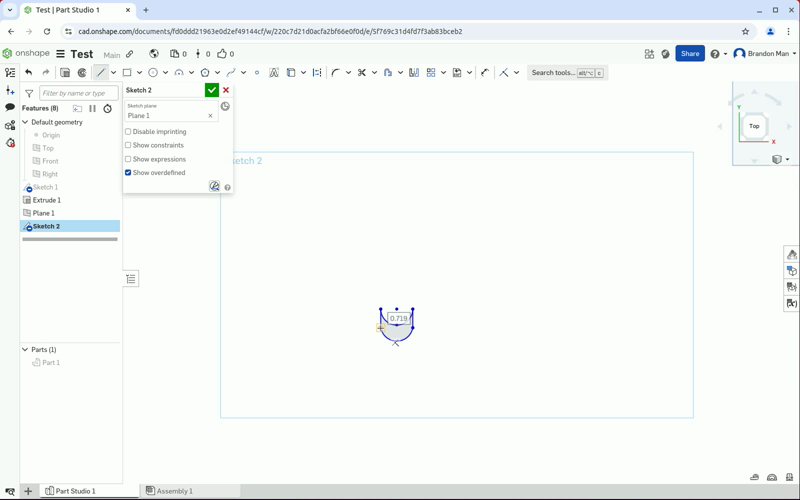
scroll(-6)
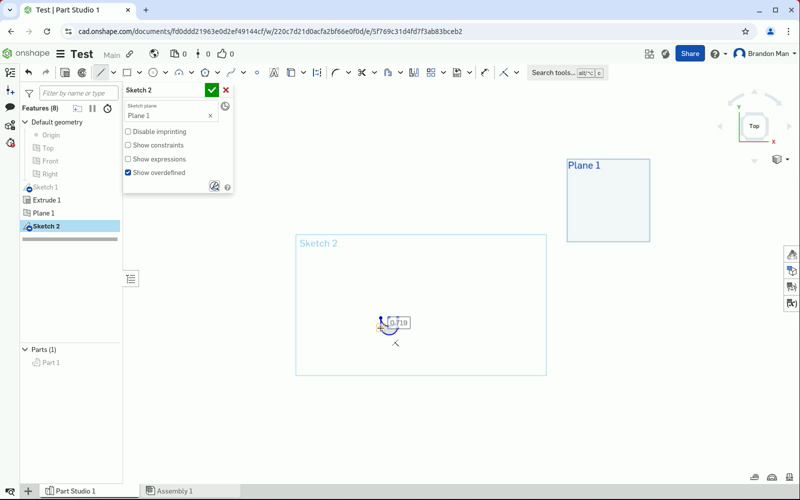
scroll(-6)
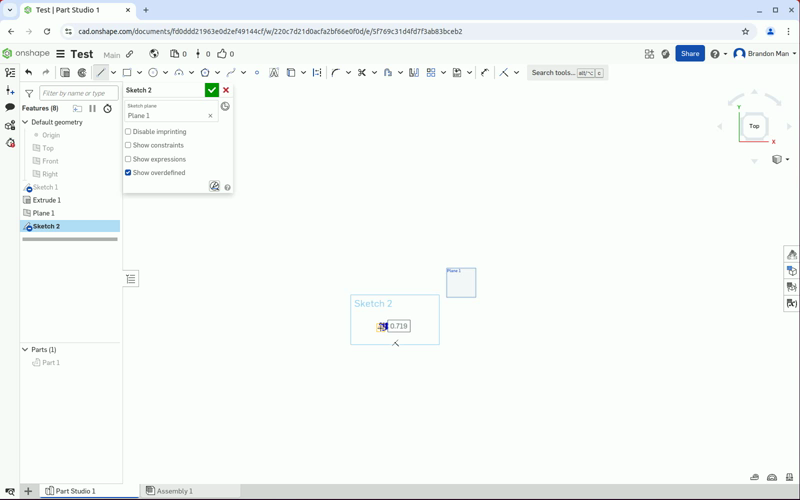
key(esc)
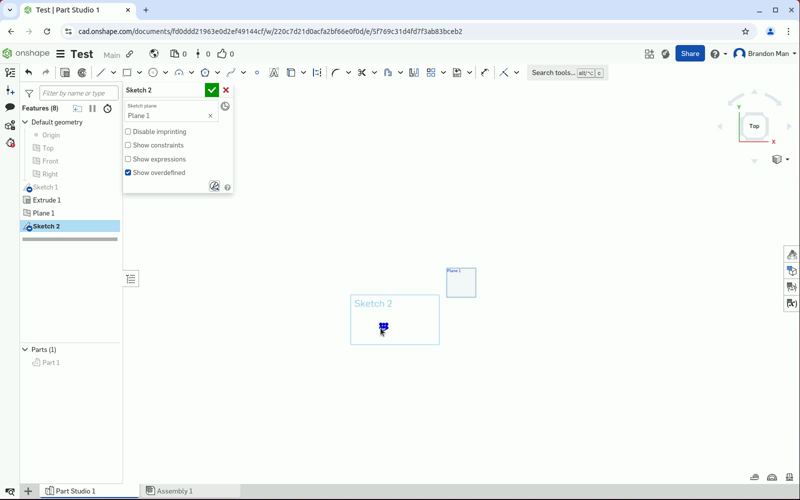
mouse_move(383, 324)
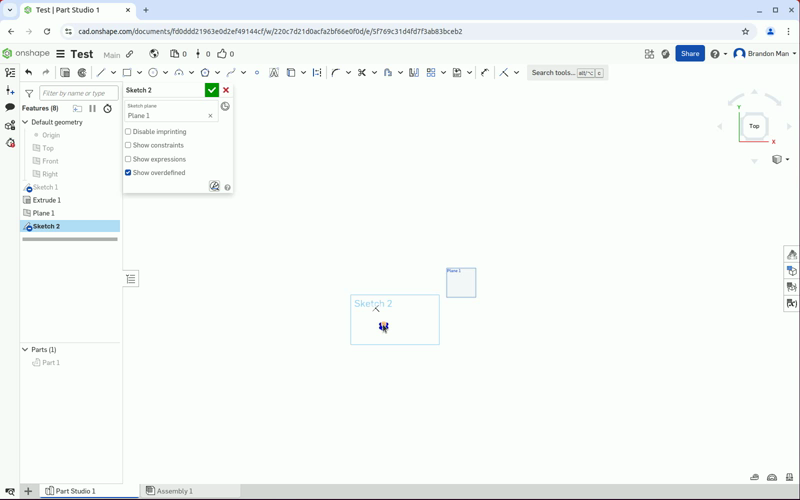
scroll(6)
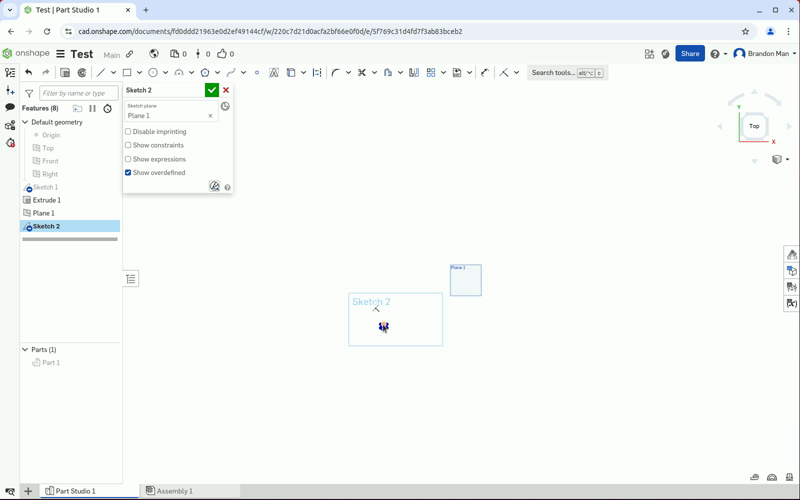
scroll(6)
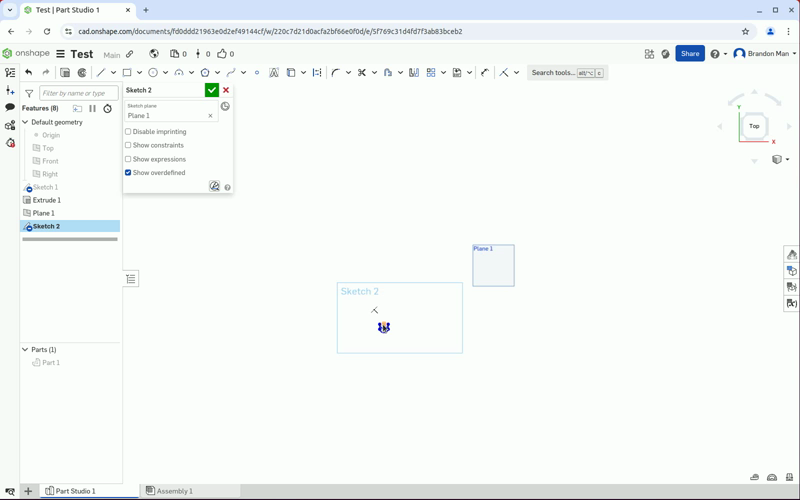
scroll(6)
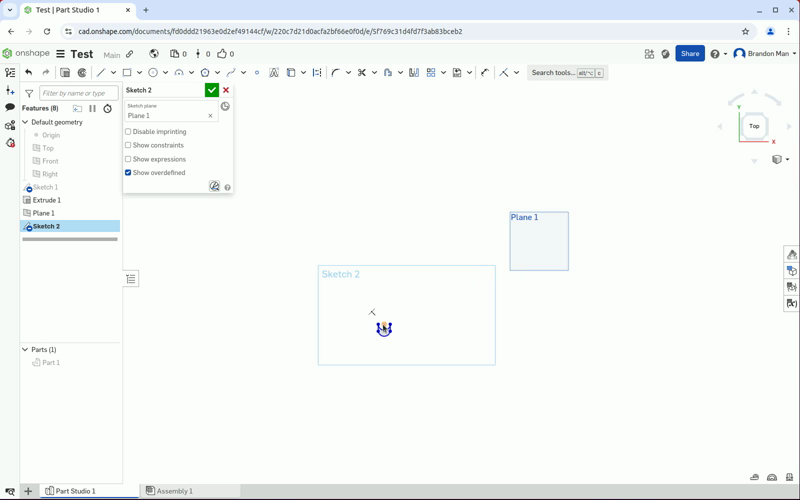
scroll(6)
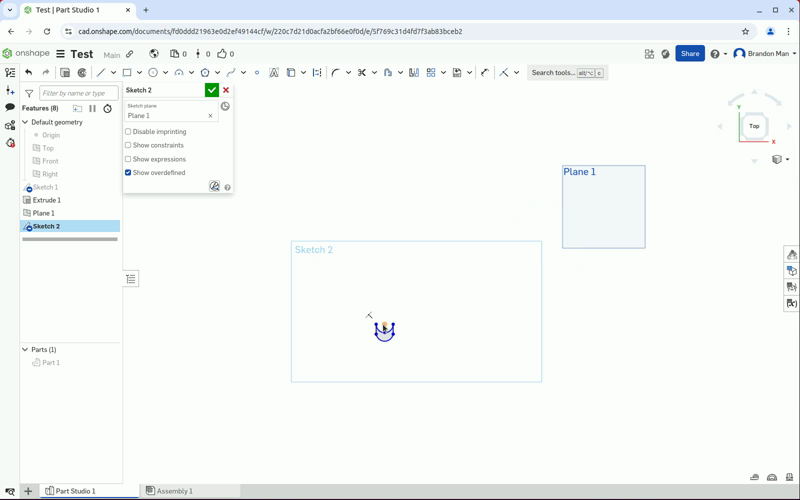
scroll(6)
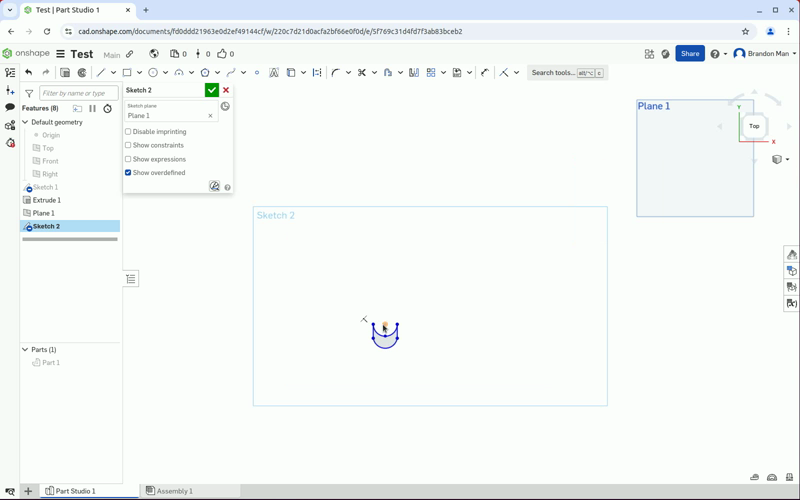
scroll(6)
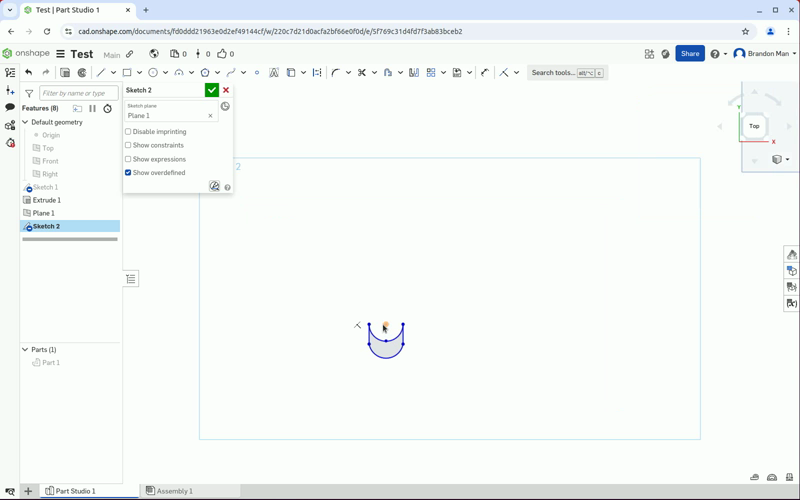
scroll(6)
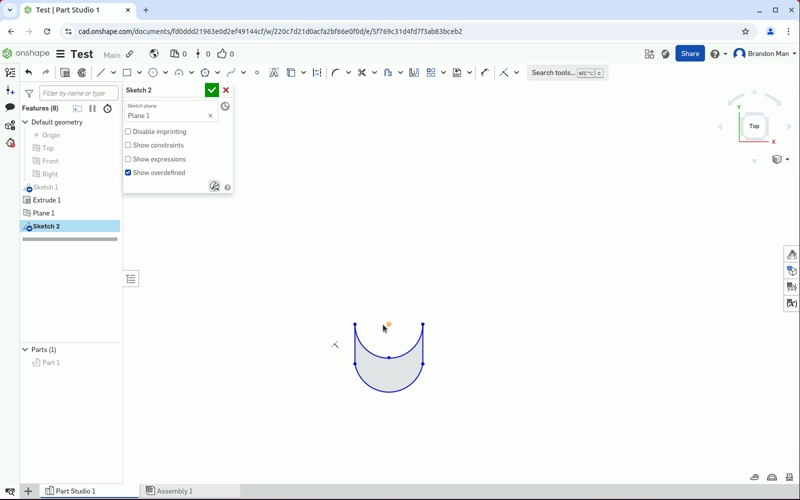
click(383, 324)
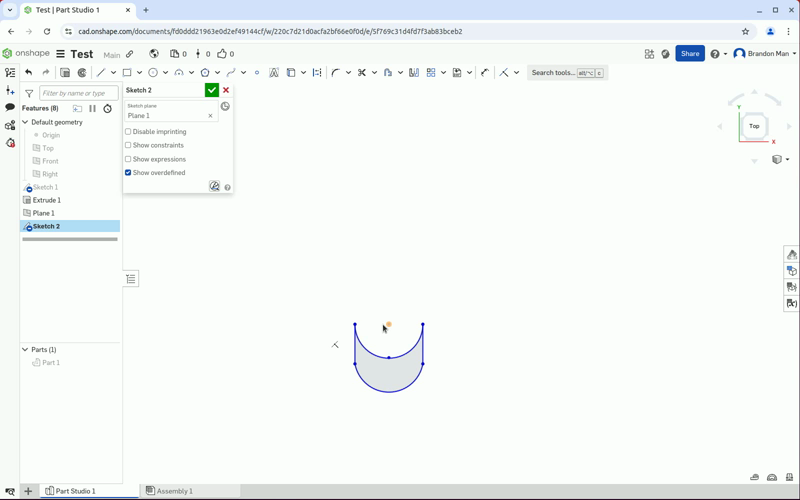
scroll(-6)
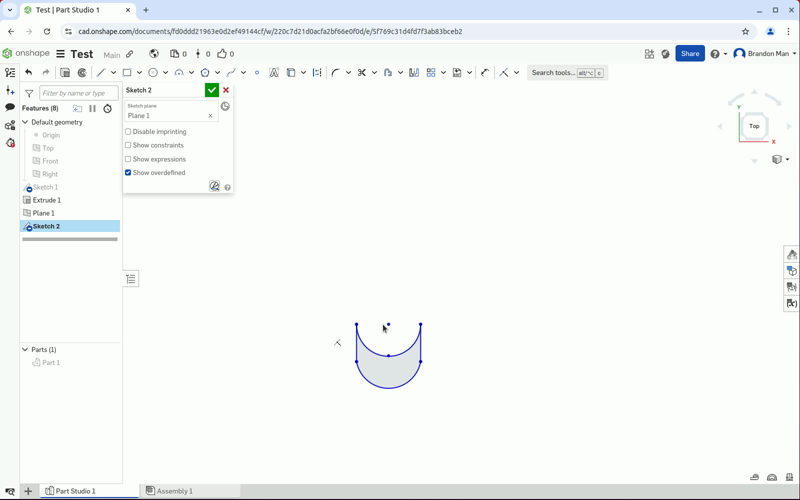
scroll(-6)
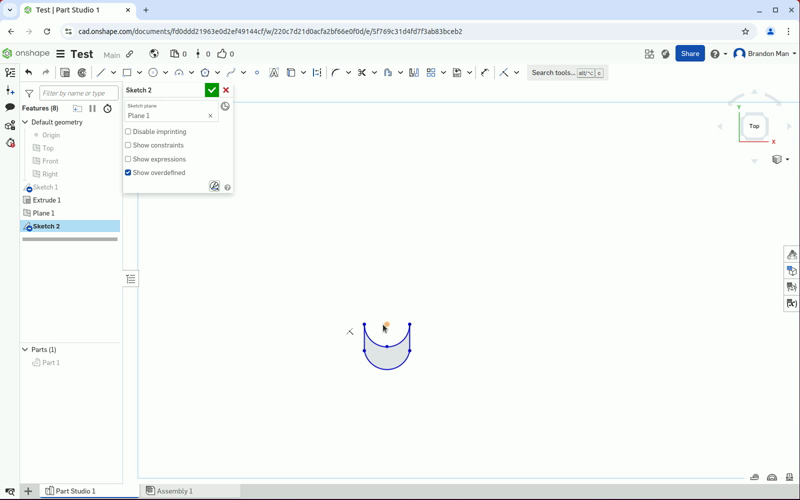
scroll(-6)
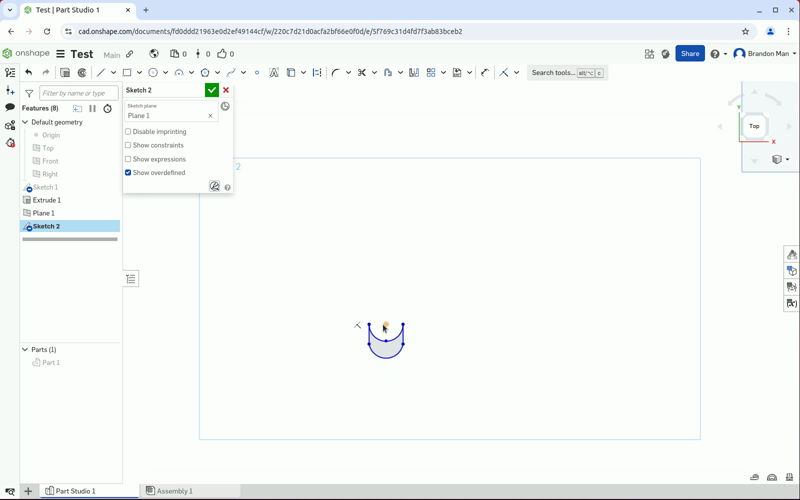
scroll(-6)
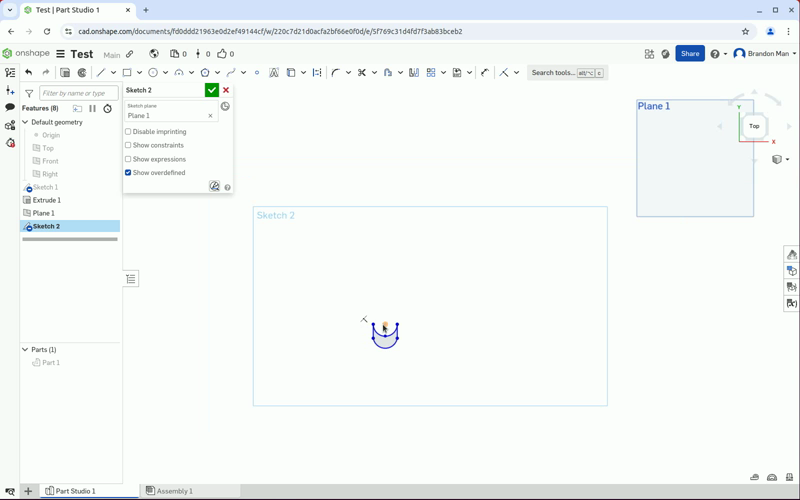
scroll(-6)
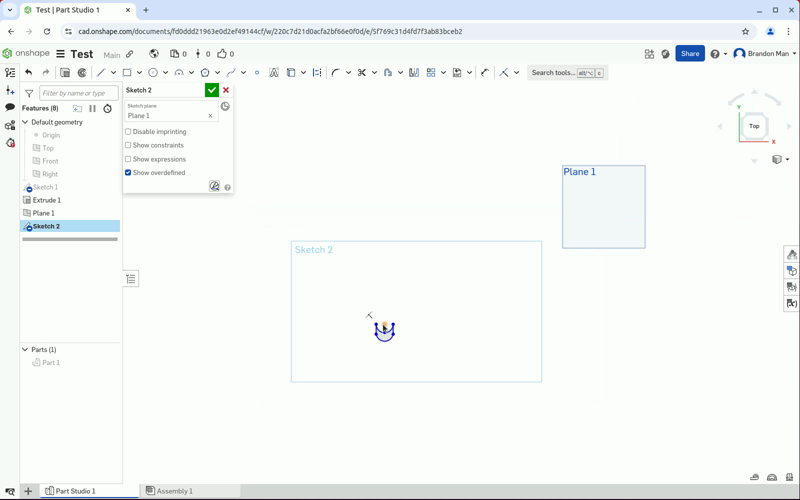
scroll(-6)
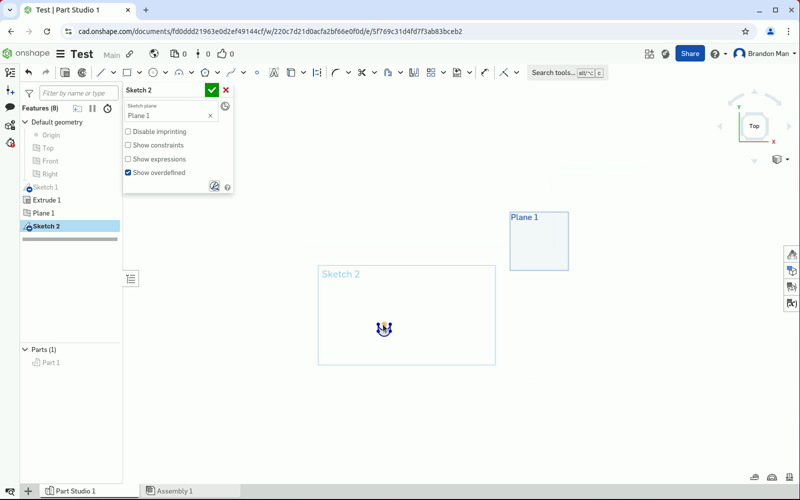
scroll(-6)
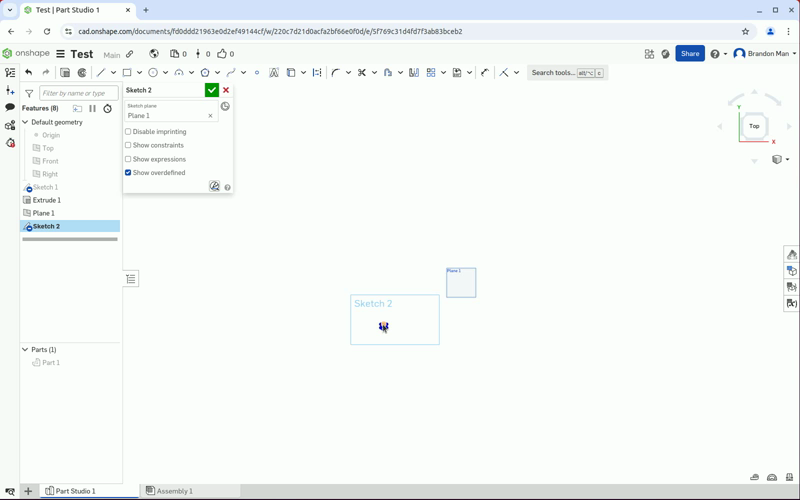
mouse_move(73, 352)
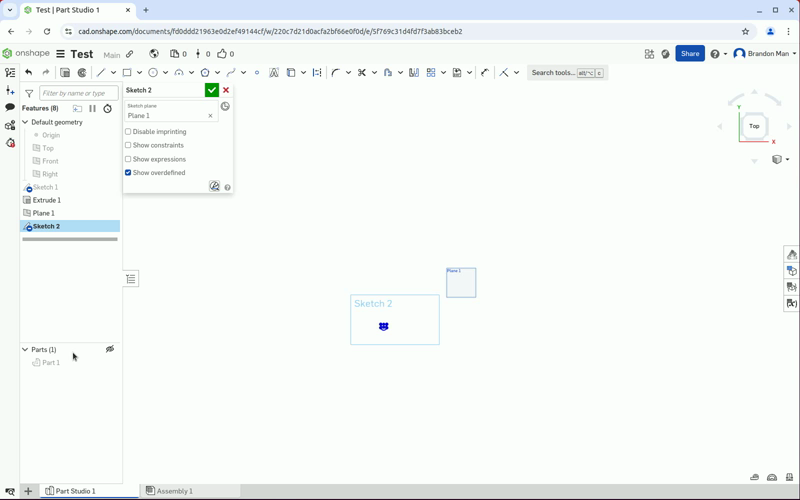
key(shift+y)
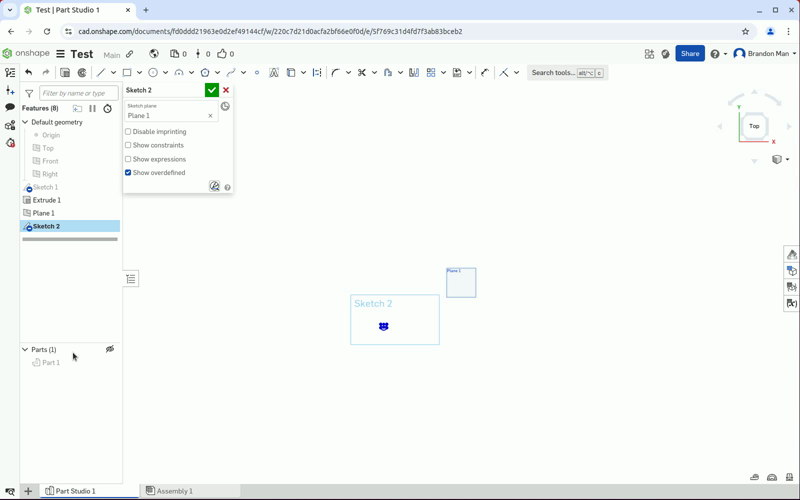
key(shift+e)
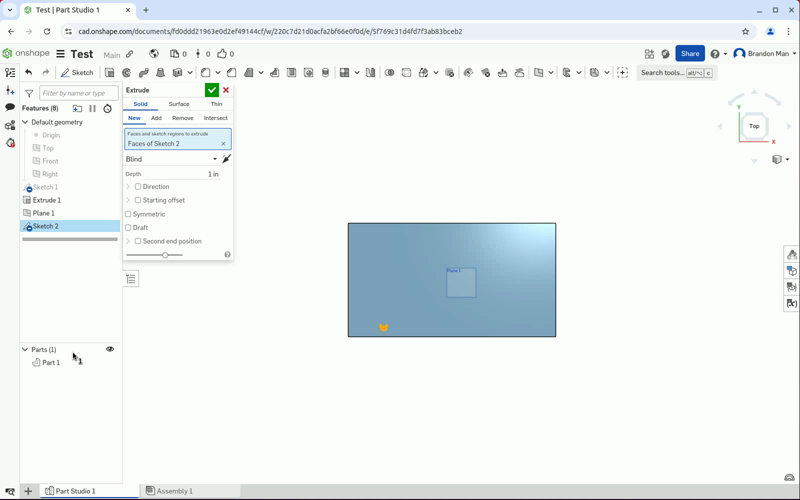
mouse_move(143, 106)
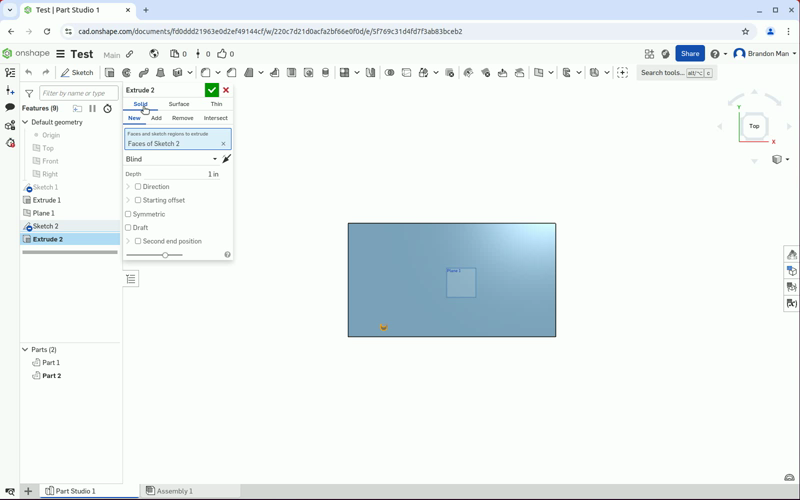
click(143, 106)
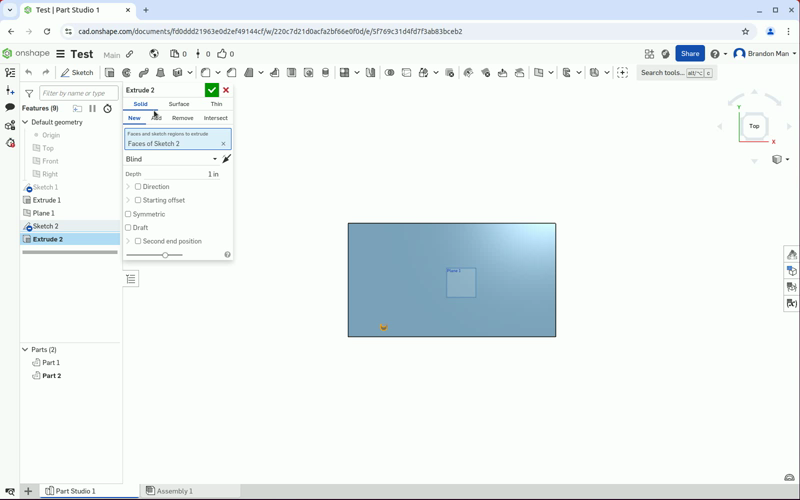
mouse_move(186, 120)
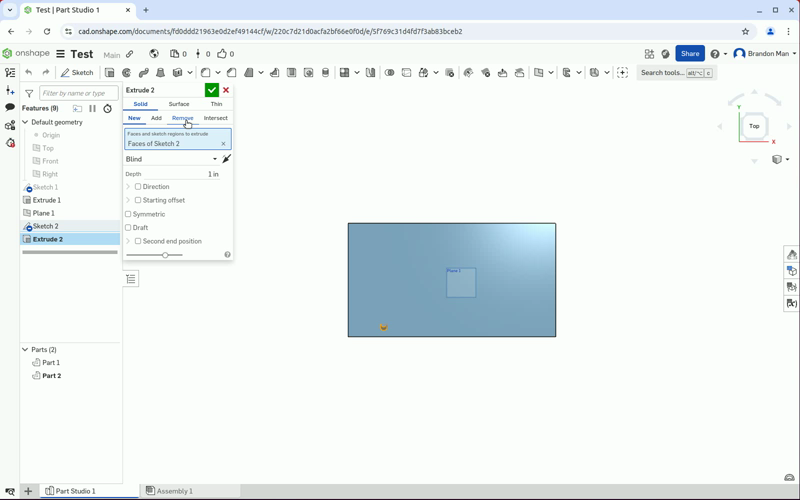
click(186, 120)
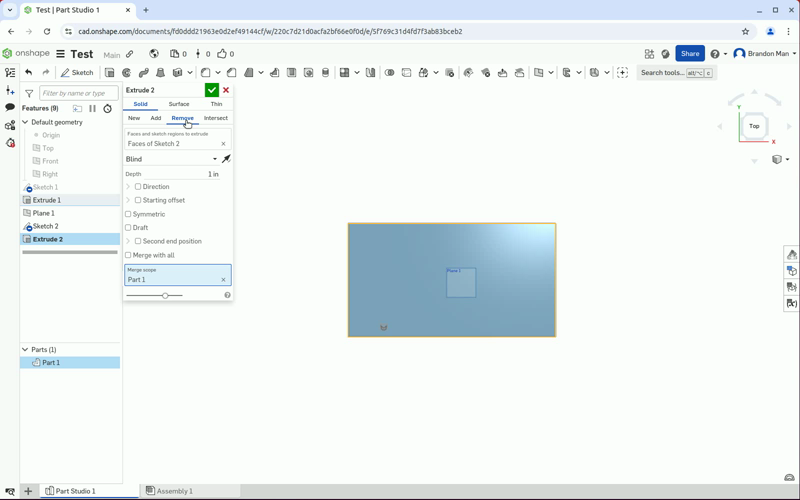
key(tab, 4)
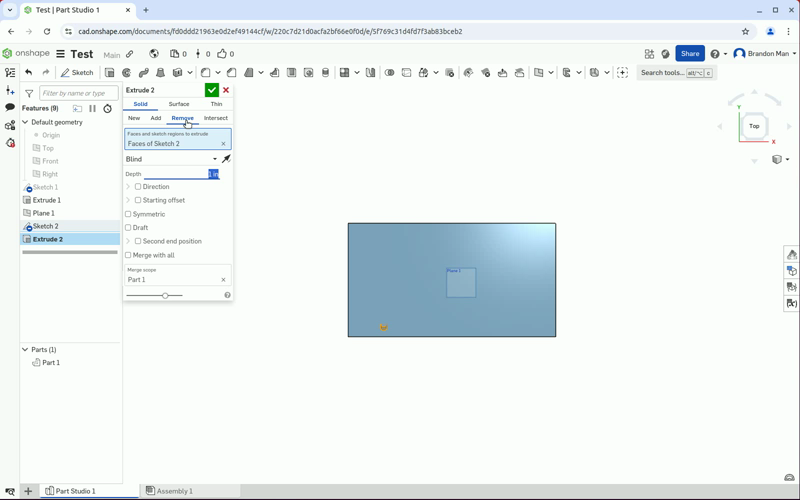
text(2.166)
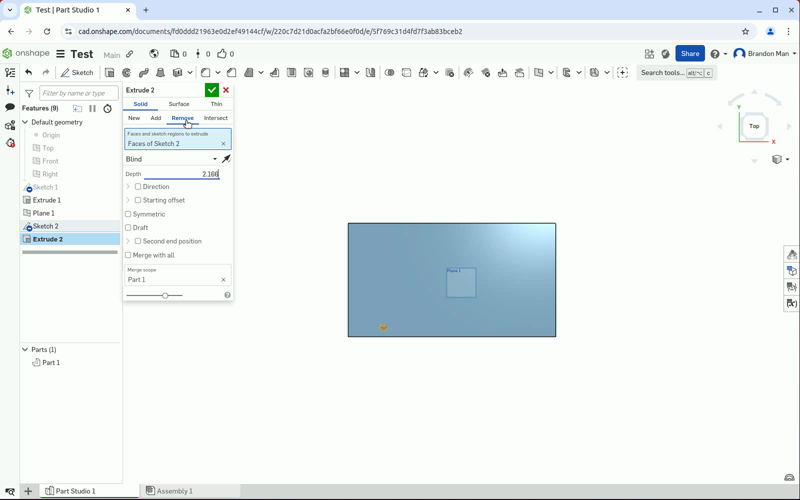
key(tab, 6)
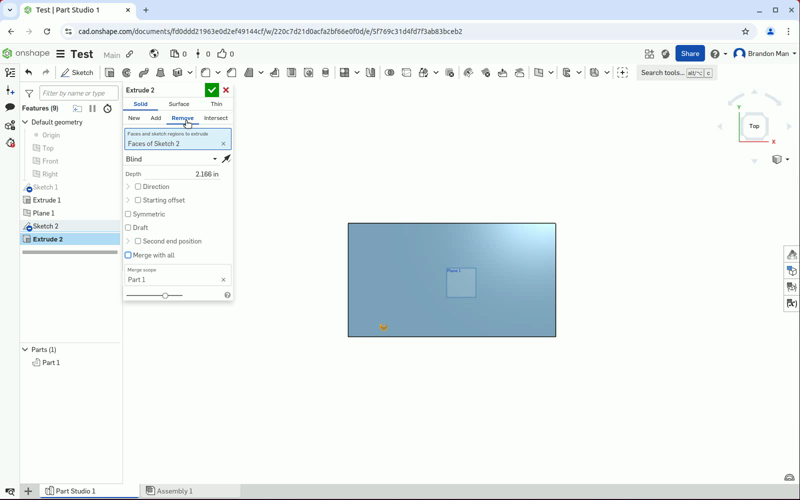
key(space)
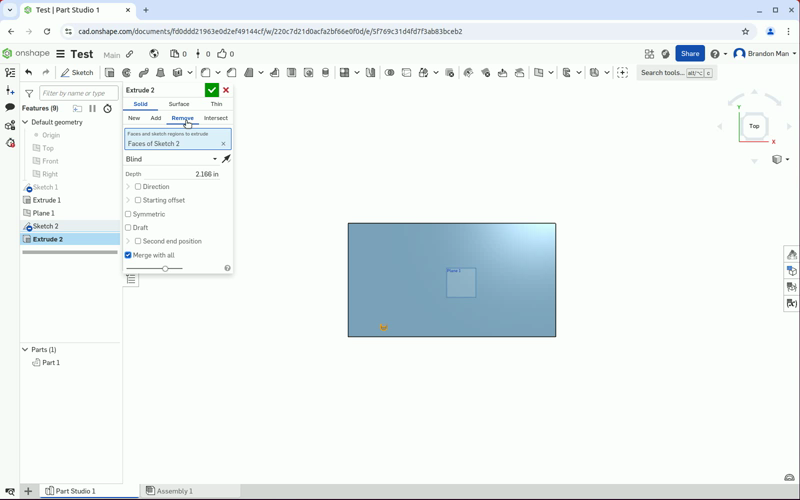
key(enter)
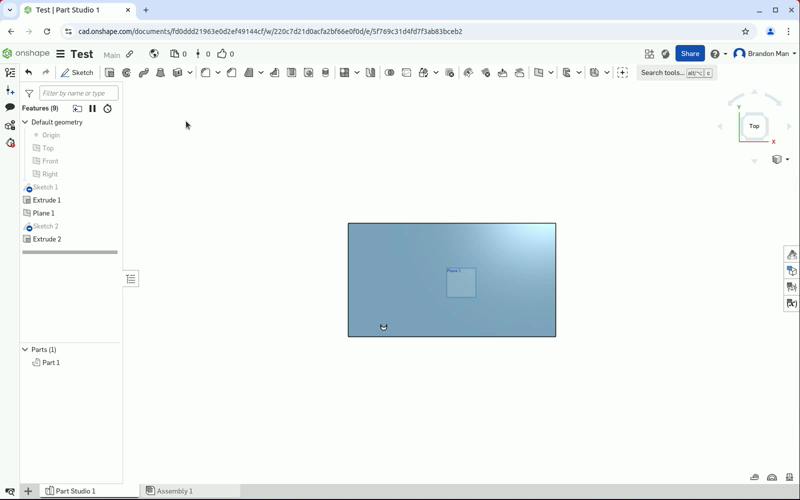
key(shift+h)
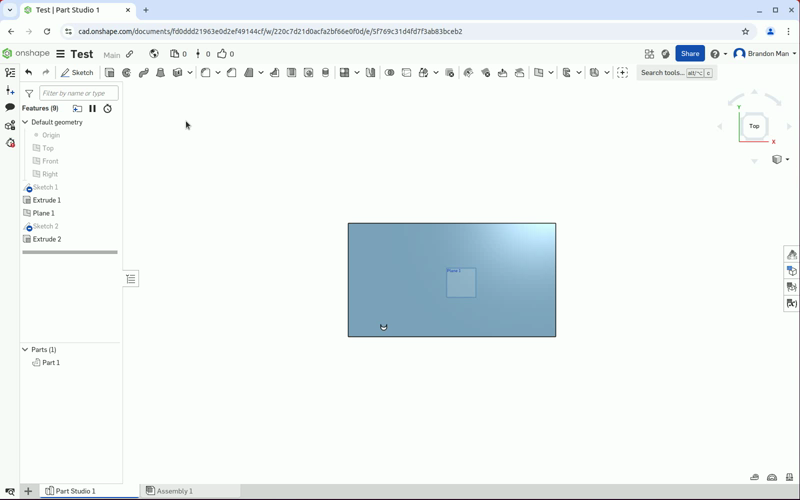
key(shift+h)
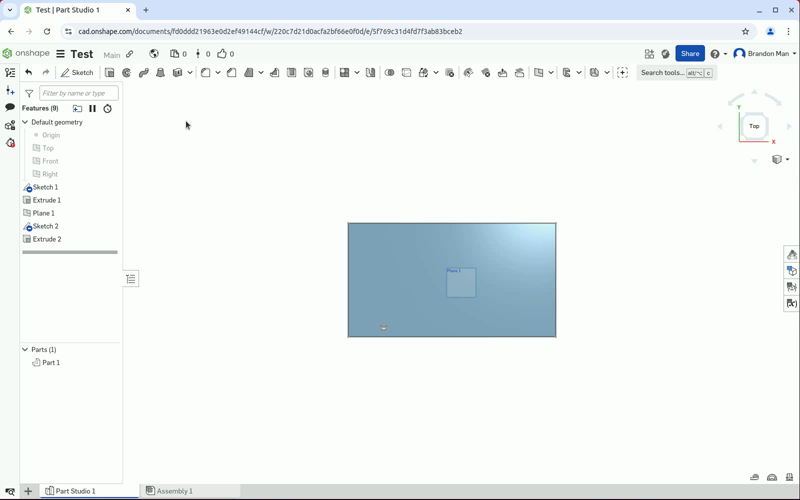
key(shift+7)
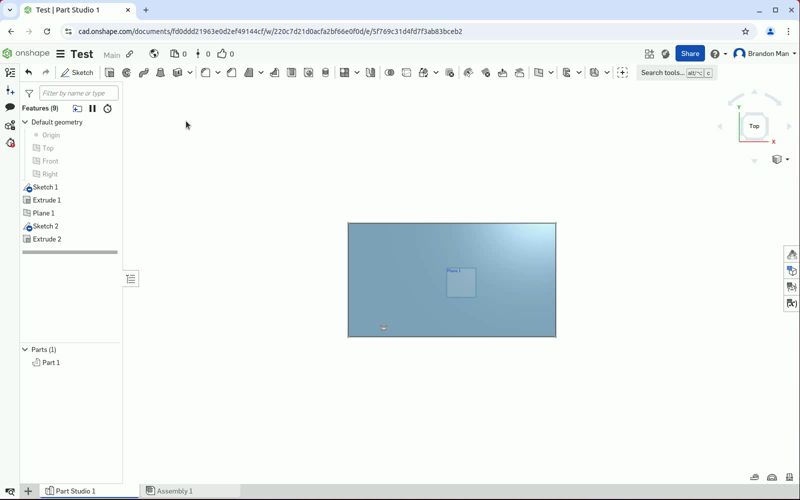
key(up, 3)
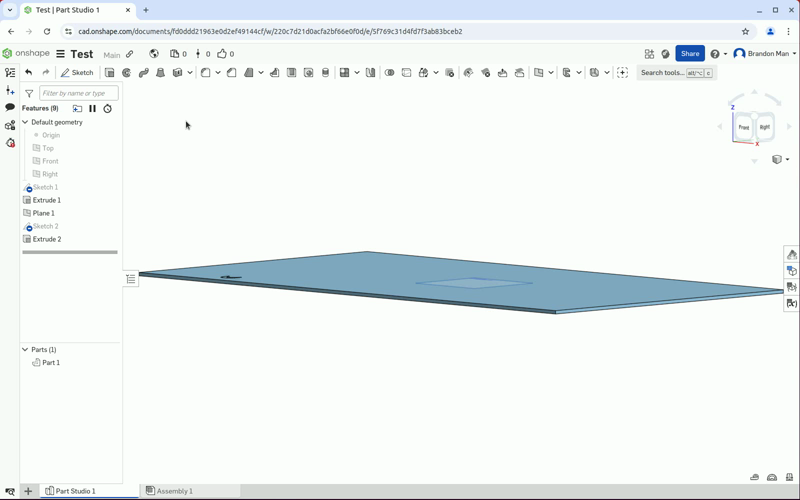
key(left, 3)
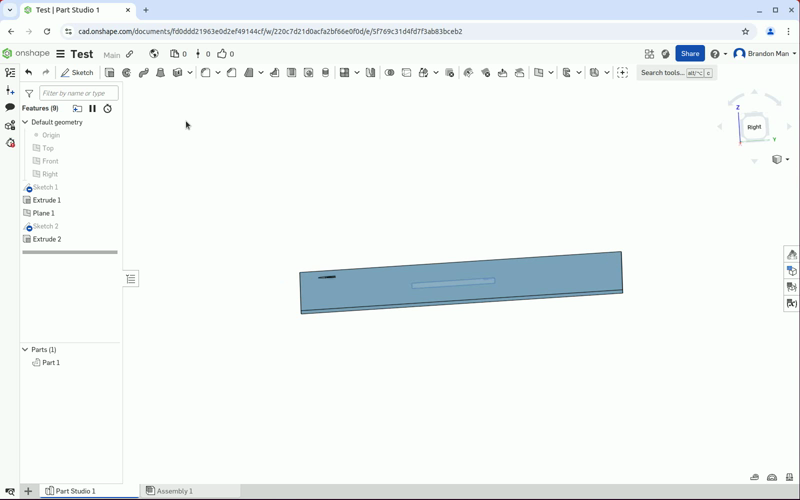
key(right, 3)
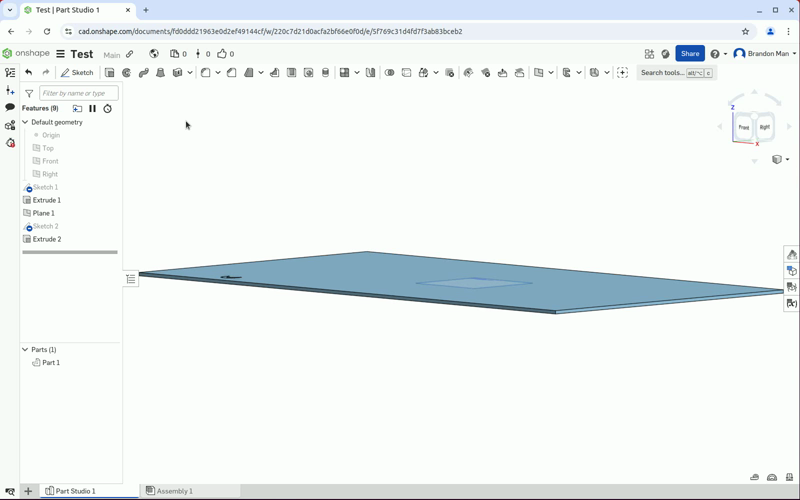
key(down, 3)
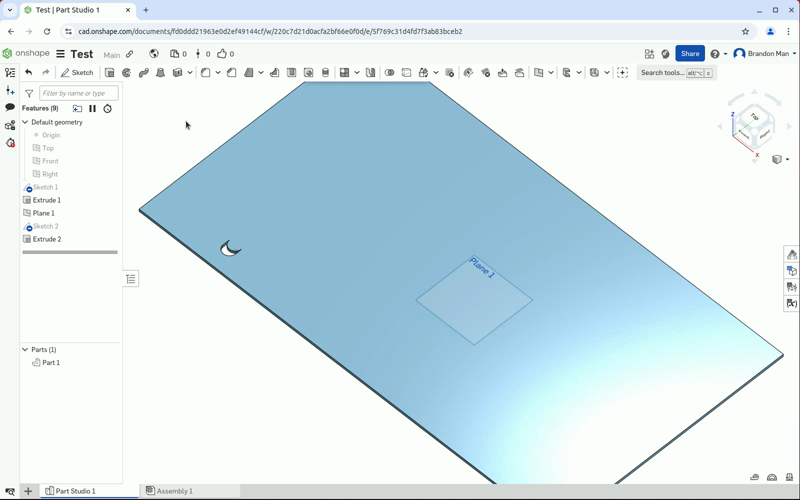
mouse_move(73, 189)
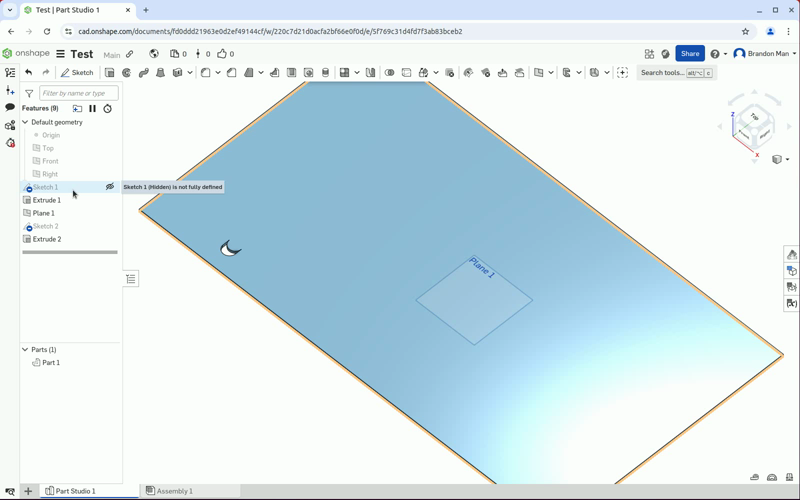
click(73, 189)